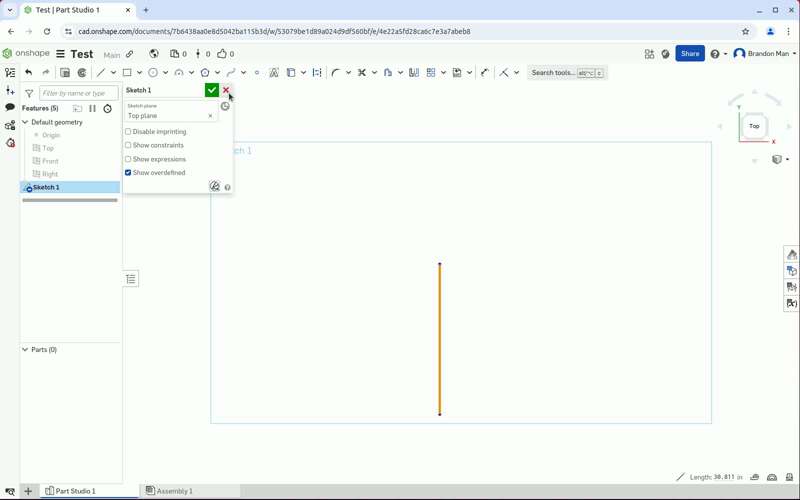
key(shift+h)
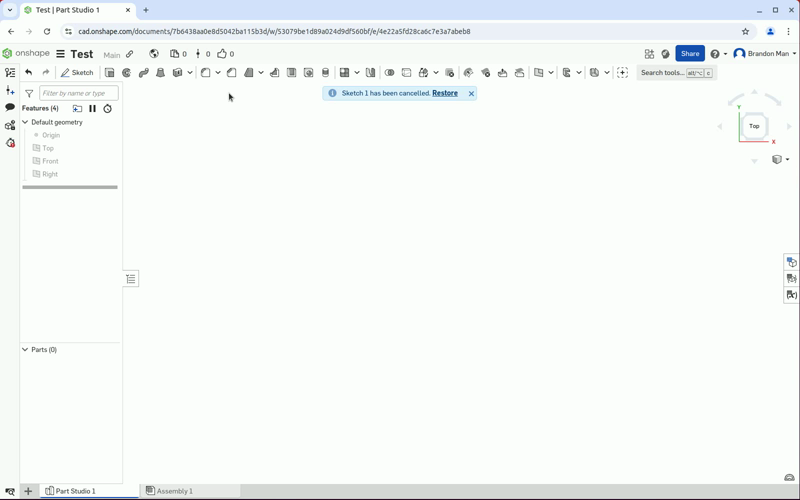
mouse_move(73, 352)
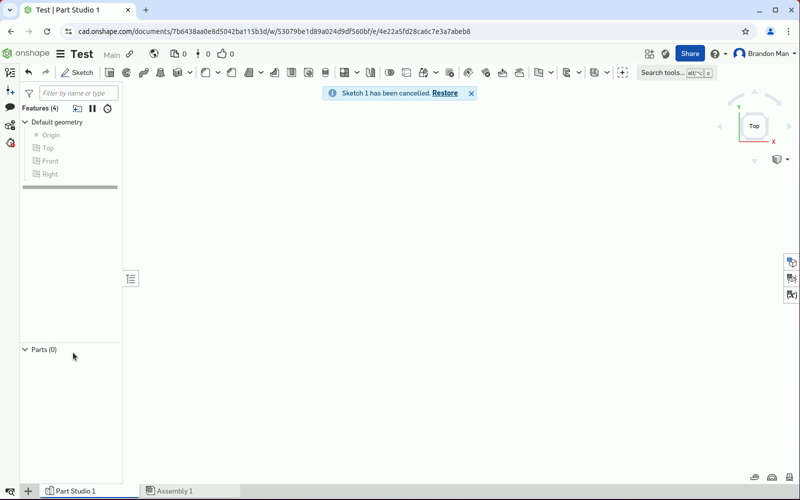
key(y)
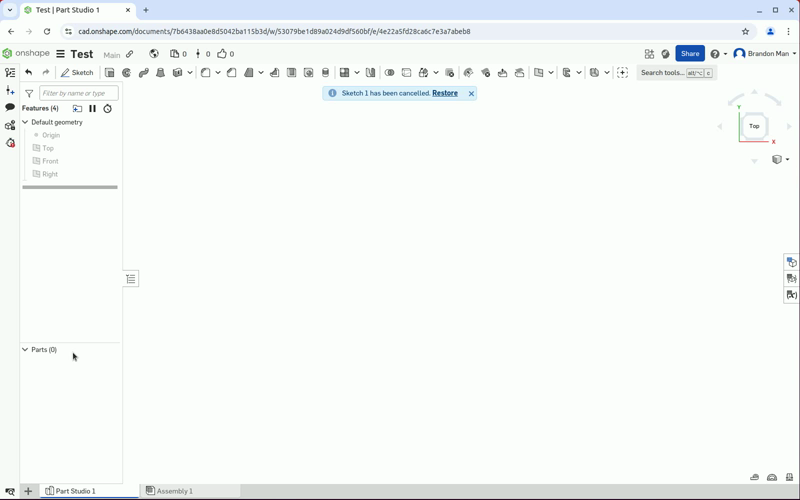
key(shift+p)
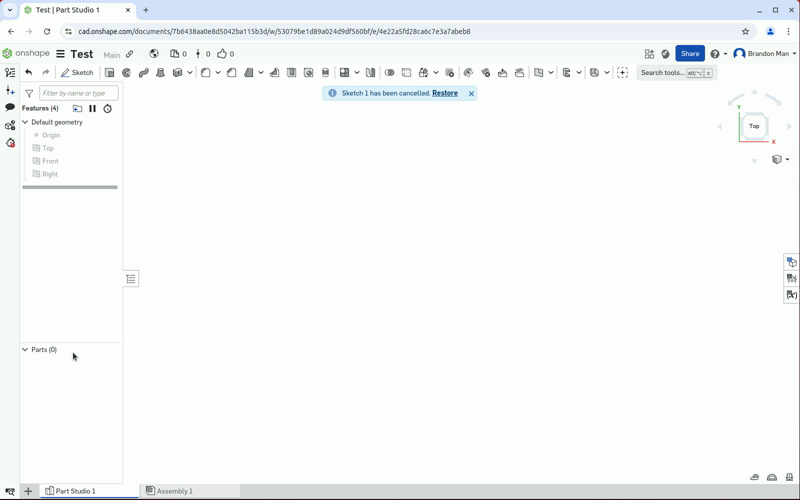
key(space)
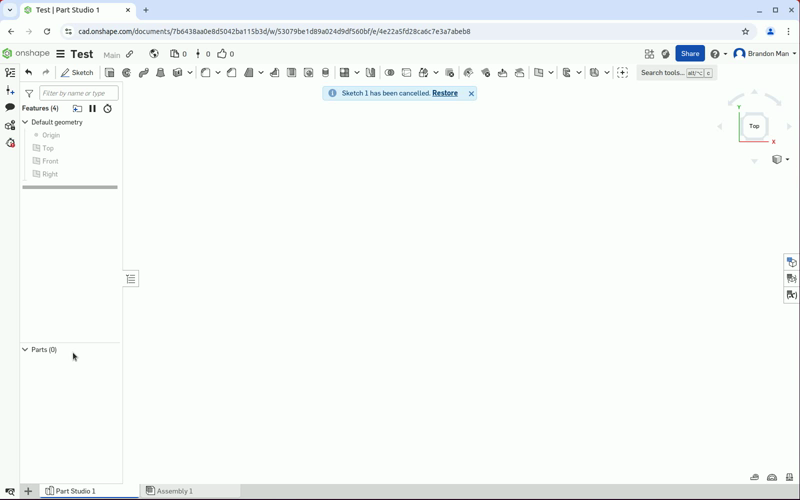
key_down(shift)
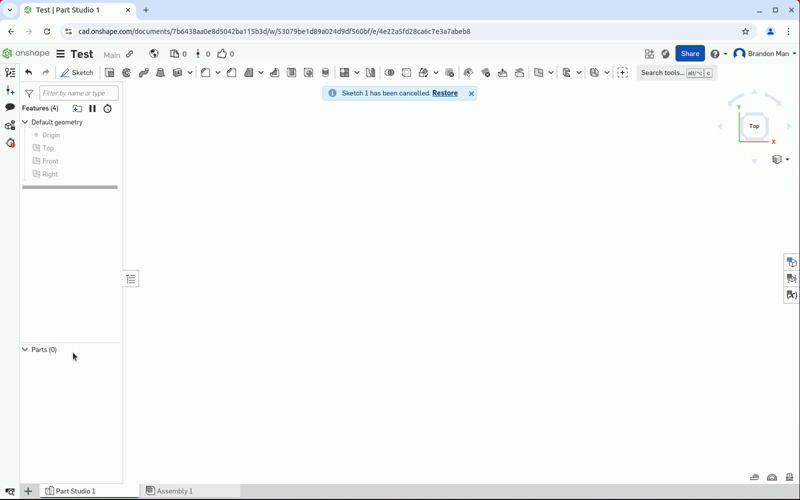
key(up)
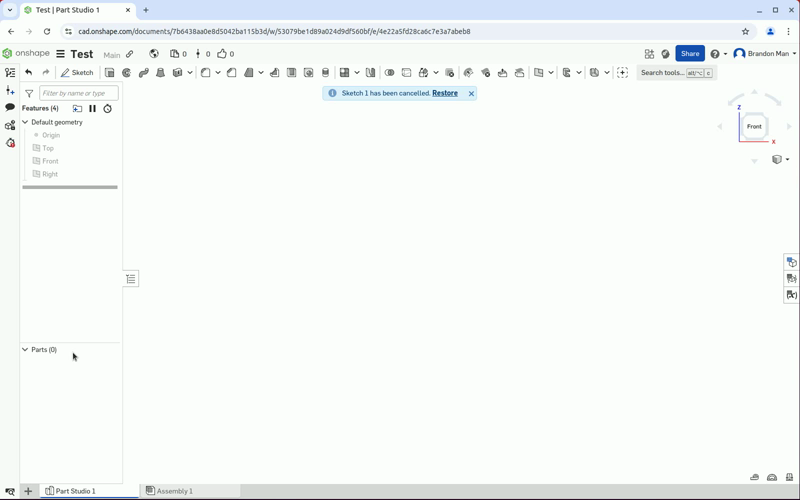
key_up(shift)
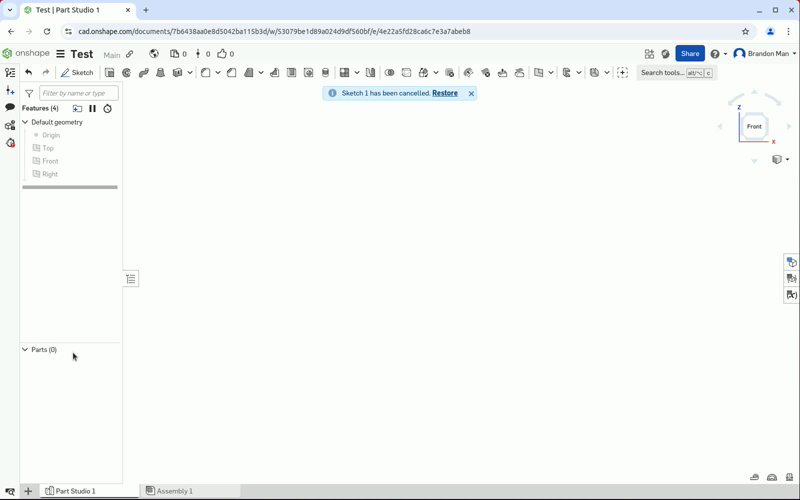
mouse_move(73, 352)
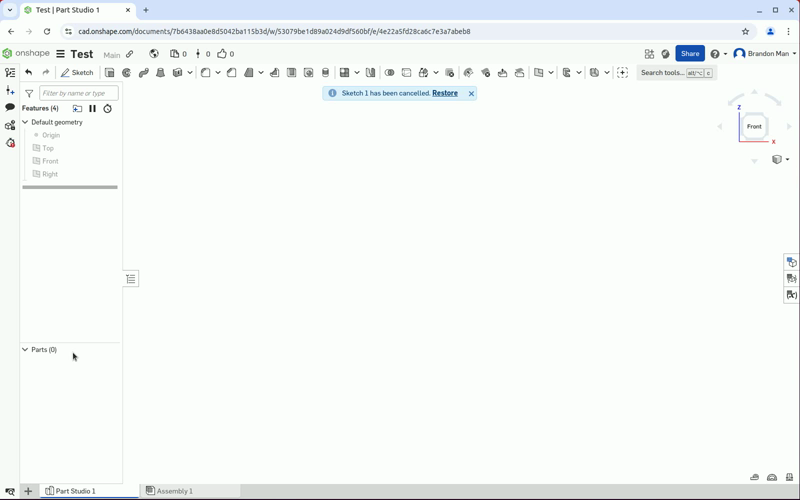
key(shift+y)
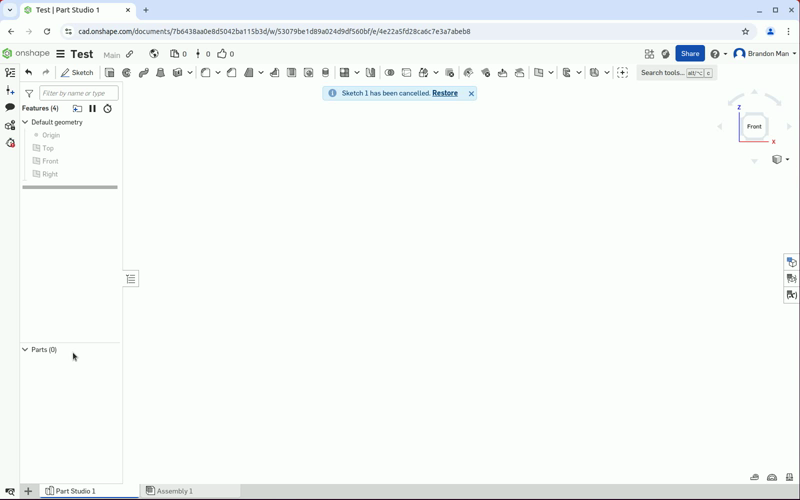
key(shift+s)
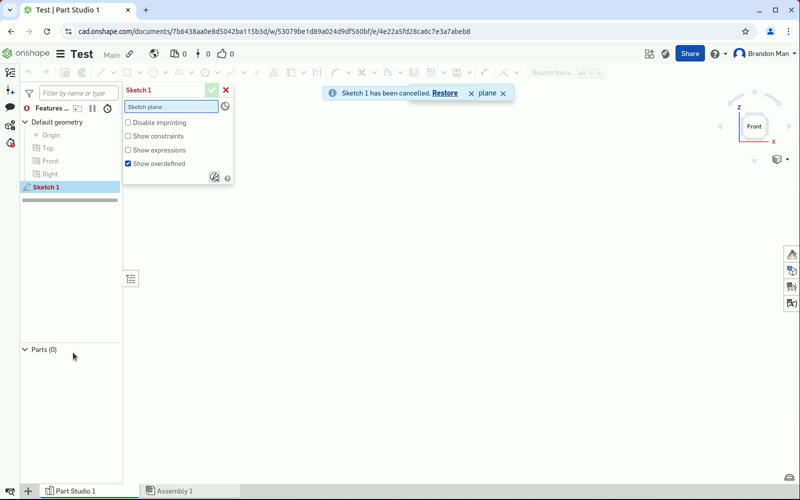
mouse_move(73, 163)
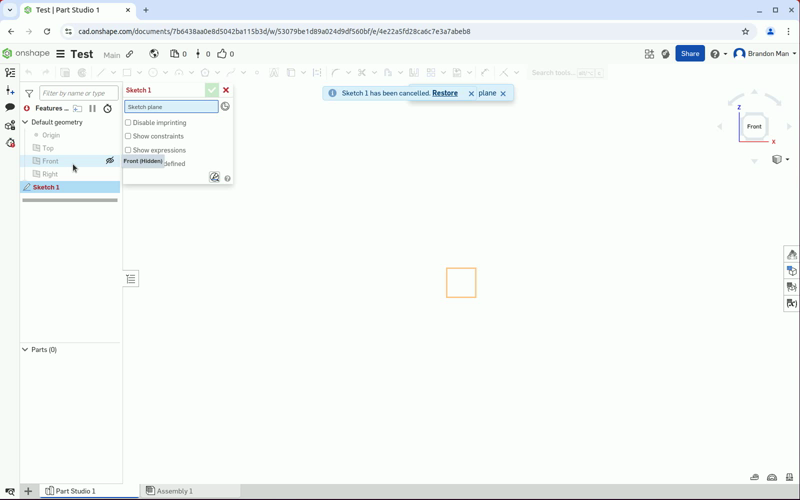
click(73, 163)
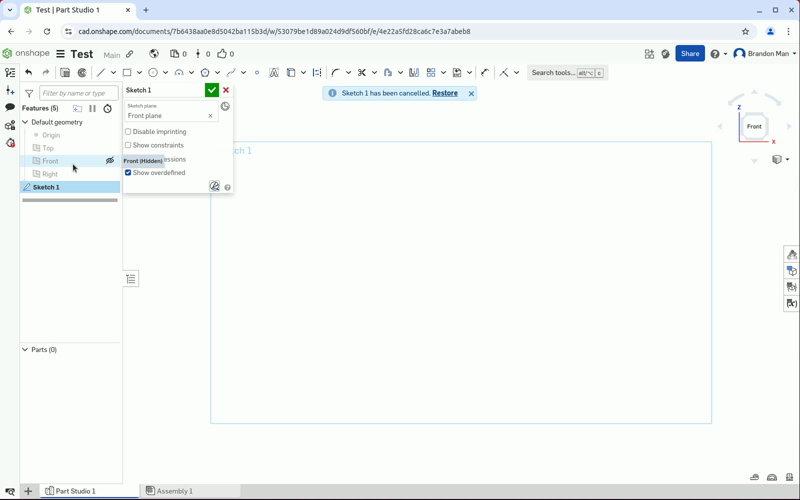
mouse_move(73, 352)
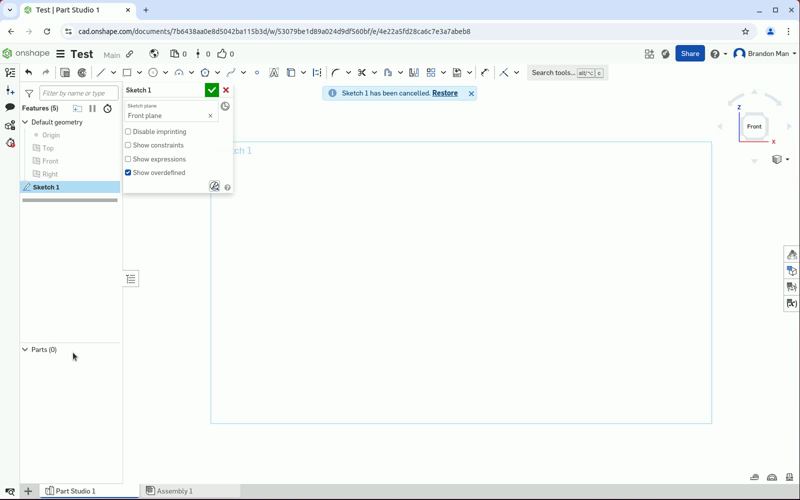
key(y)
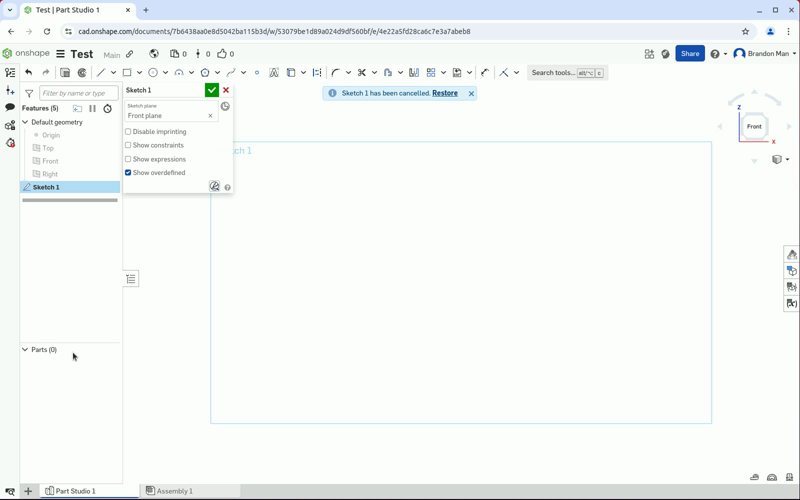
key(l)
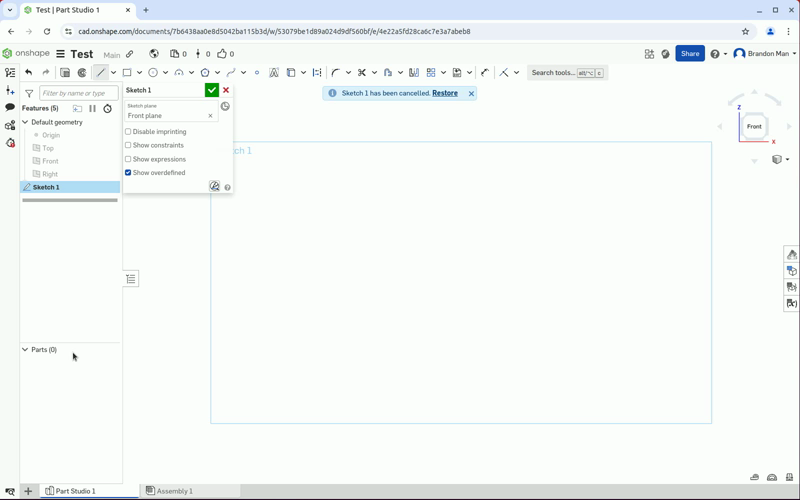
key_down(shift)
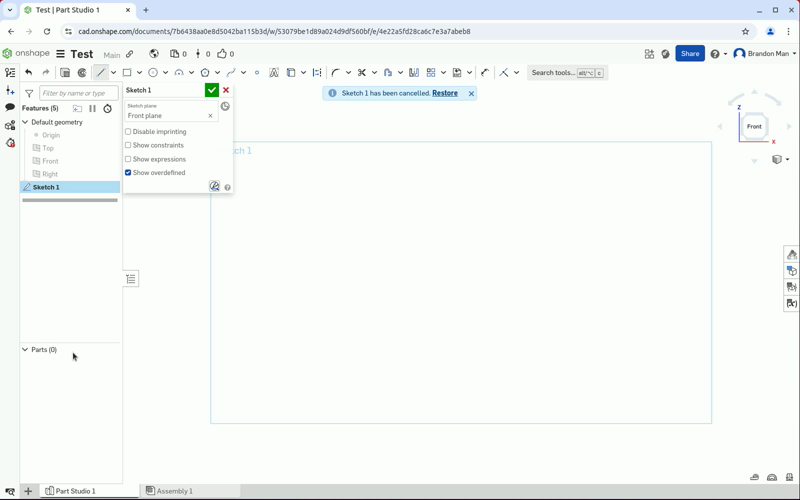
mouse_move(348, 339)
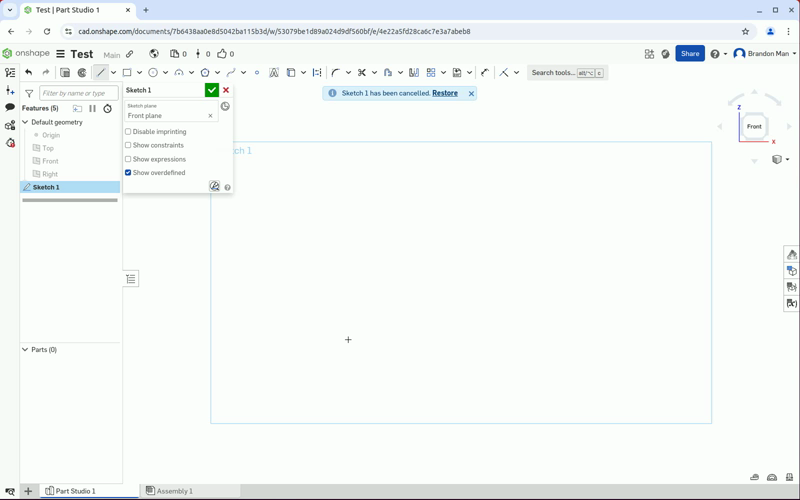
click(348, 339)
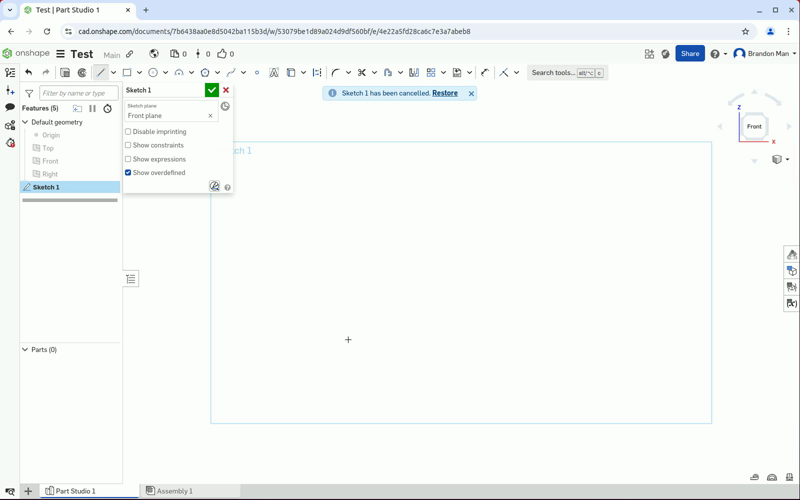
key_up(shift)
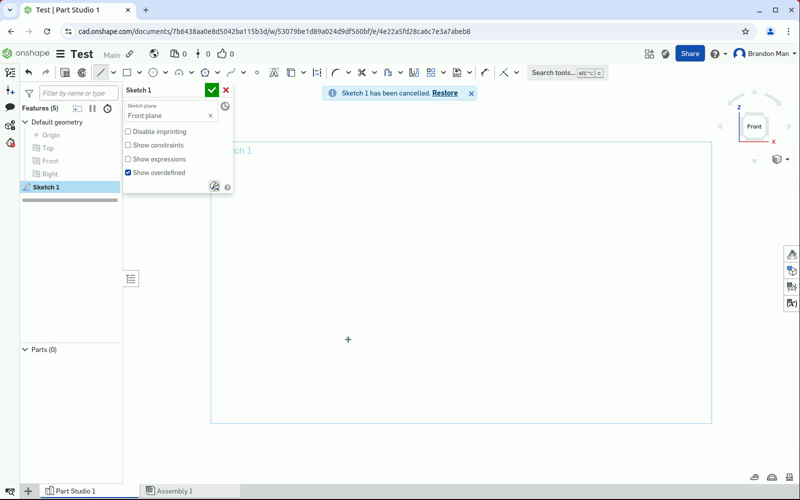
key_down(shift)
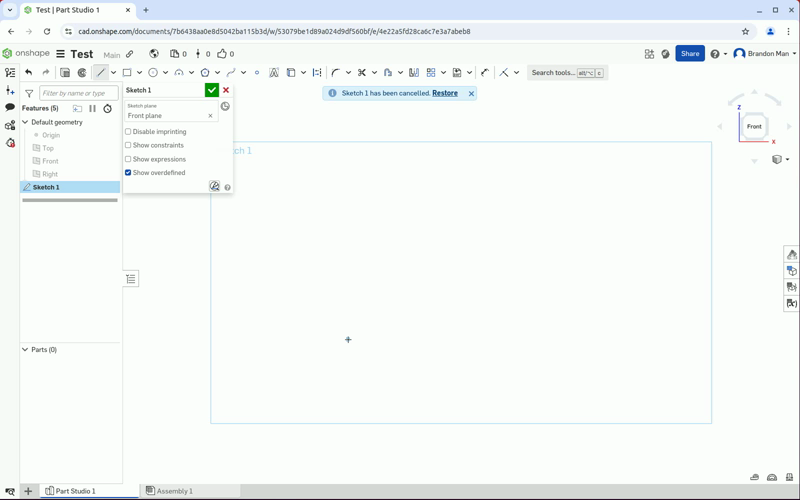
mouse_move(572, 339)
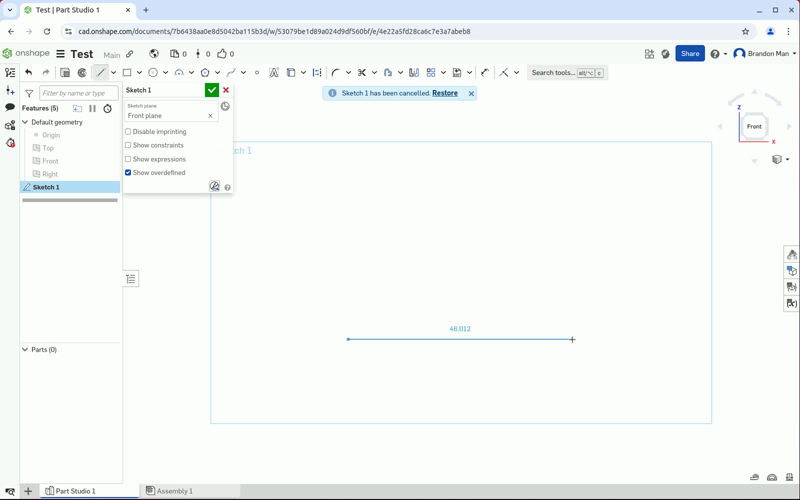
click(572, 339)
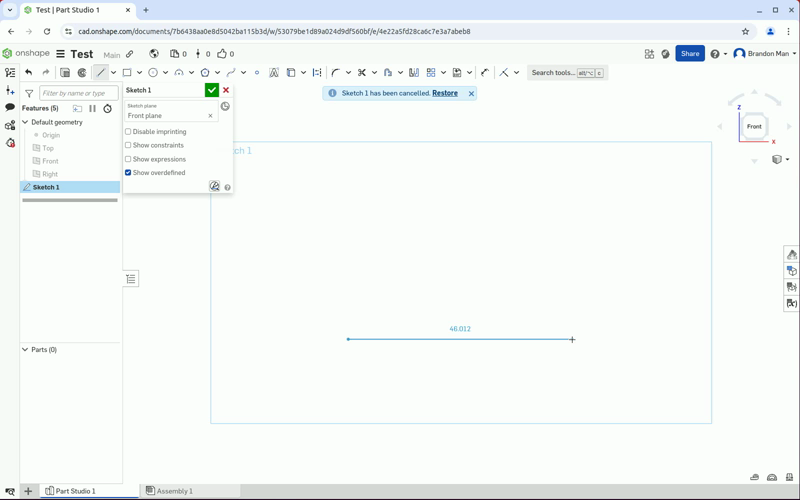
key_up(shift)
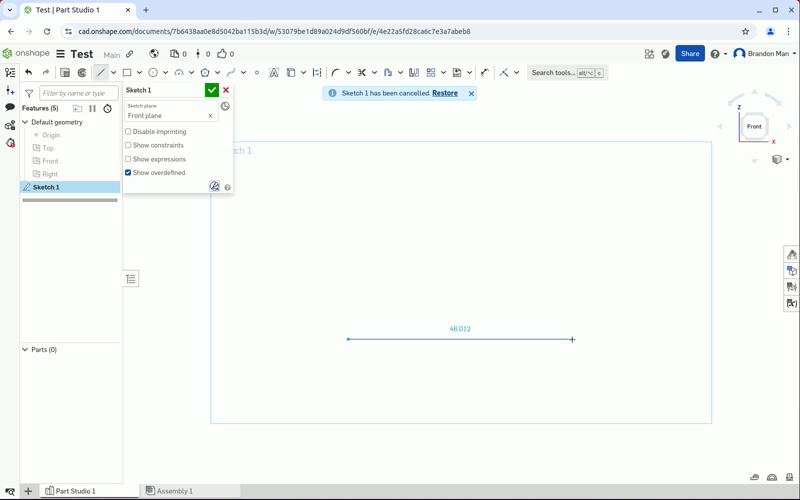
key_down(shift)
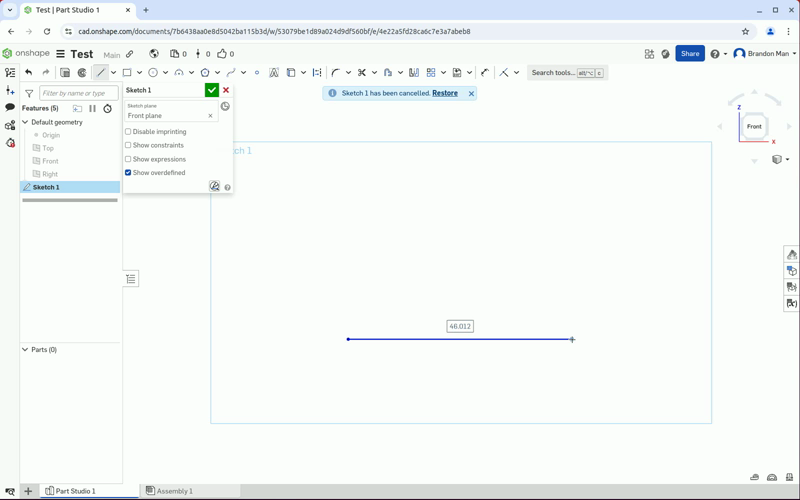
mouse_move(572, 226)
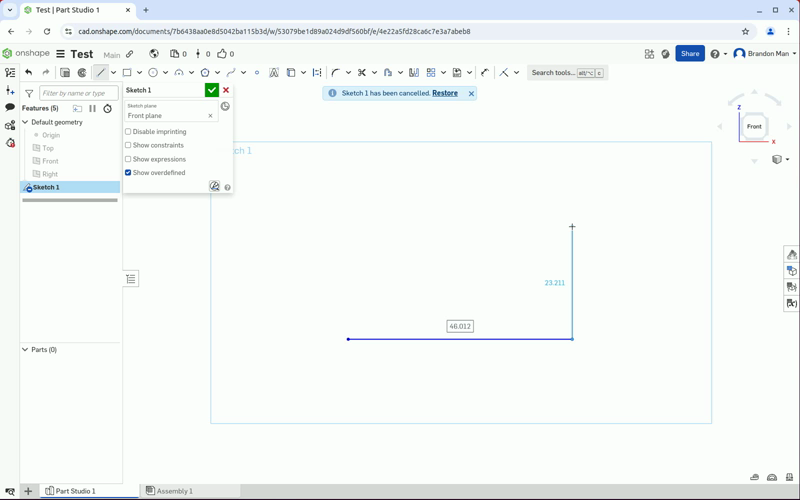
click(572, 226)
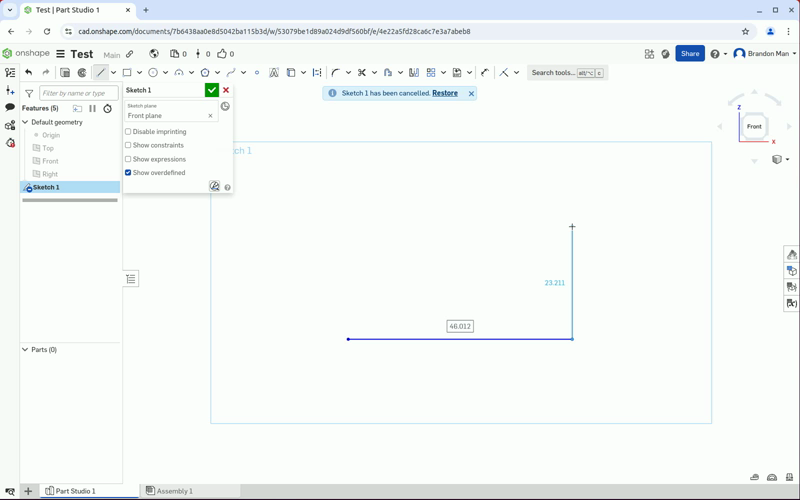
key_up(shift)
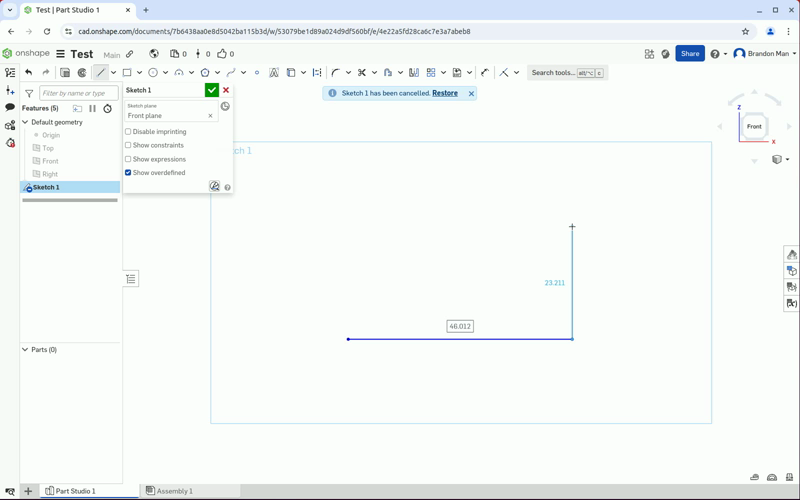
key_down(shift)
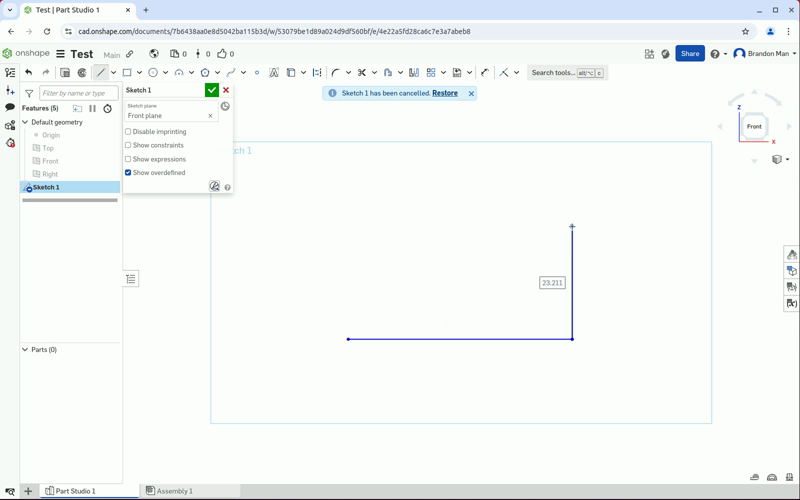
mouse_move(348, 226)
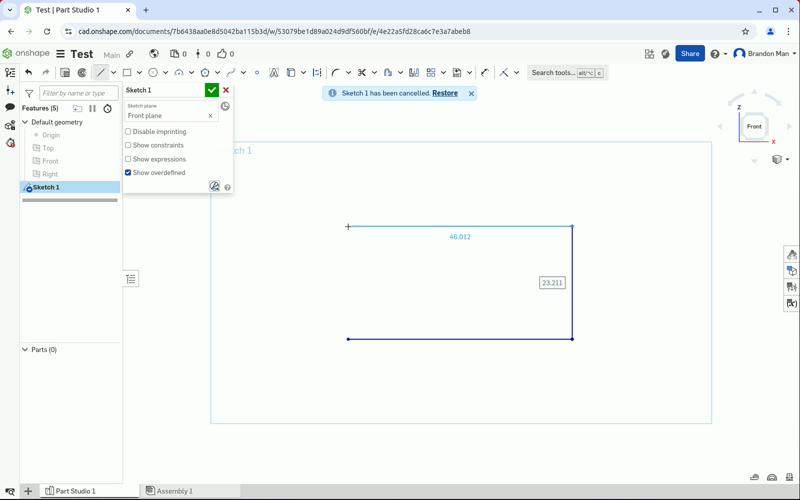
click(348, 226)
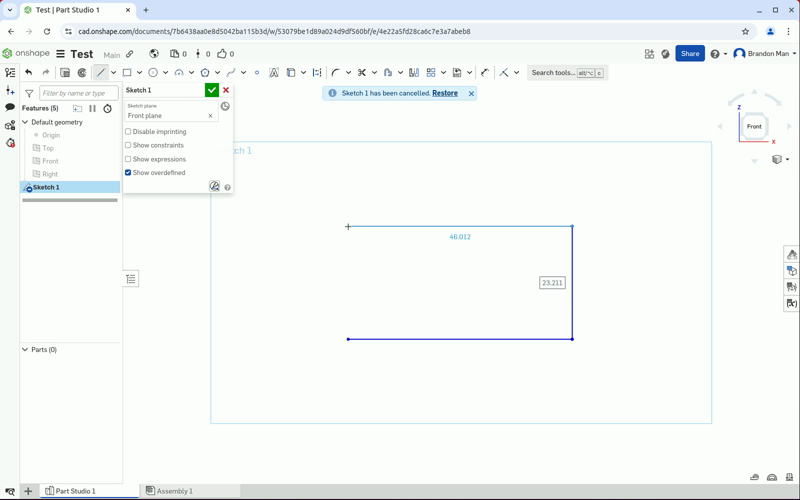
key_up(shift)
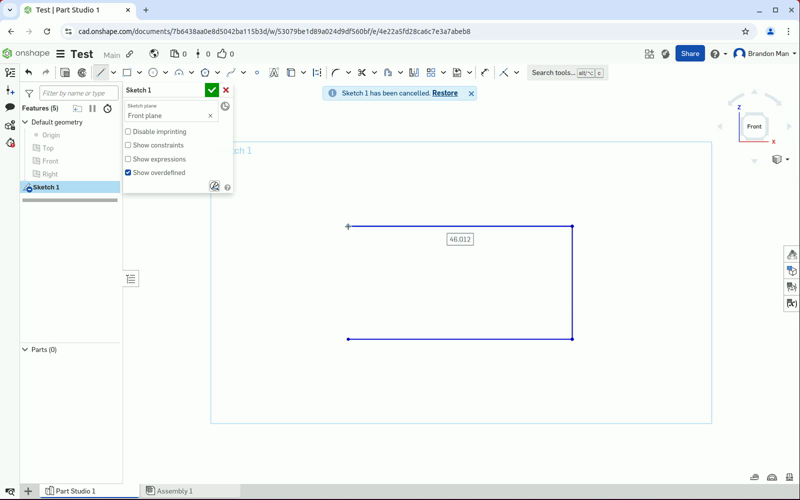
key_down(shift)
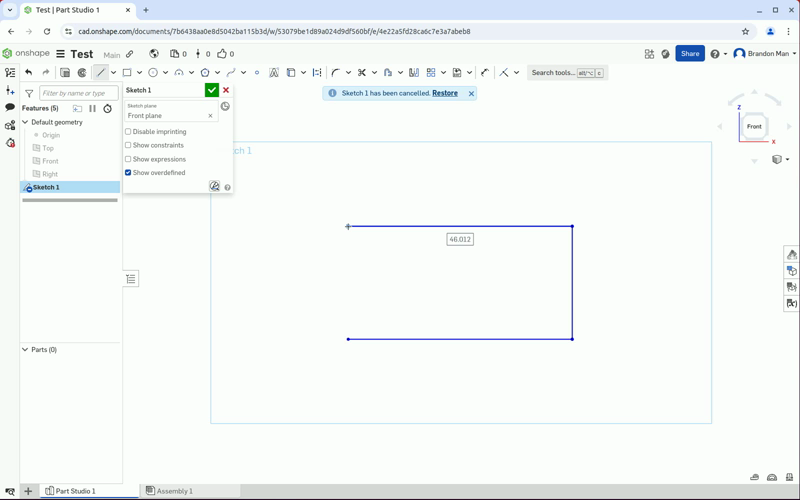
mouse_move(348, 339)
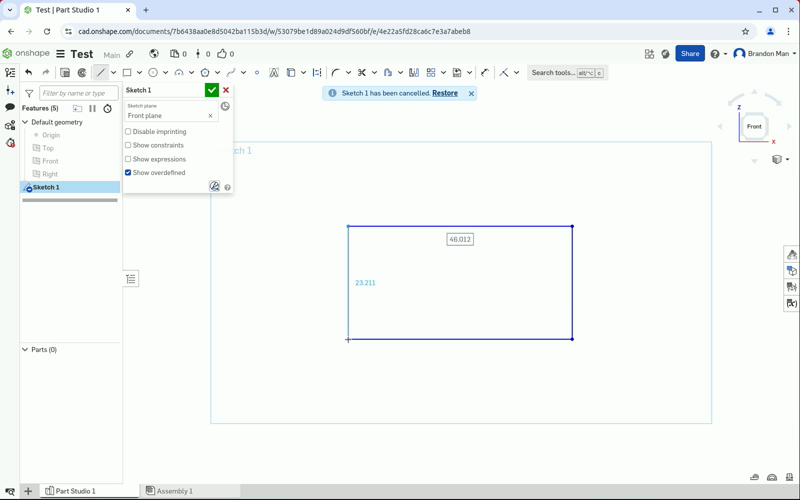
key_up(shift)
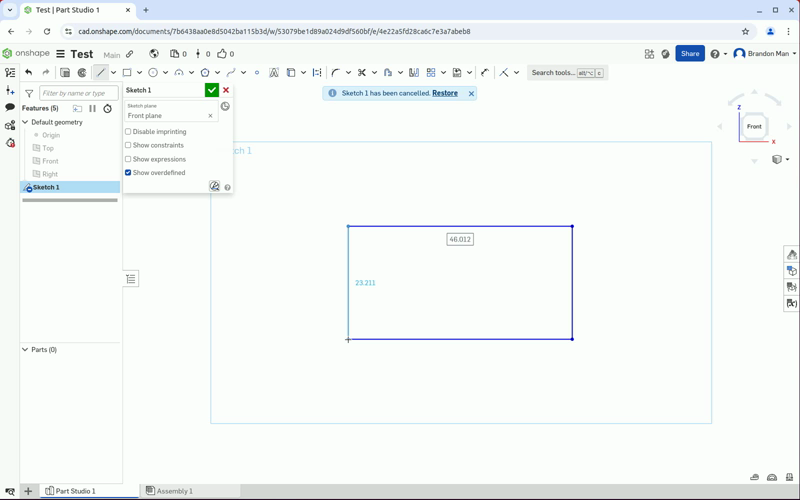
click(348, 339)
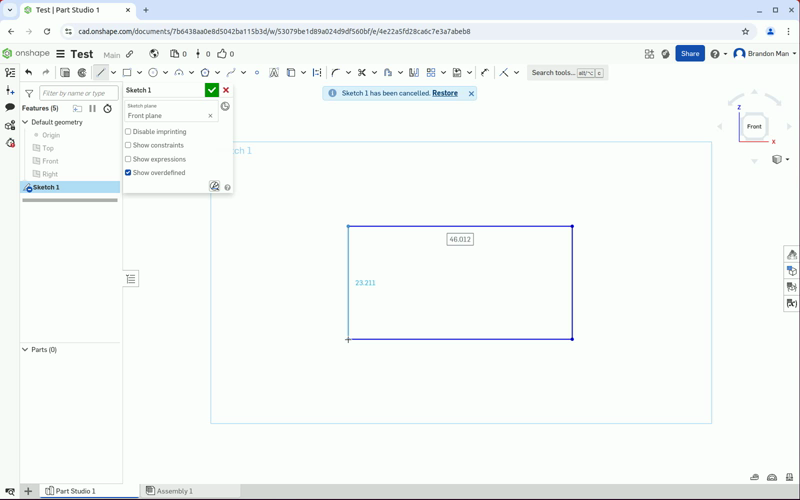
key(esc)
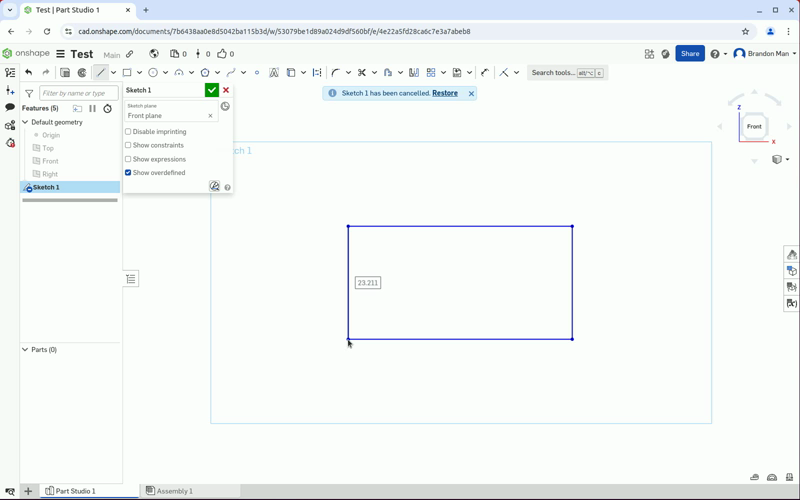
mouse_move(469, 269)
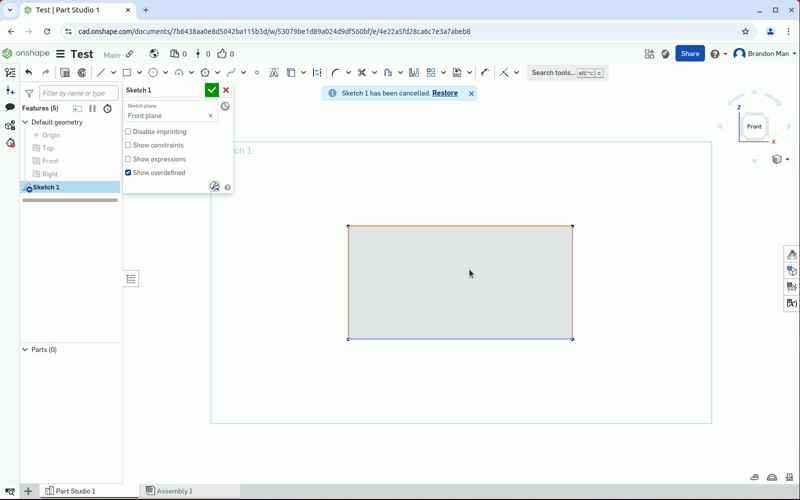
click(469, 269)
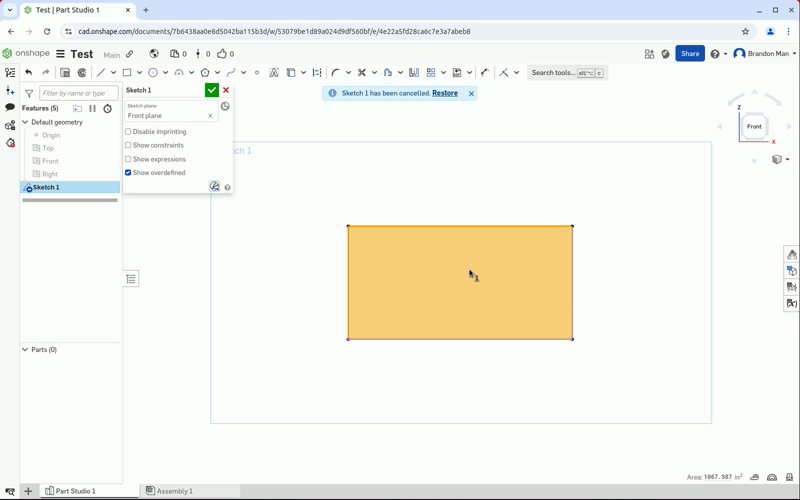
mouse_move(73, 352)
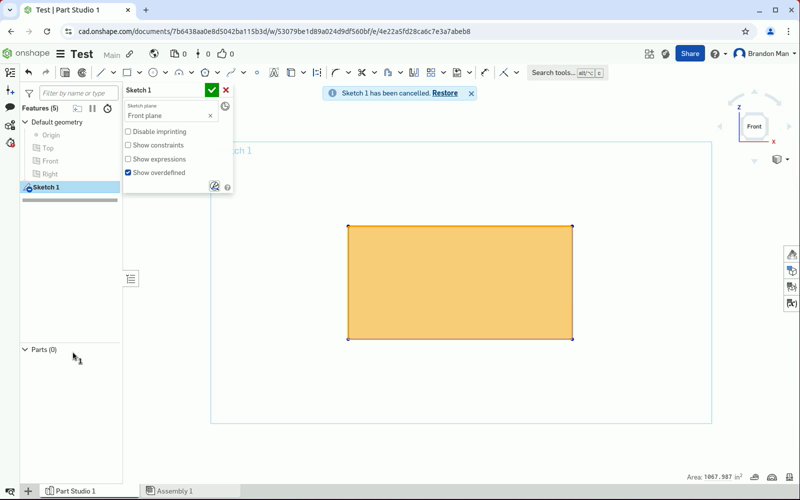
key(shift+y)
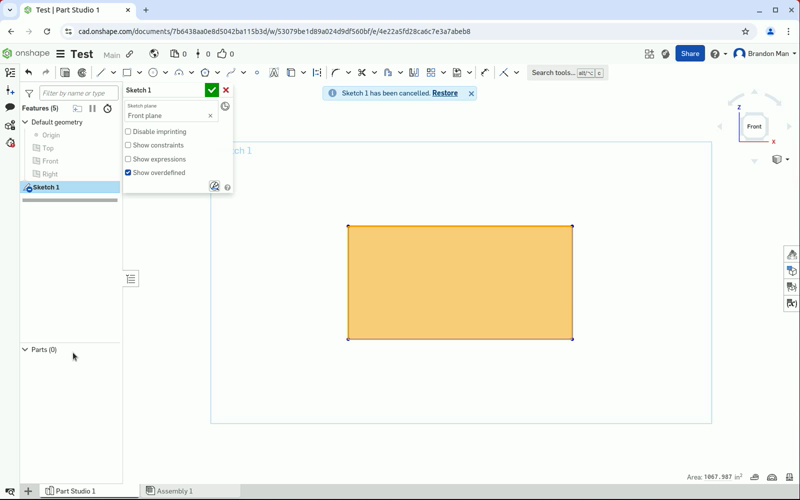
key(shift+e)
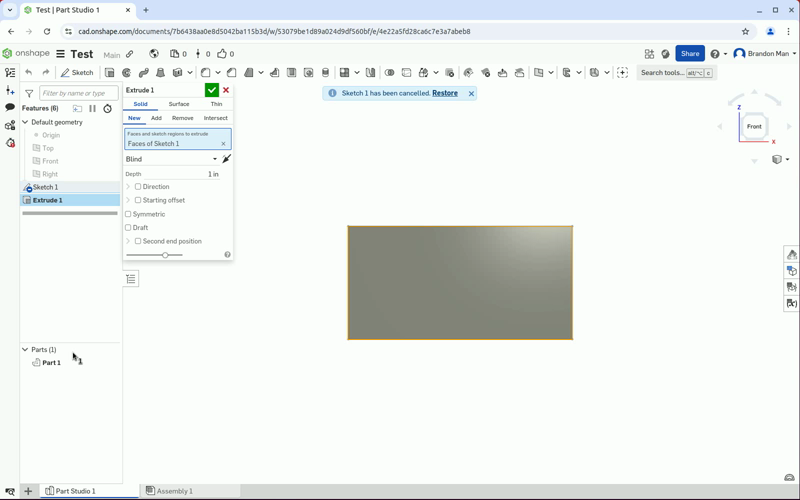
mouse_move(143, 106)
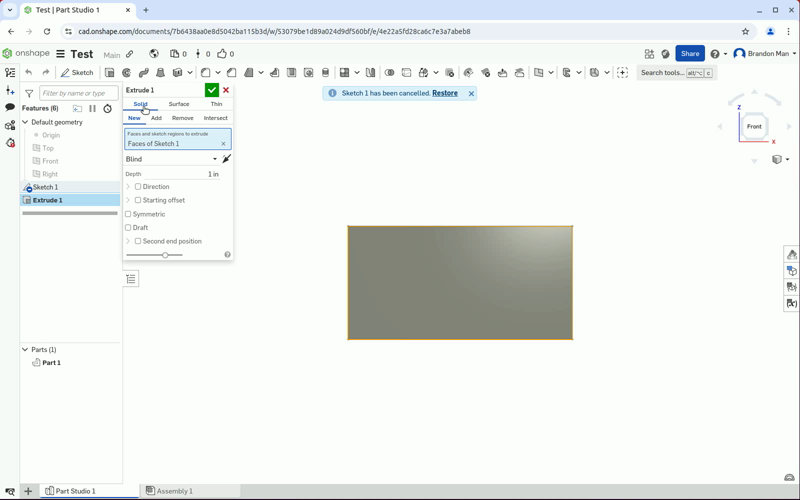
click(143, 106)
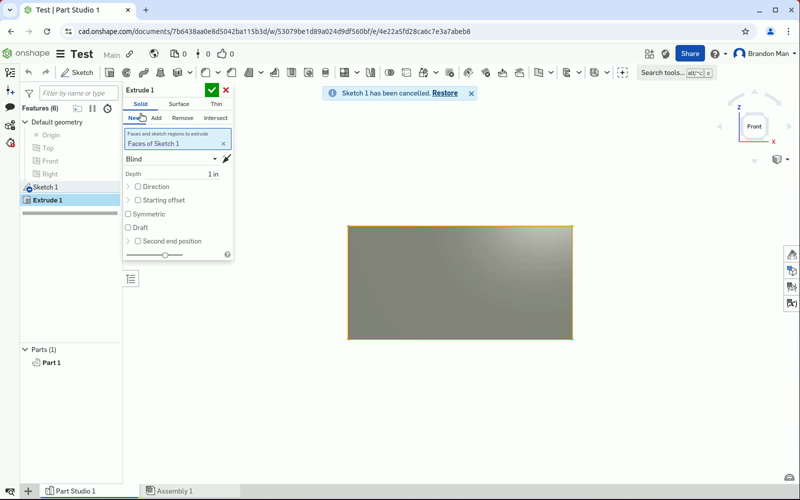
mouse_move(137, 120)
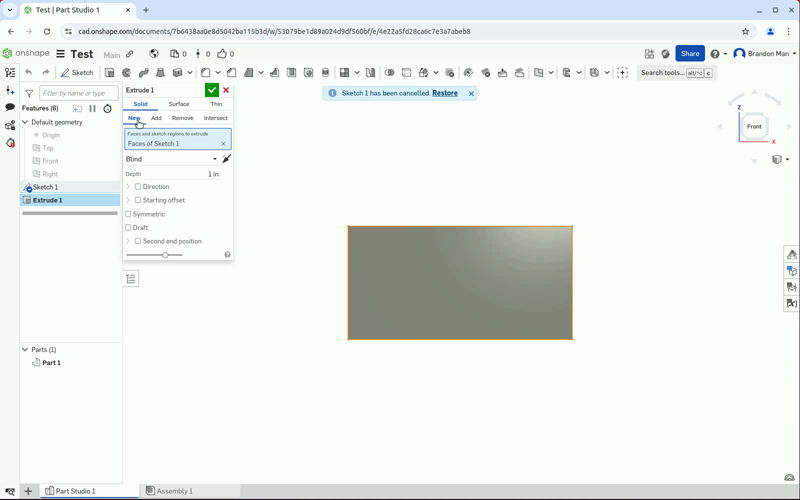
click(137, 120)
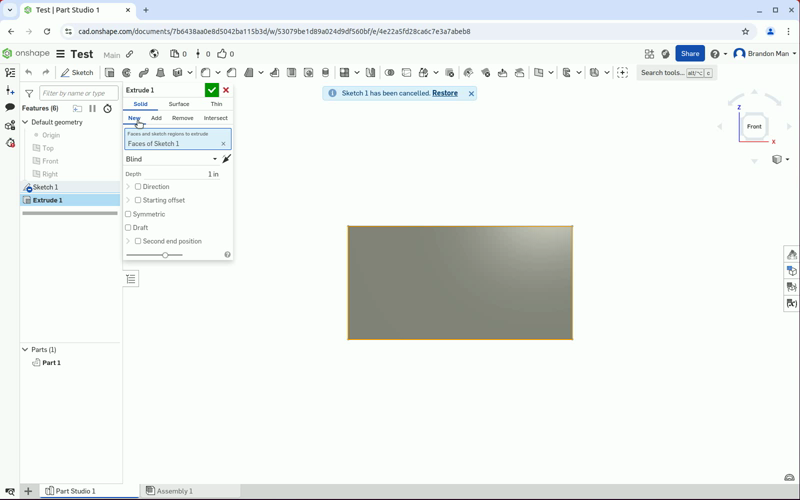
key(tab, 4)
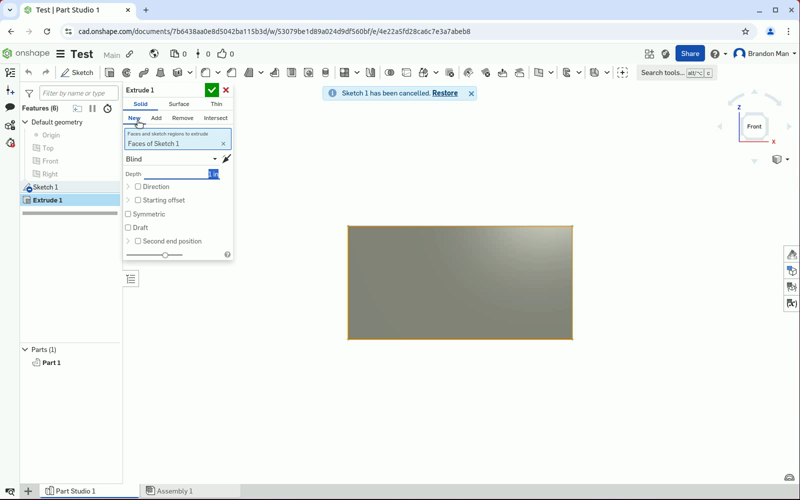
text(1.204)
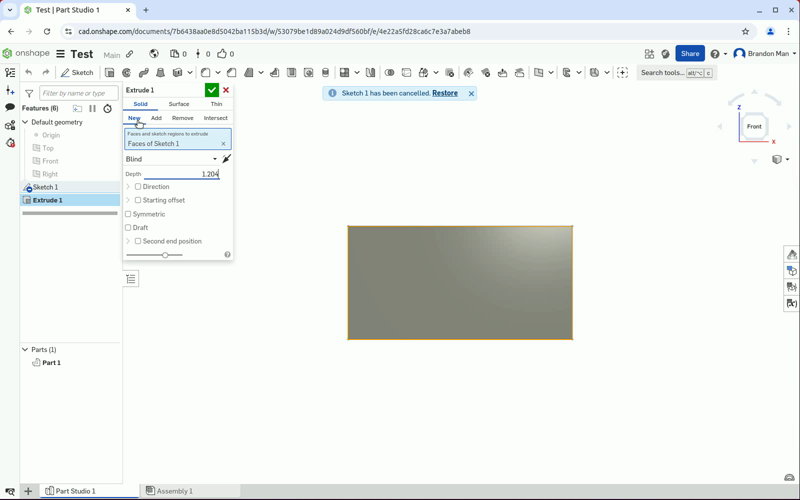
key(enter)
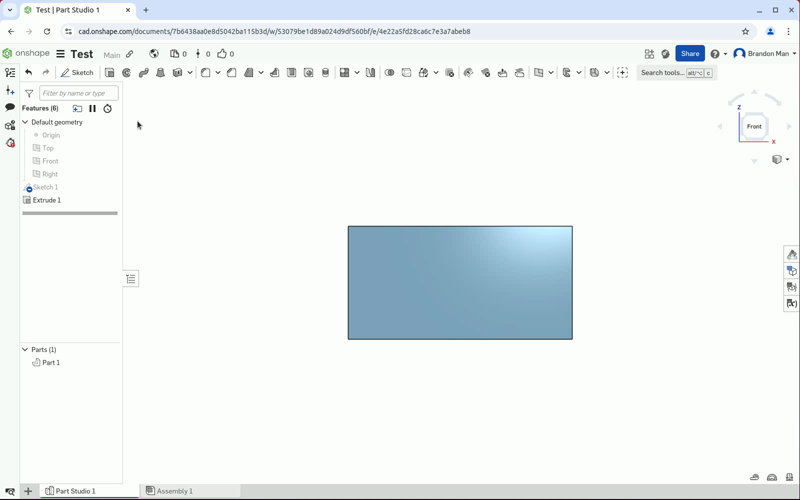
key(shift+h)
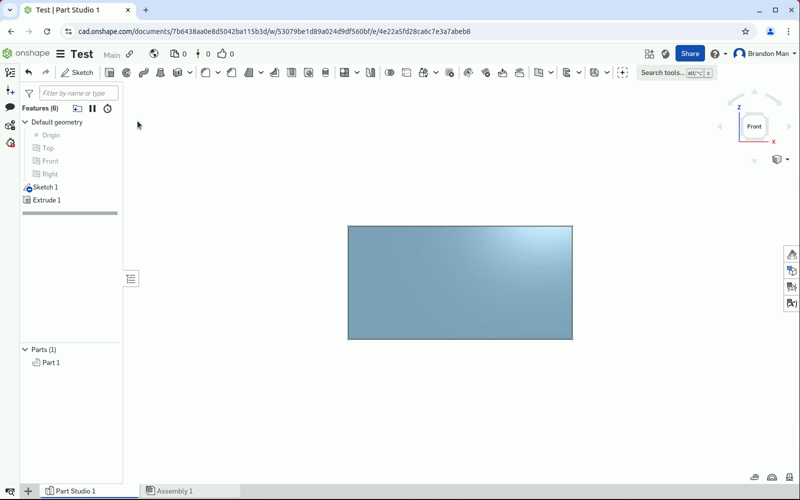
key(shift+h)
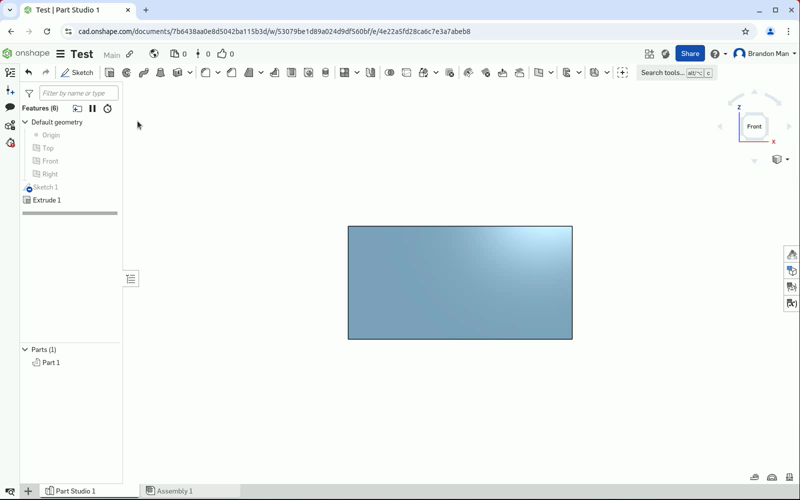
mouse_move(73, 189)
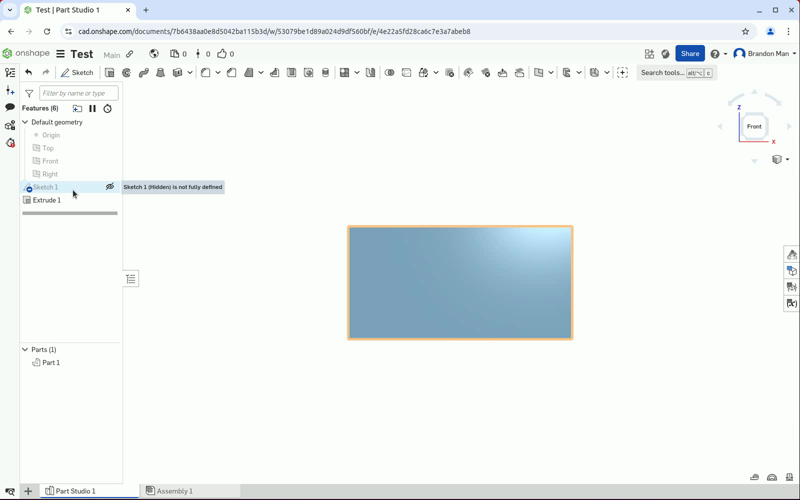
click(73, 189)
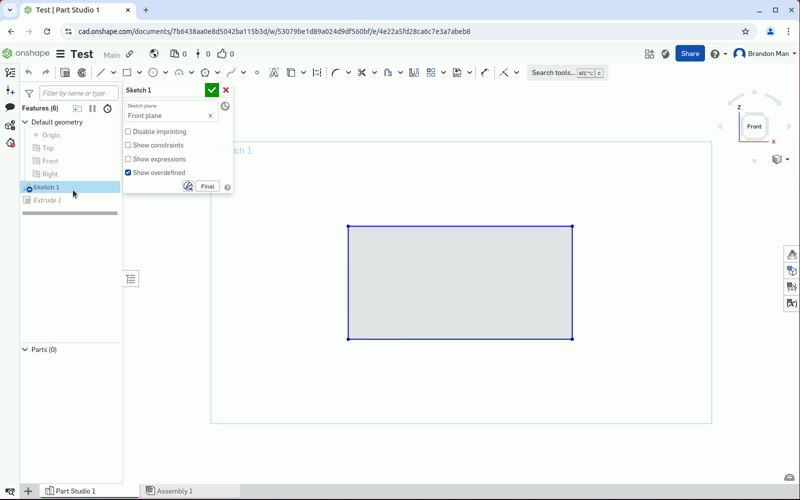
mouse_move(229, 92)
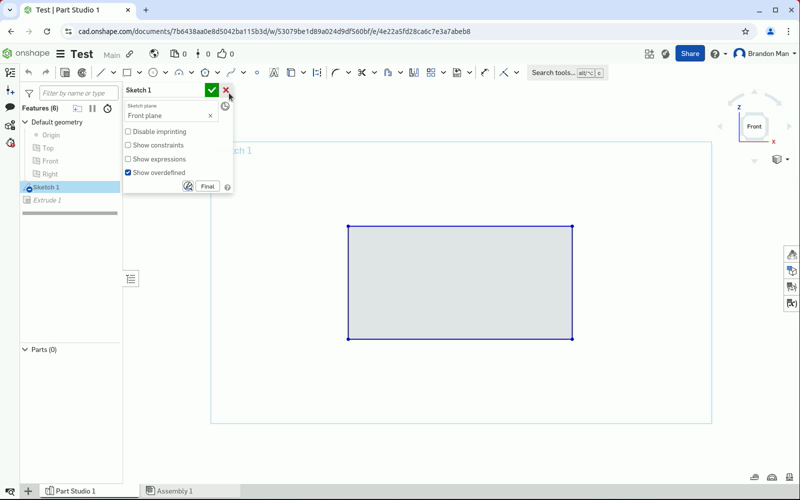
click(229, 92)
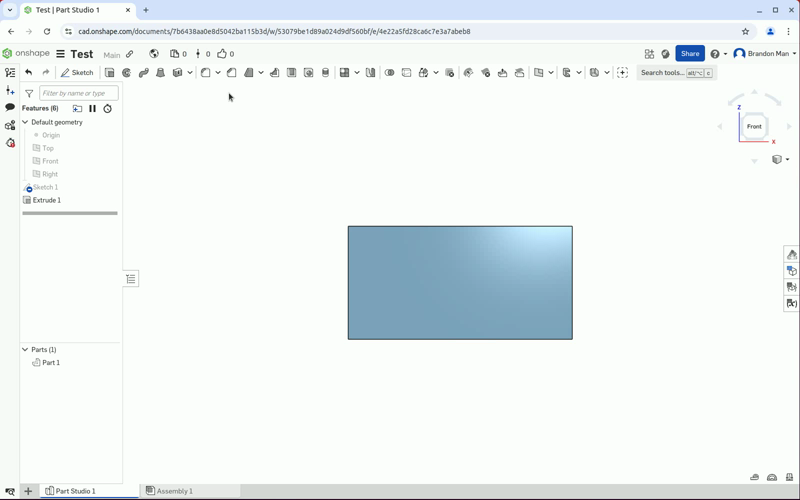
mouse_move(541, 75)
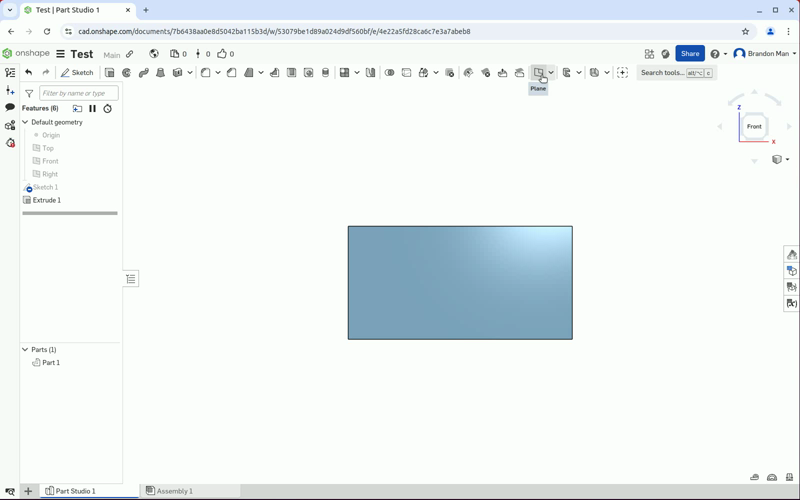
click(541, 75)
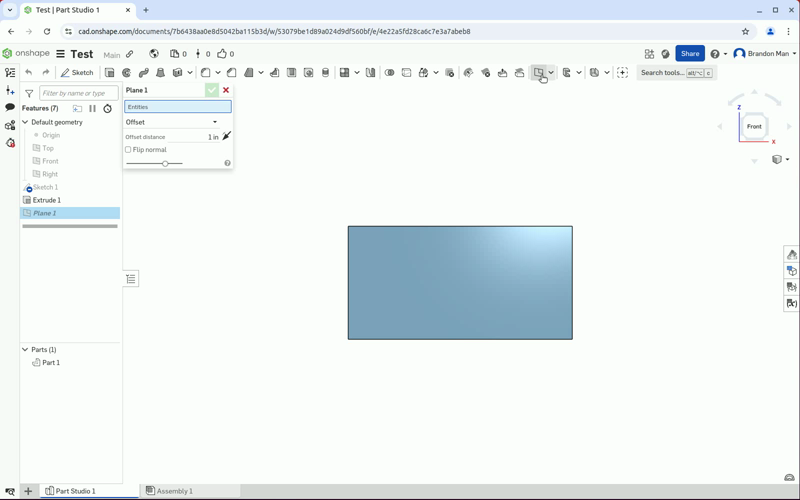
mouse_move(73, 163)
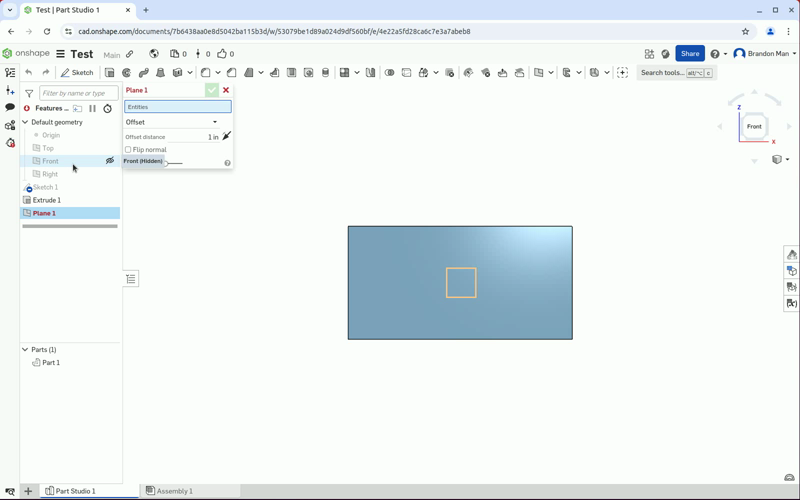
click(73, 163)
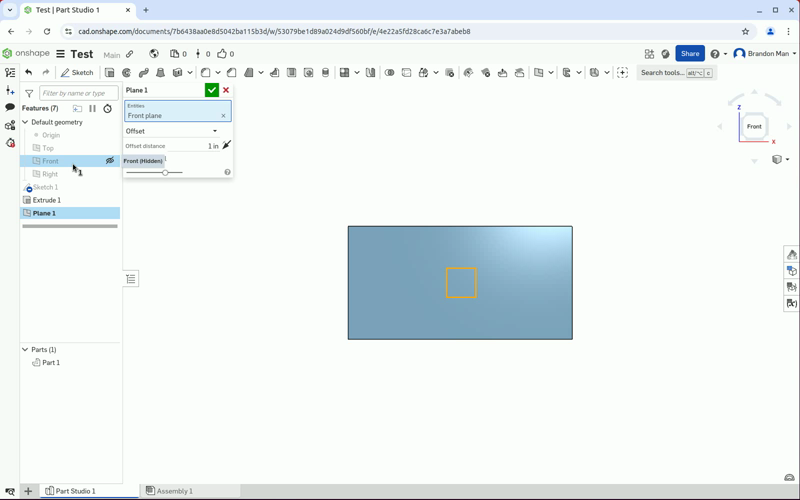
key(tab, 2)
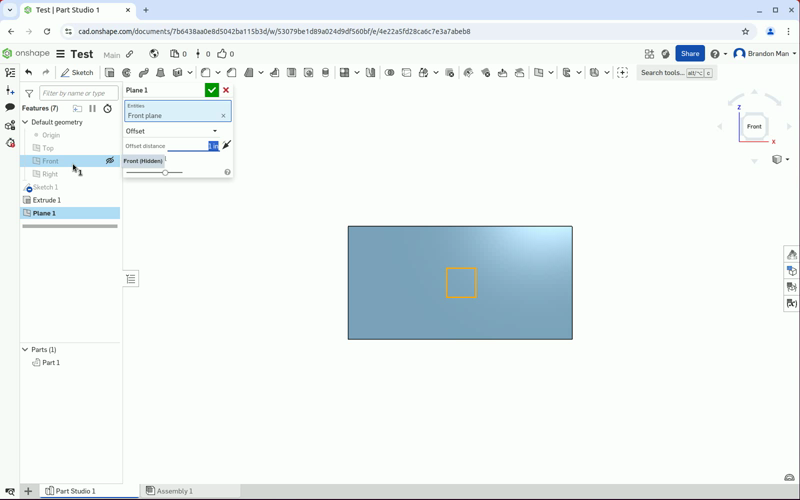
text(1.202)
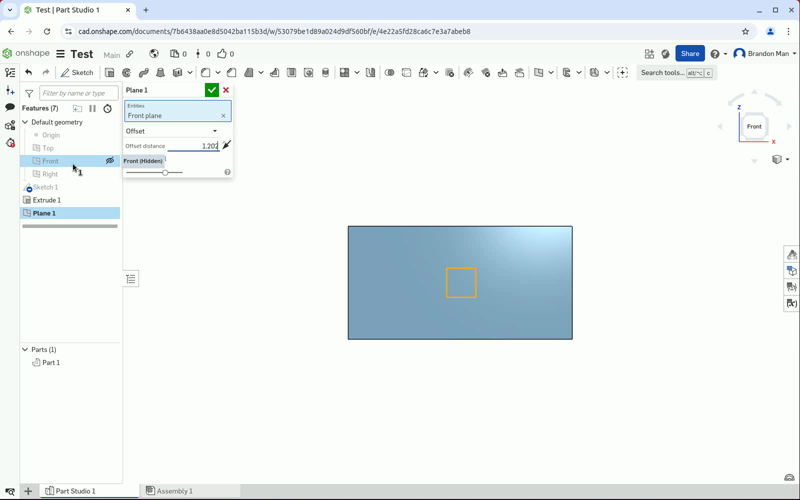
key(enter, 2)
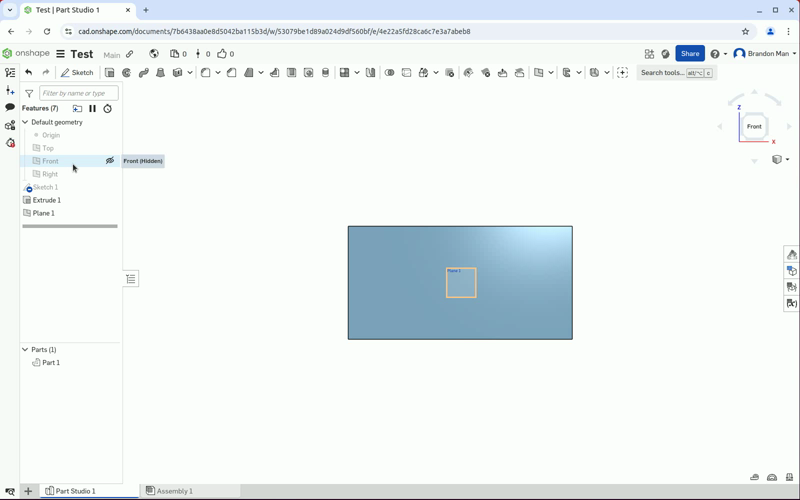
key(shift+s)
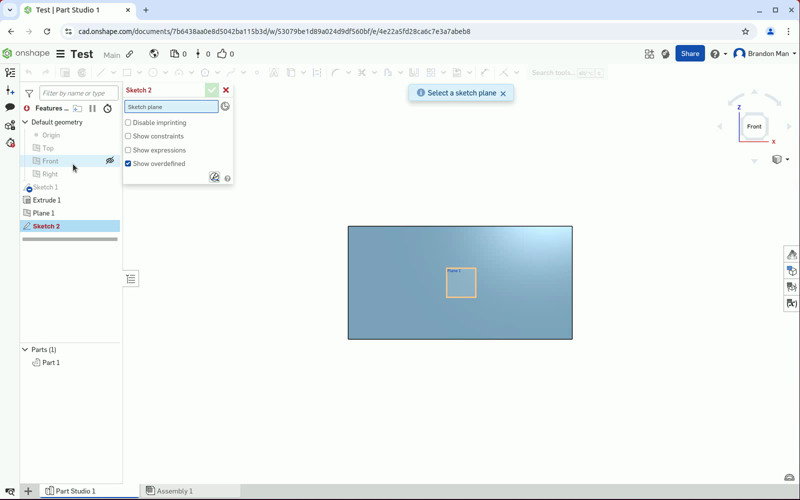
mouse_move(73, 215)
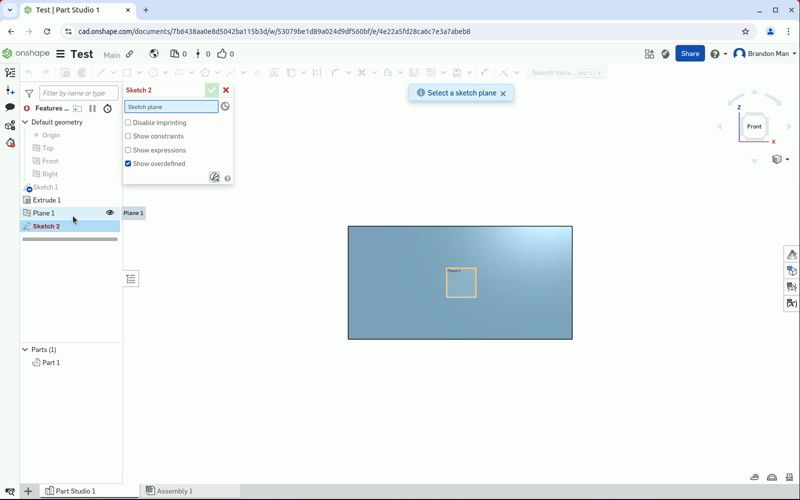
click(73, 215)
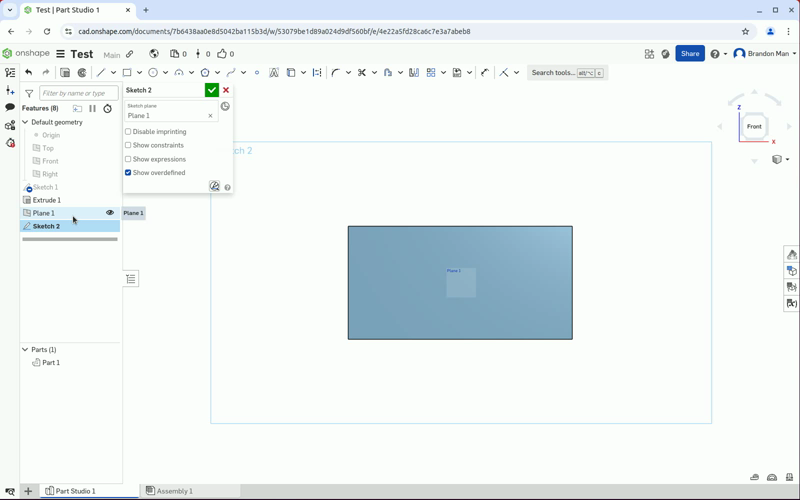
mouse_move(73, 352)
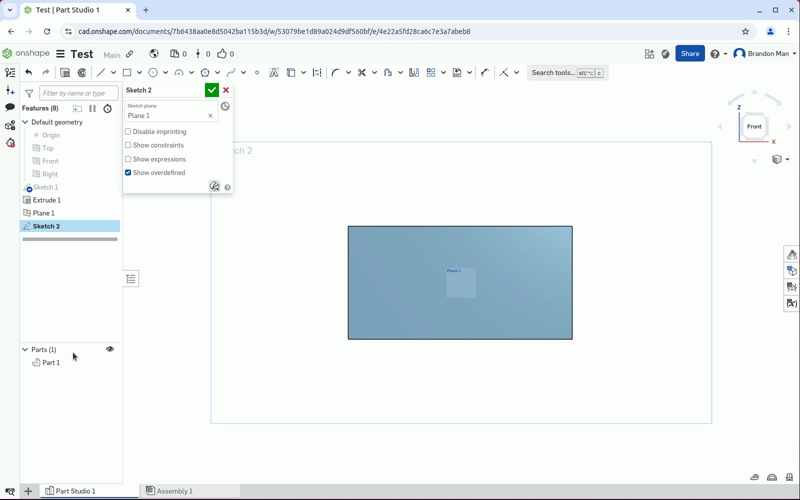
key(y)
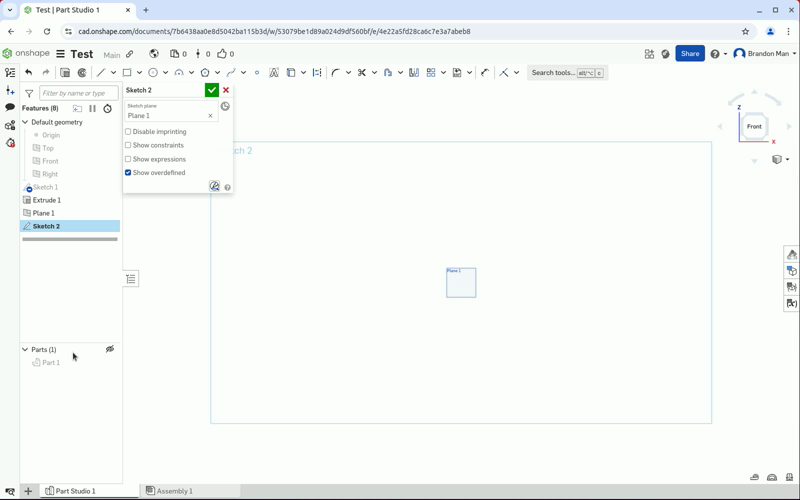
key(c)
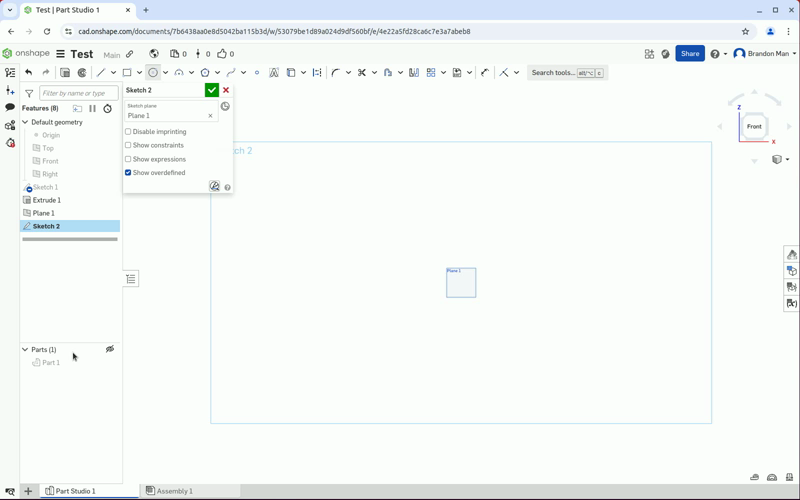
key_down(shift)
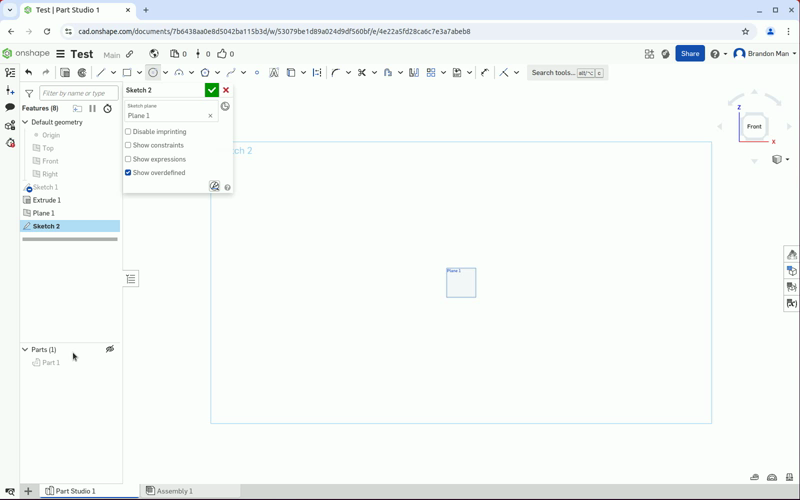
mouse_move(418, 282)
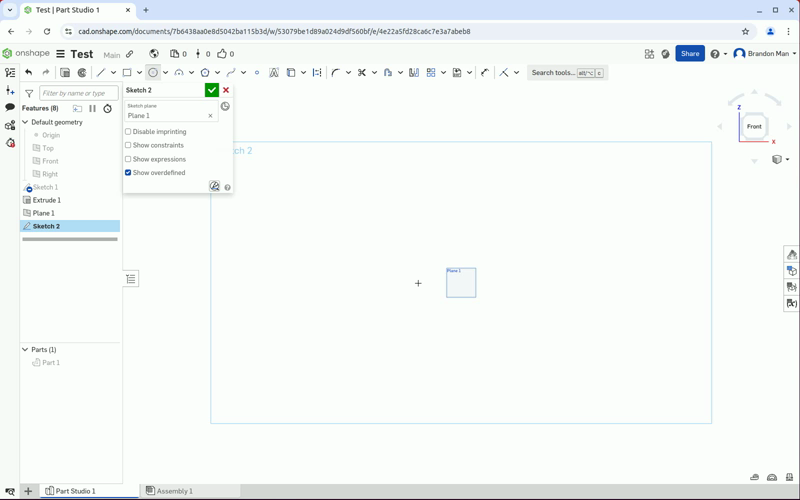
click(418, 282)
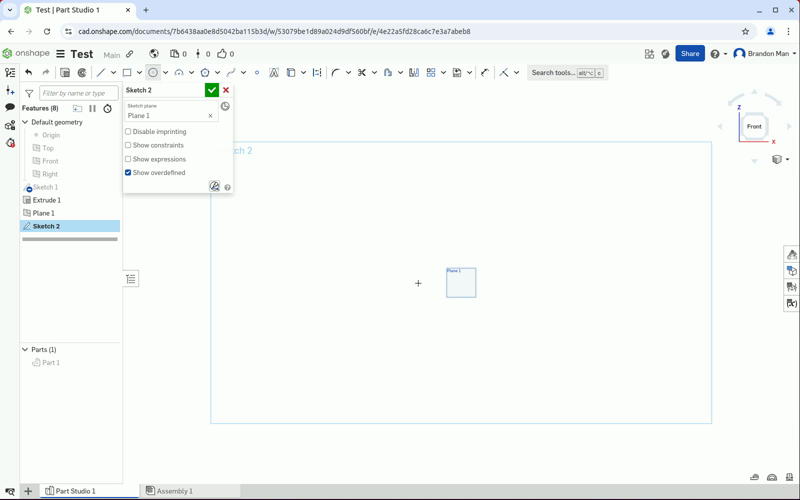
key_up(shift)
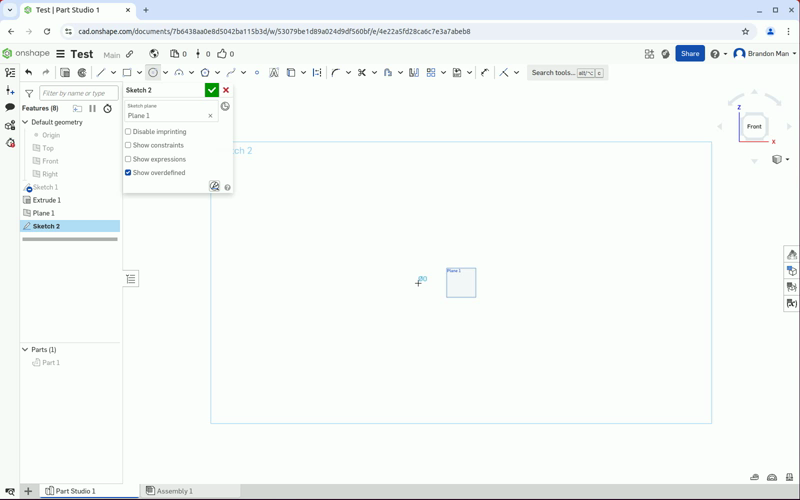
mouse_move(422, 282)
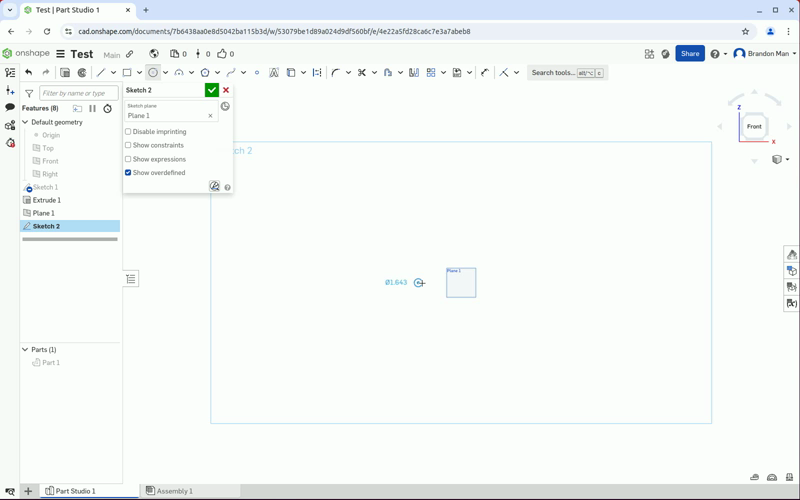
click(422, 282)
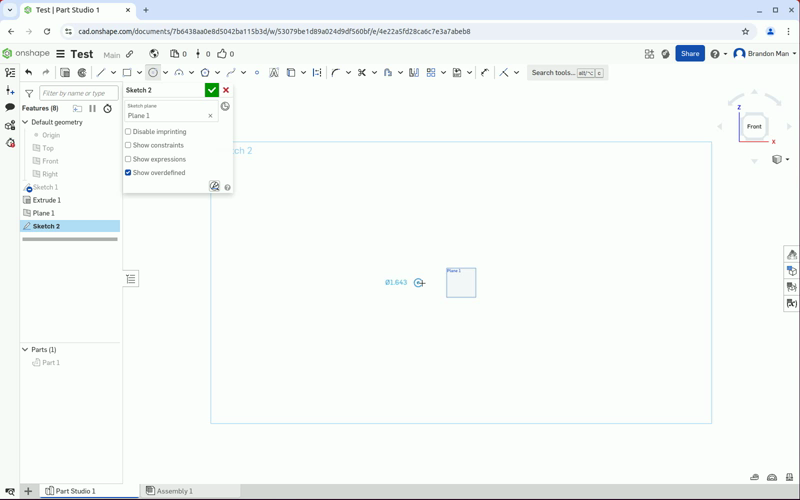
key(esc)
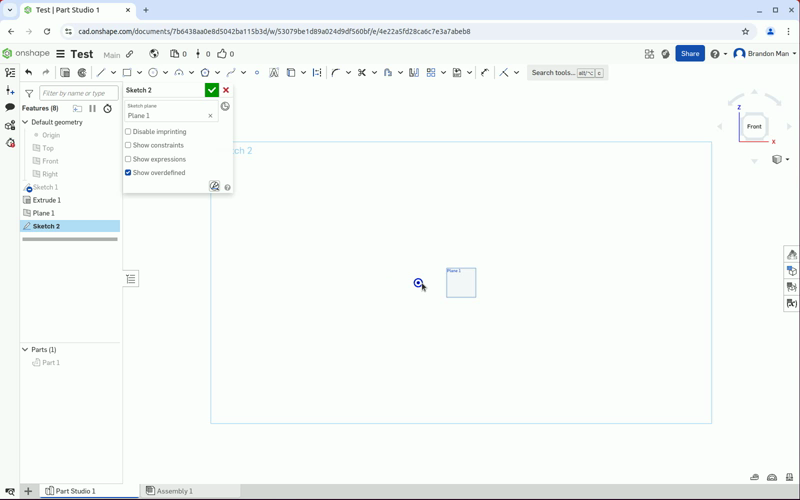
mouse_move(418, 282)
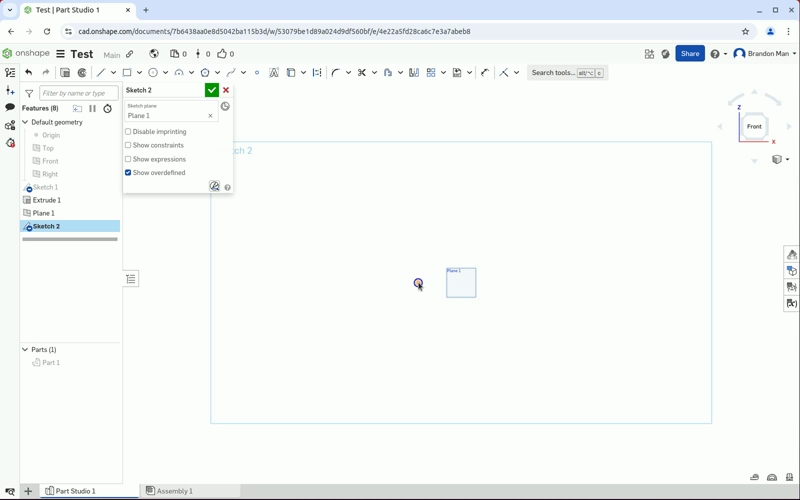
scroll(6)
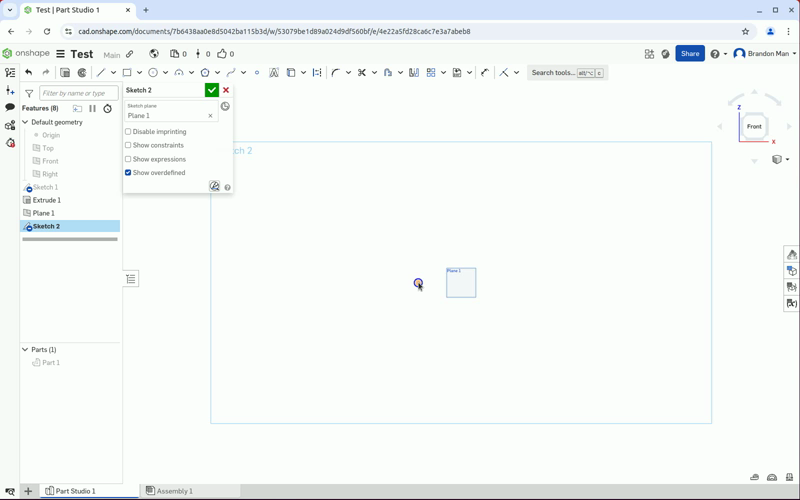
scroll(6)
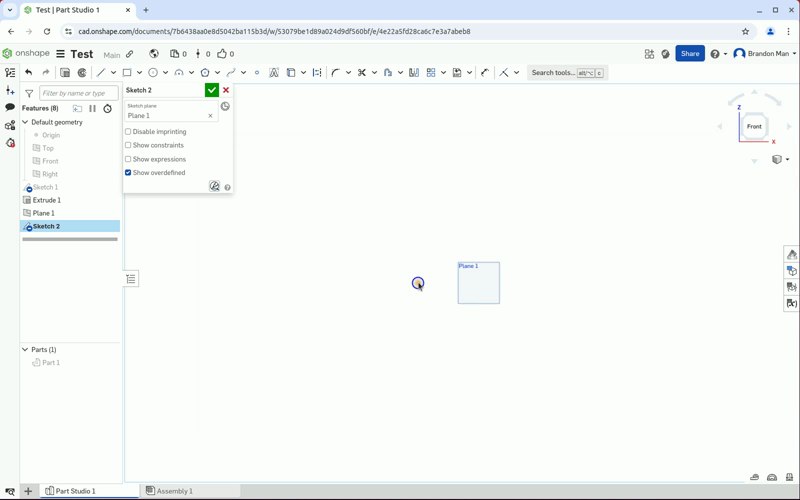
scroll(6)
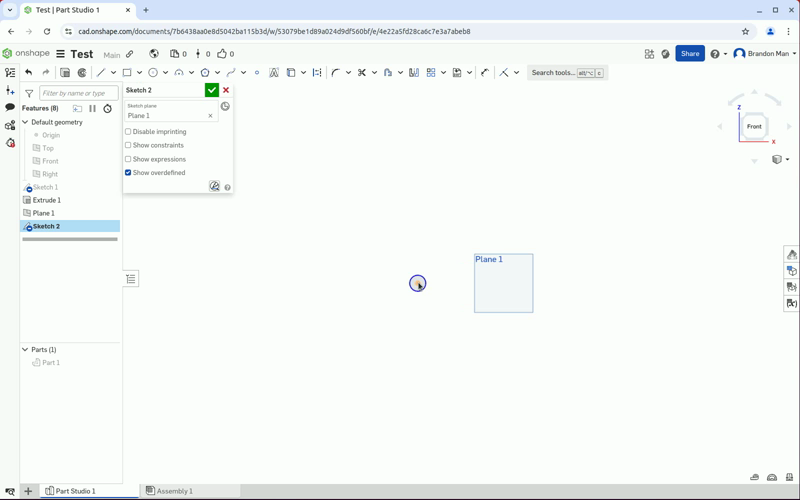
scroll(6)
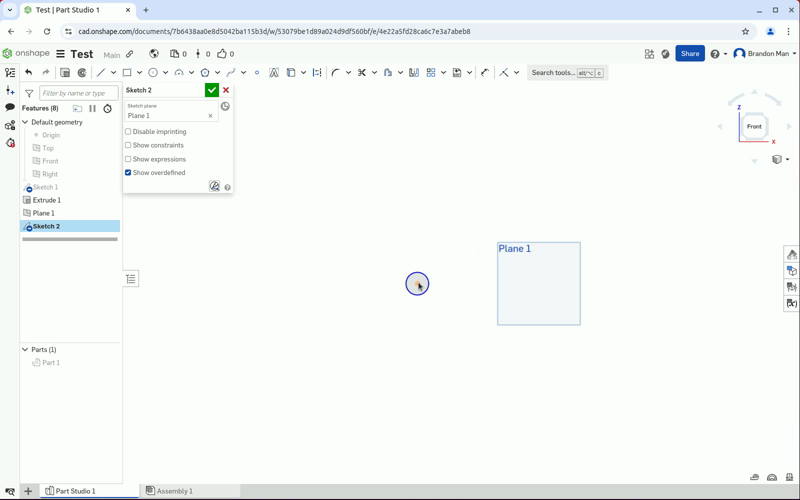
scroll(6)
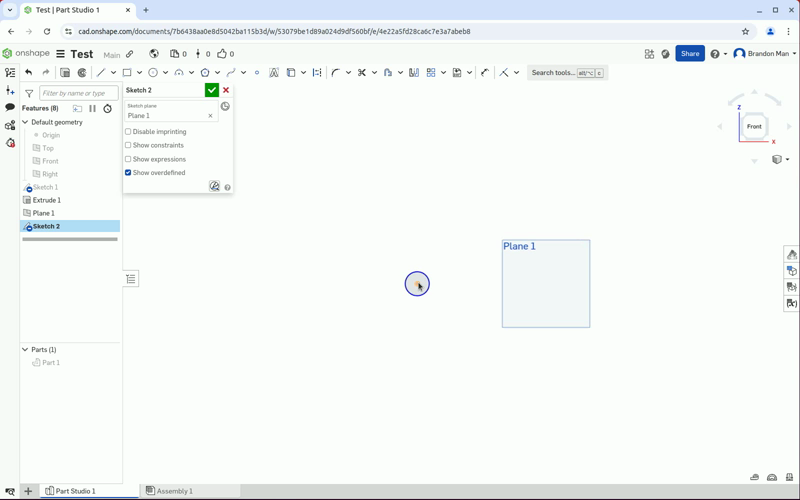
scroll(6)
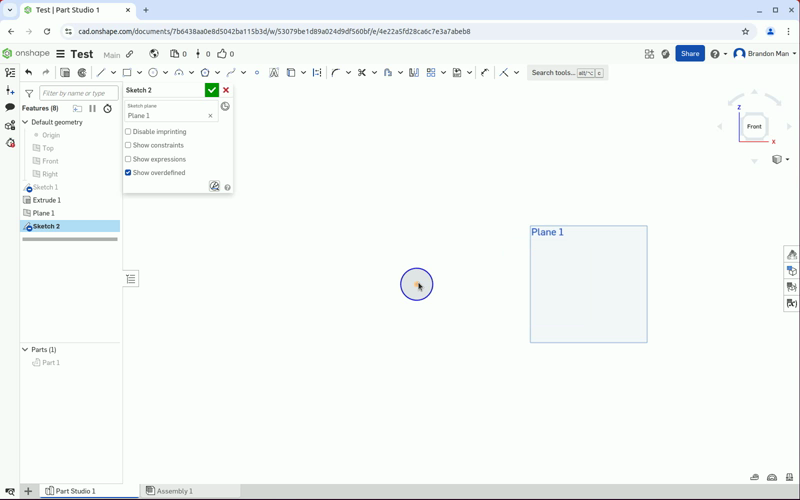
scroll(6)
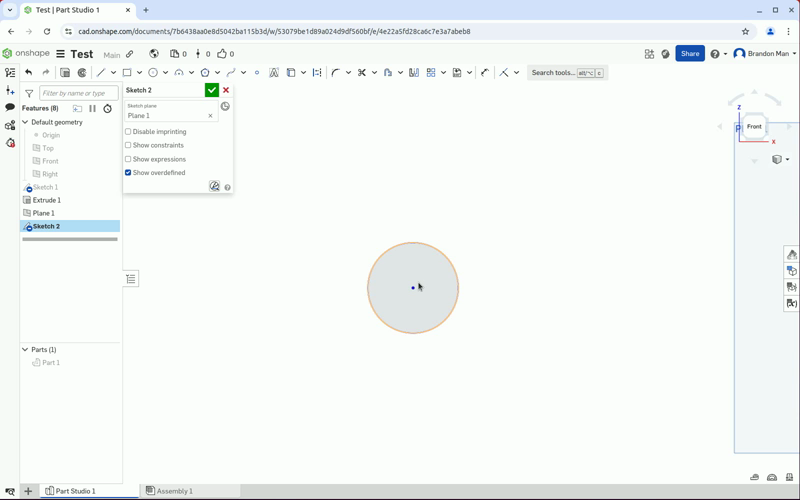
click(418, 282)
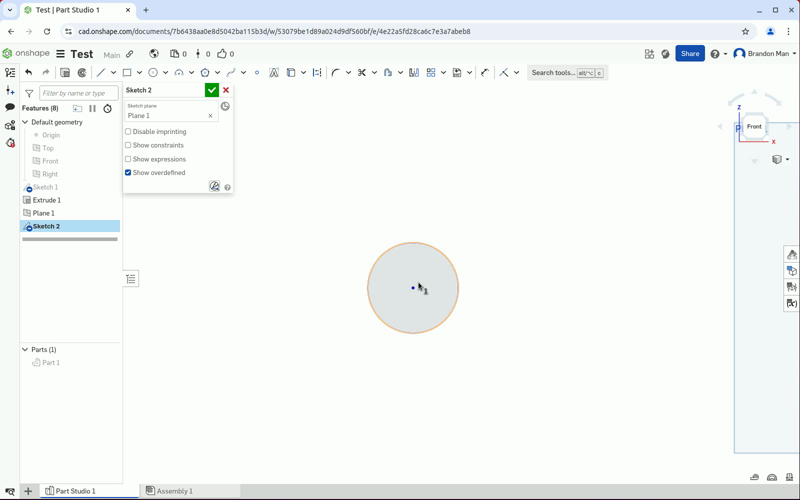
scroll(-6)
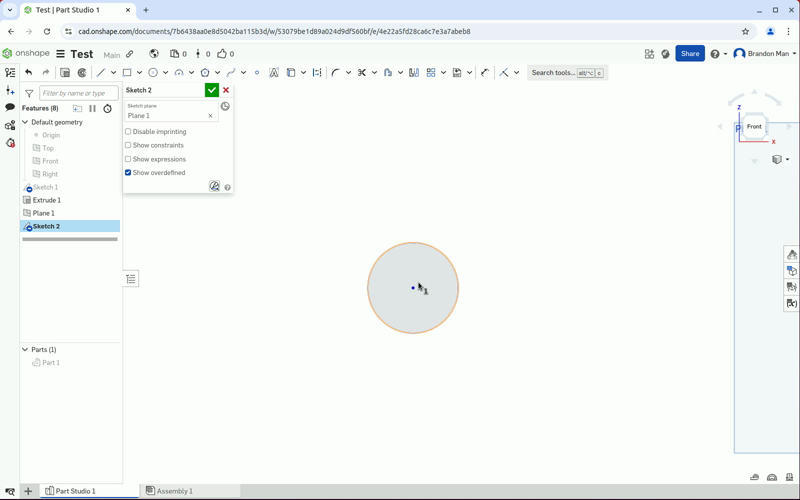
scroll(-6)
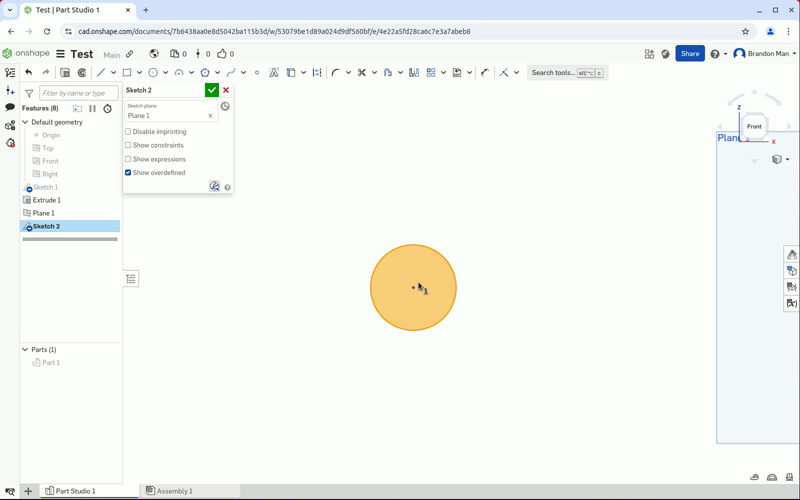
scroll(-6)
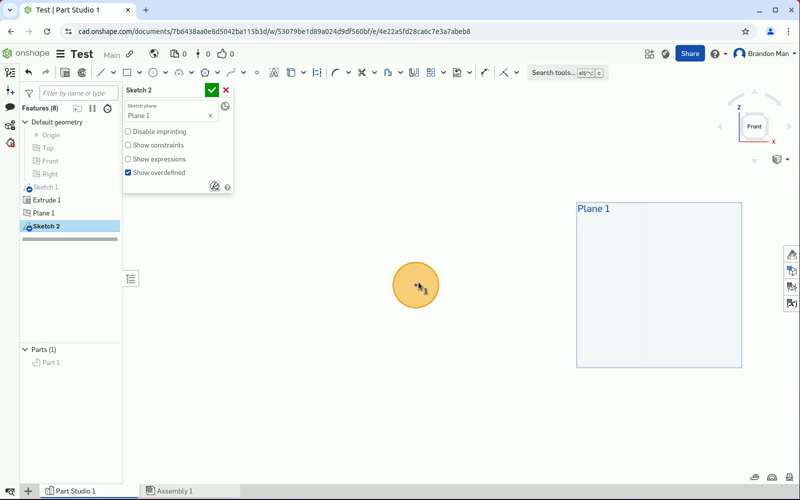
scroll(-6)
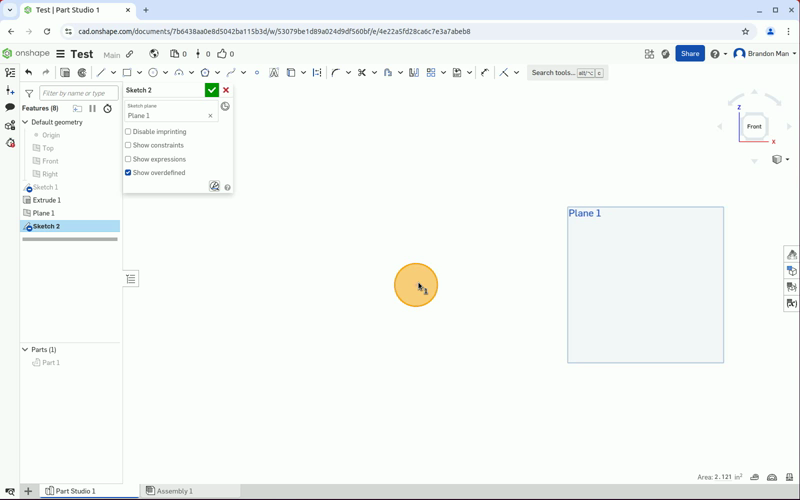
scroll(-6)
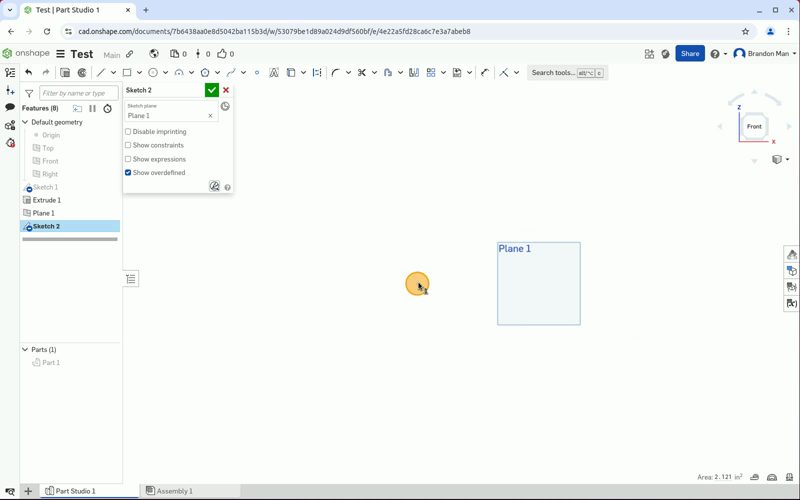
scroll(-6)
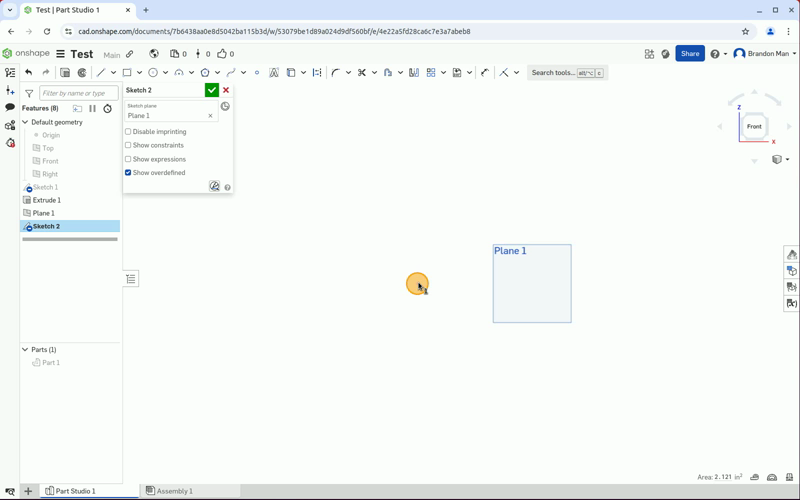
scroll(-6)
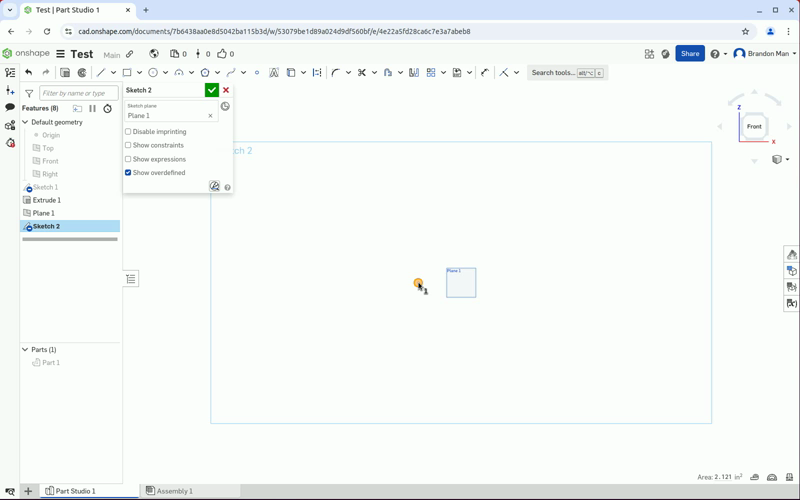
mouse_move(73, 352)
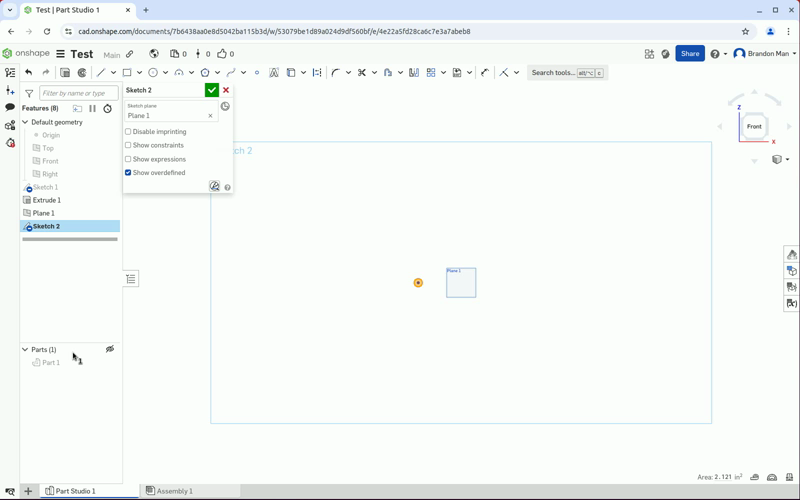
key(shift+y)
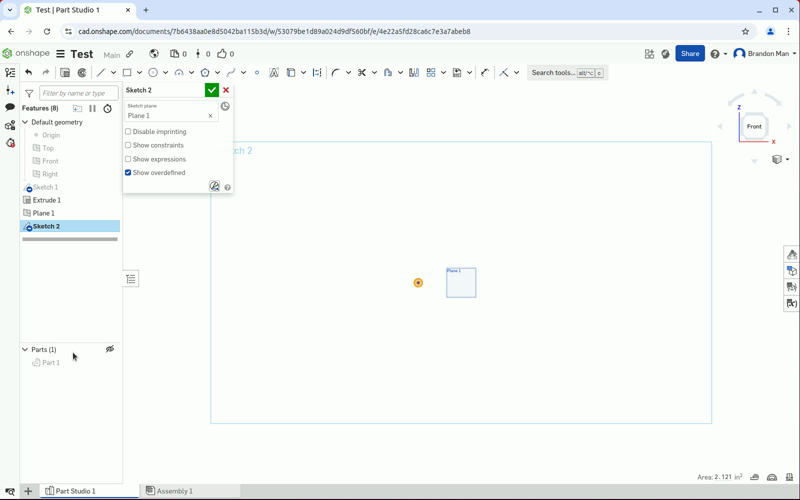
key(shift+e)
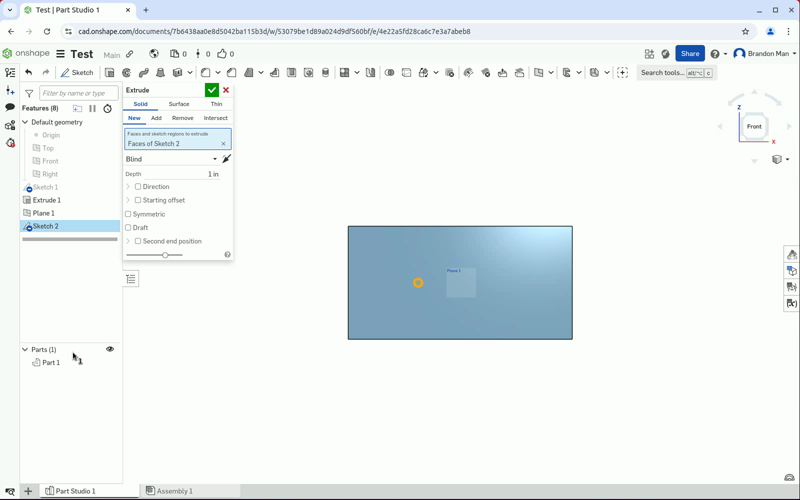
mouse_move(143, 106)
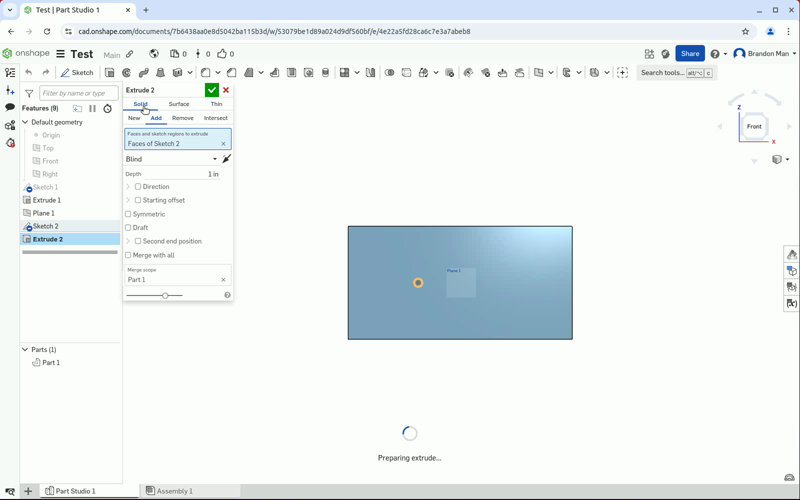
click(143, 106)
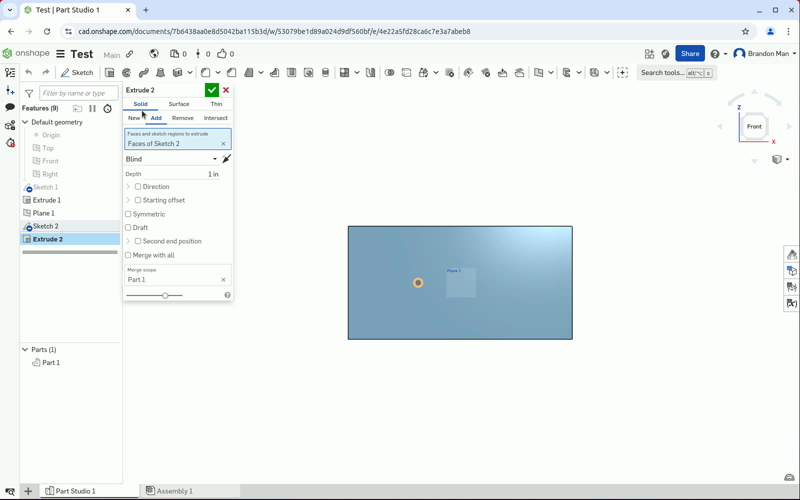
mouse_move(137, 120)
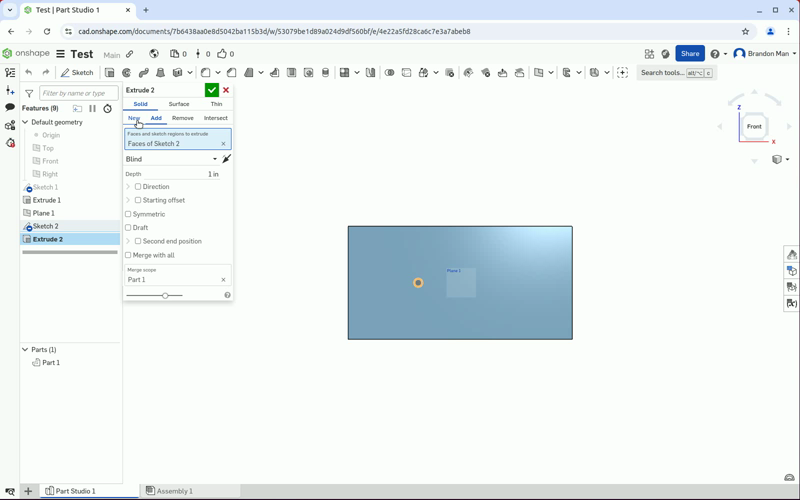
click(137, 120)
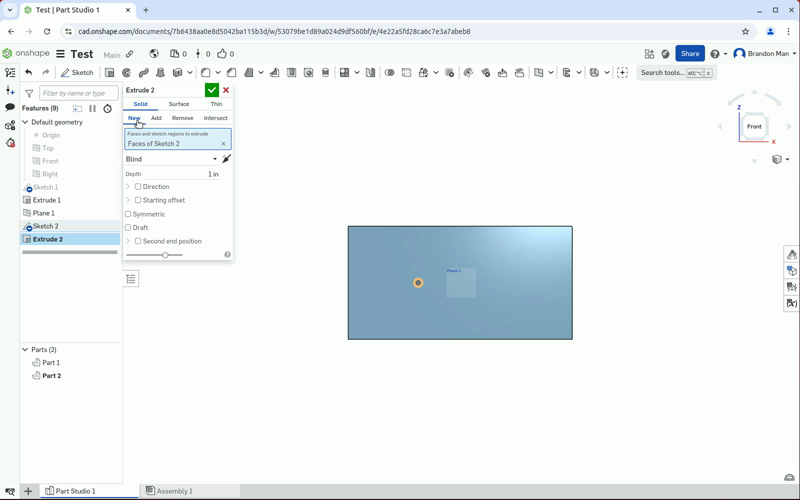
key(tab, 4)
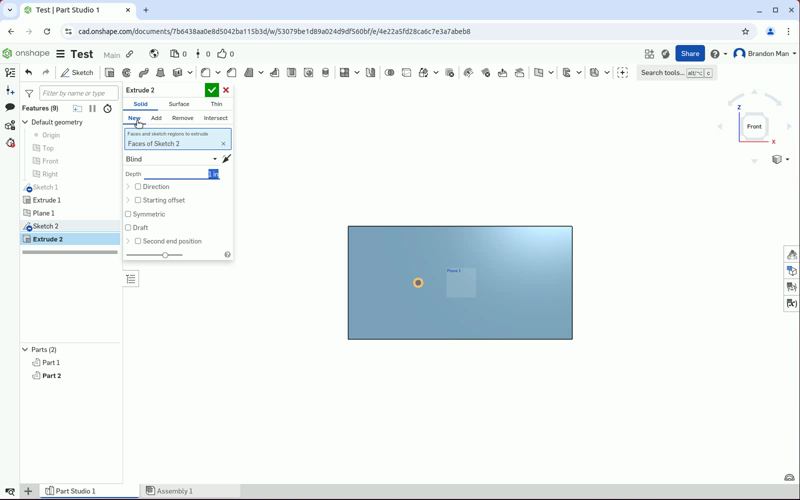
text(2.407)
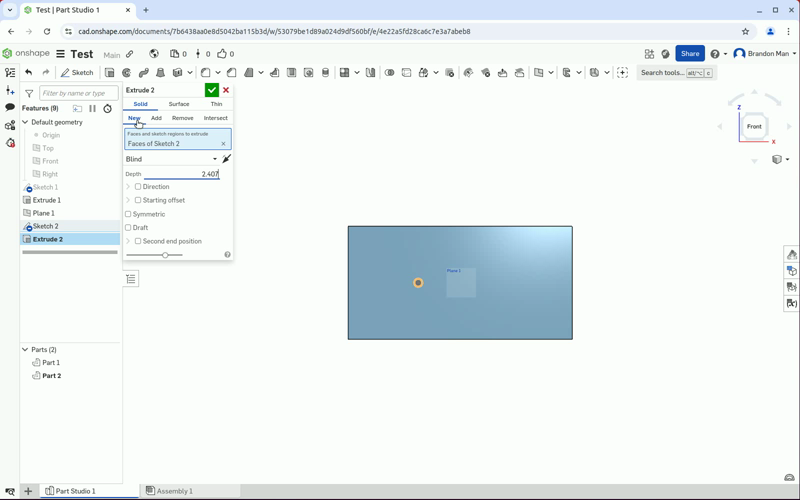
key(enter)
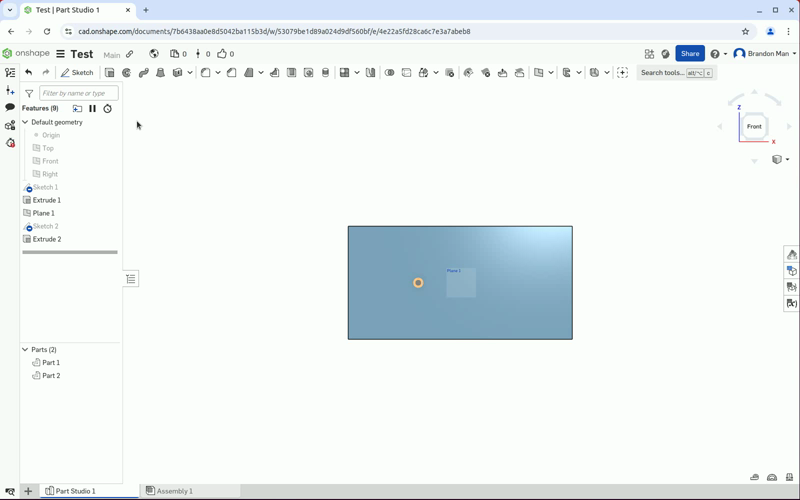
key(shift+h)
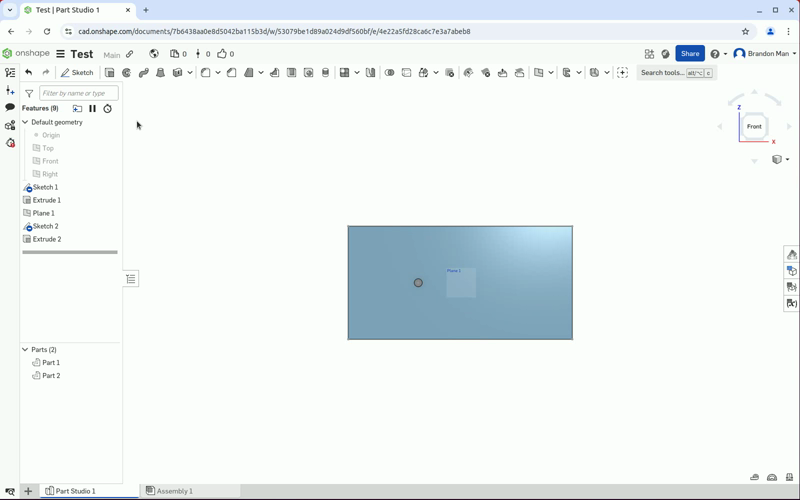
key(shift+h)
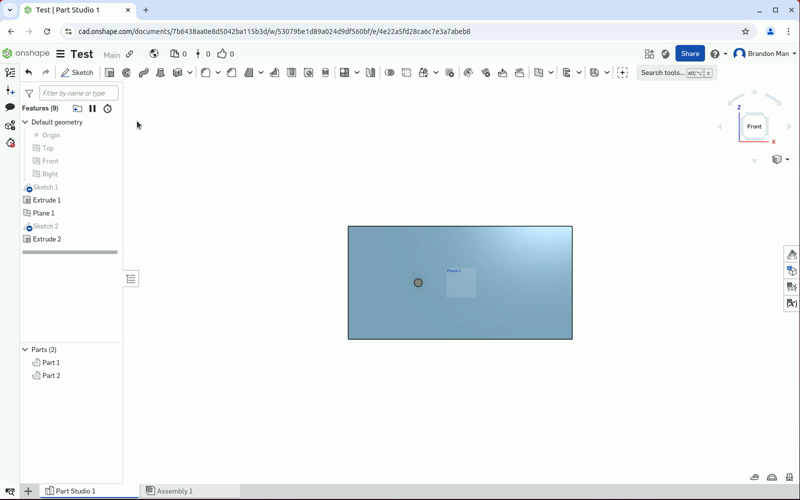
mouse_move(73, 189)
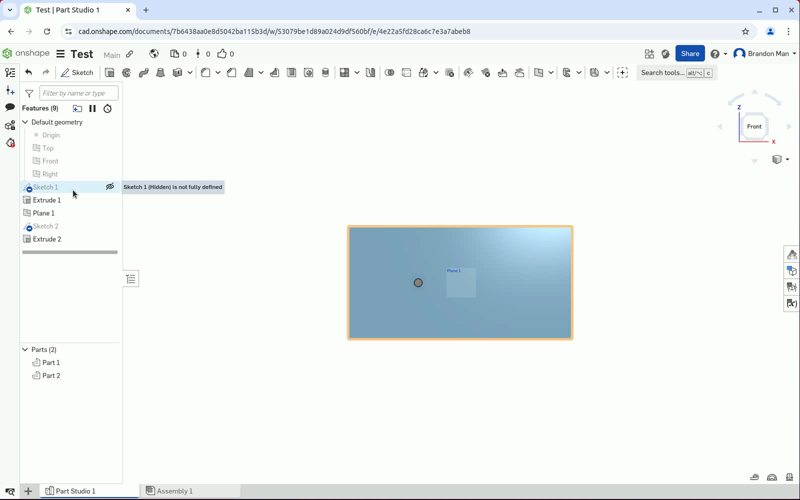
click(73, 189)
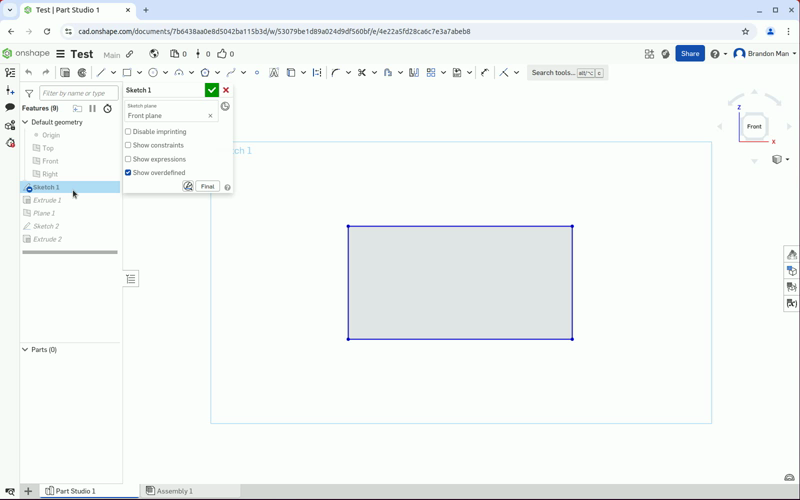
mouse_move(229, 92)
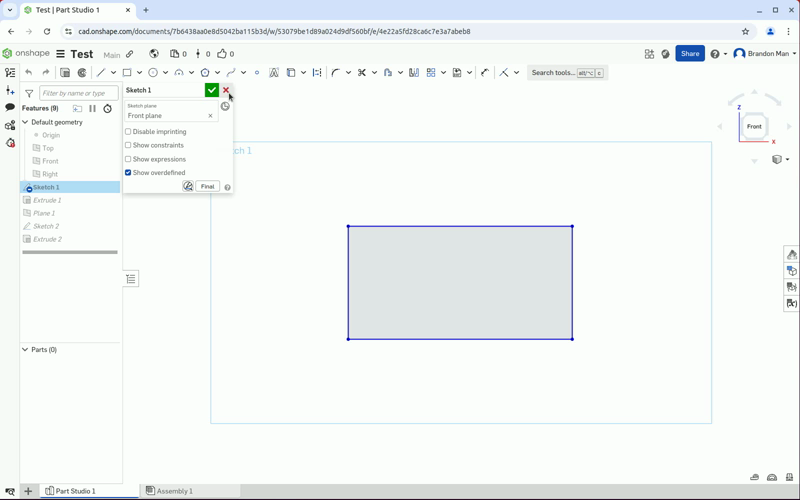
click(229, 92)
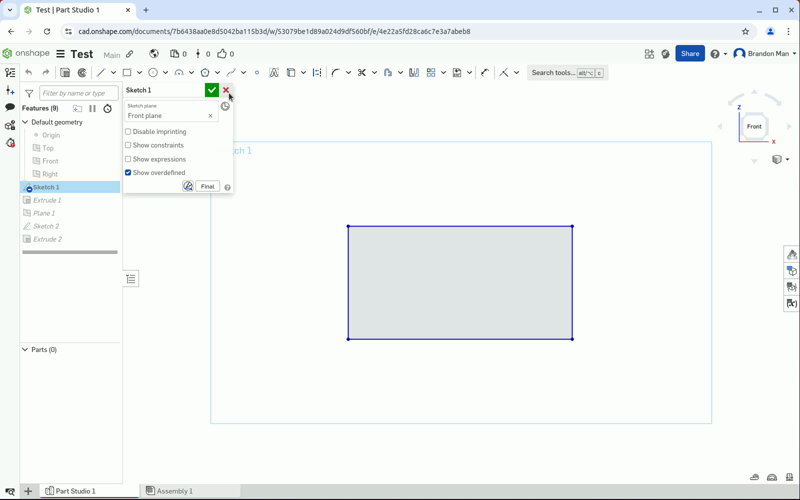
key(shift+s)
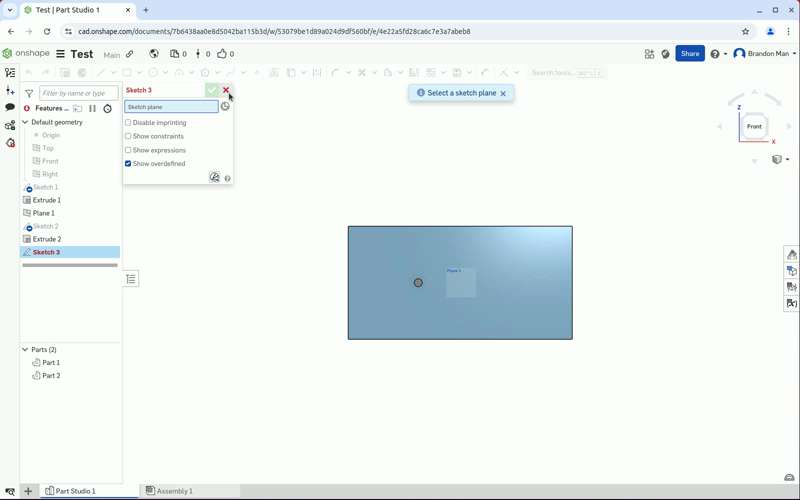
mouse_move(73, 215)
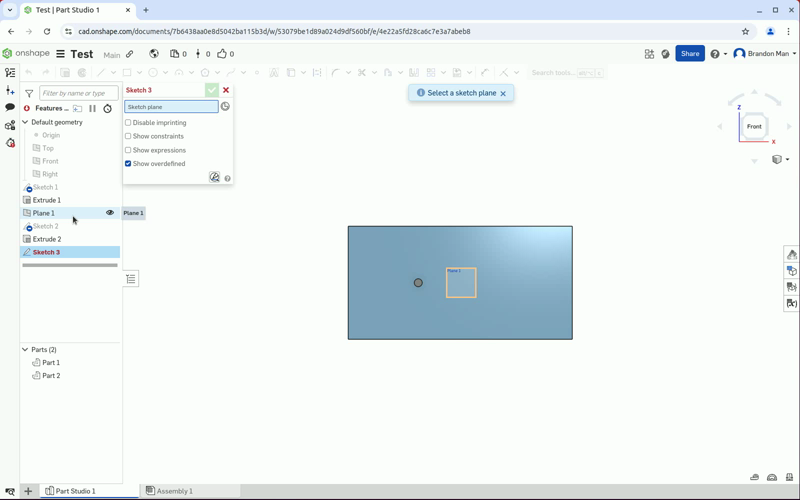
click(73, 215)
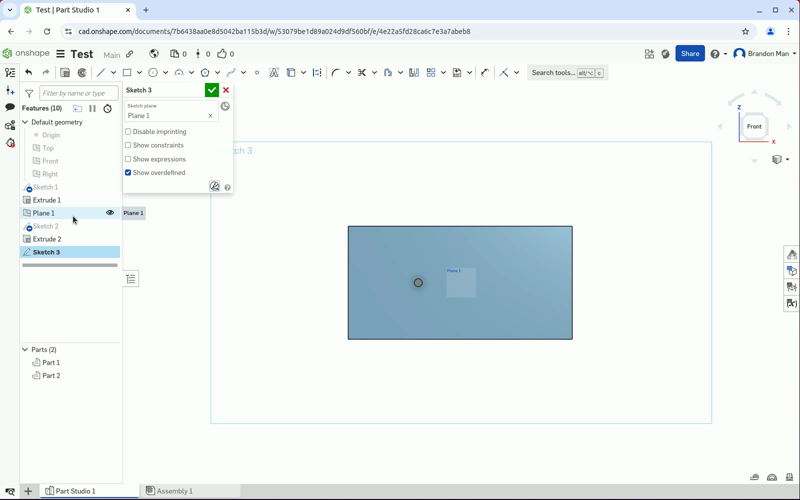
mouse_move(73, 352)
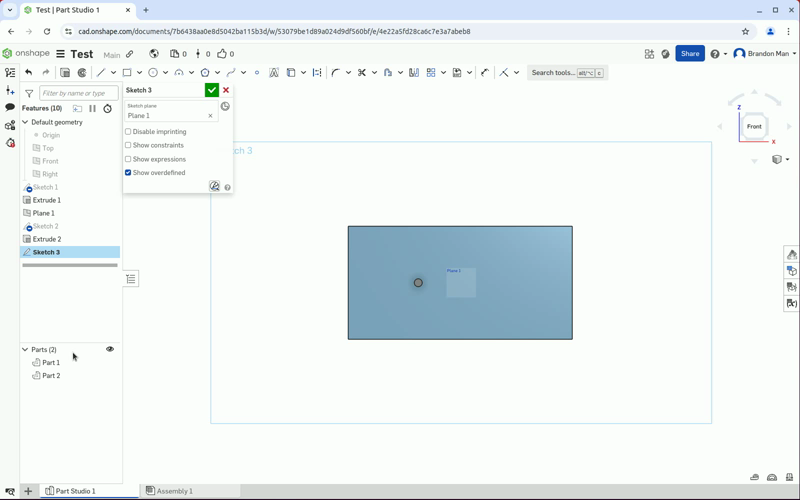
key(y)
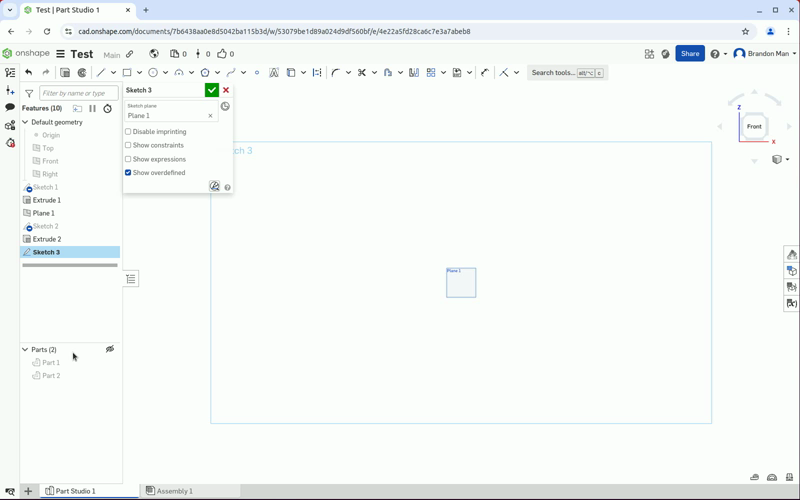
key(c)
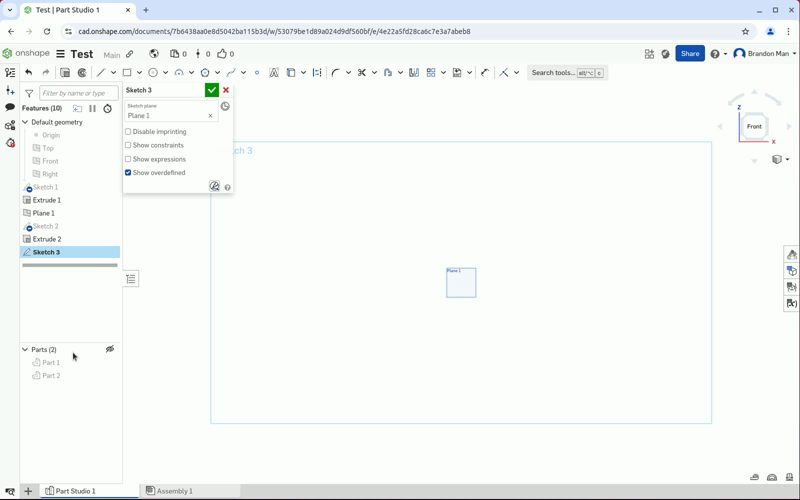
key_down(shift)
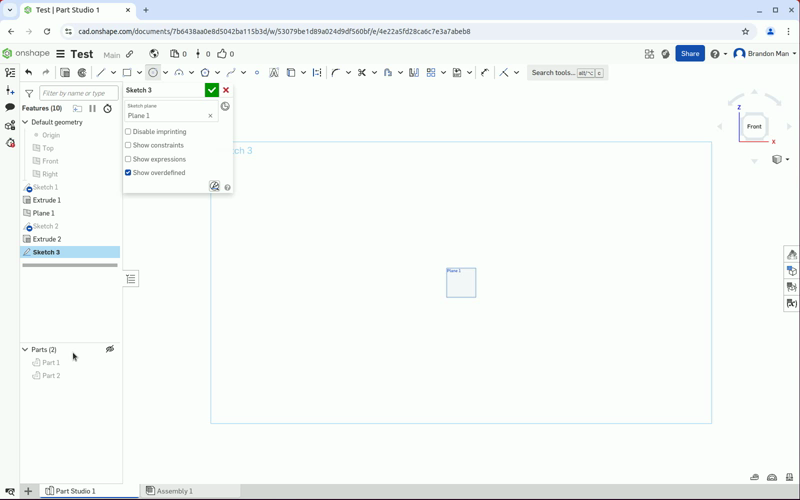
mouse_move(443, 282)
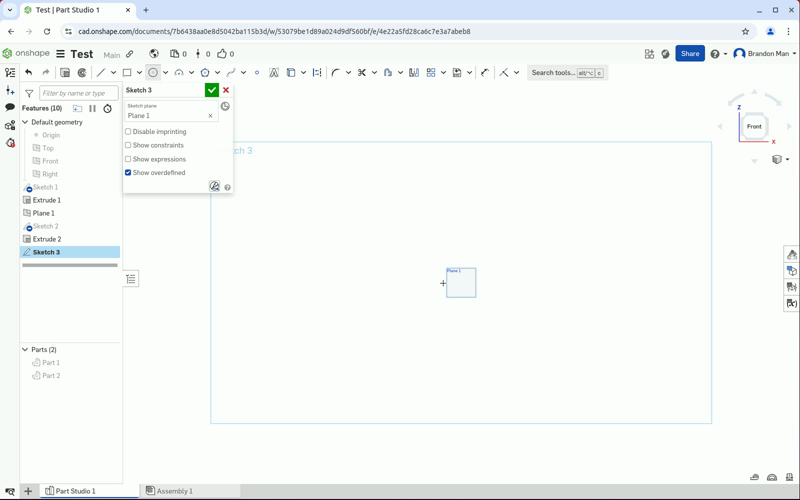
click(443, 282)
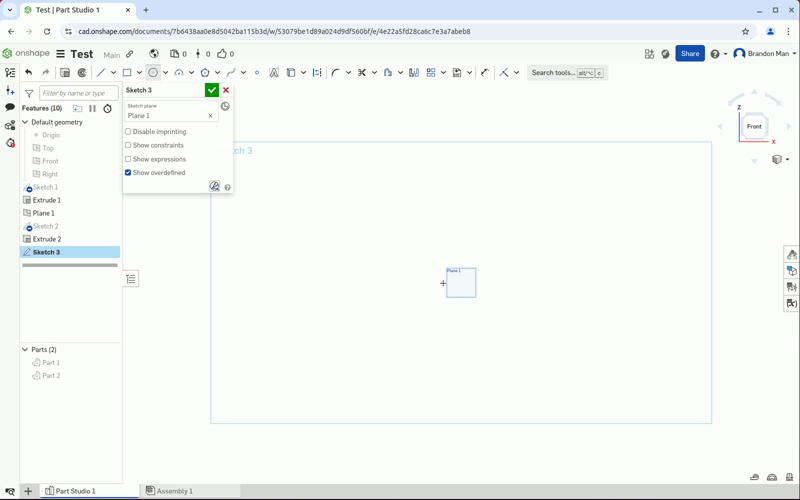
key_up(shift)
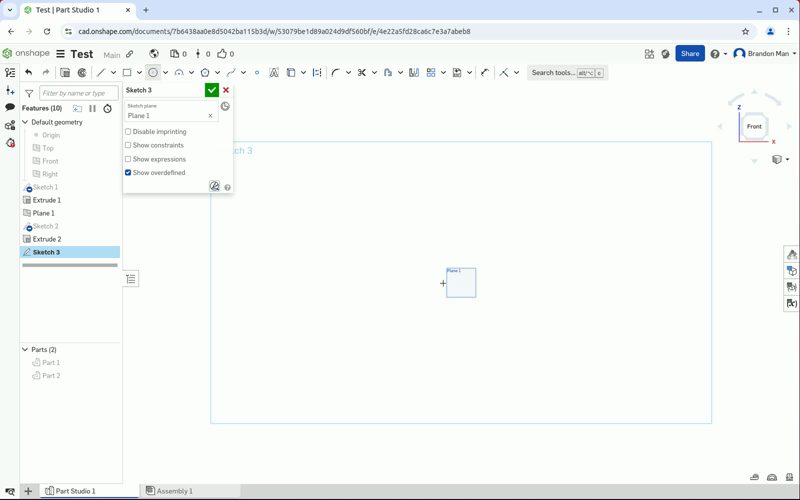
mouse_move(446, 282)
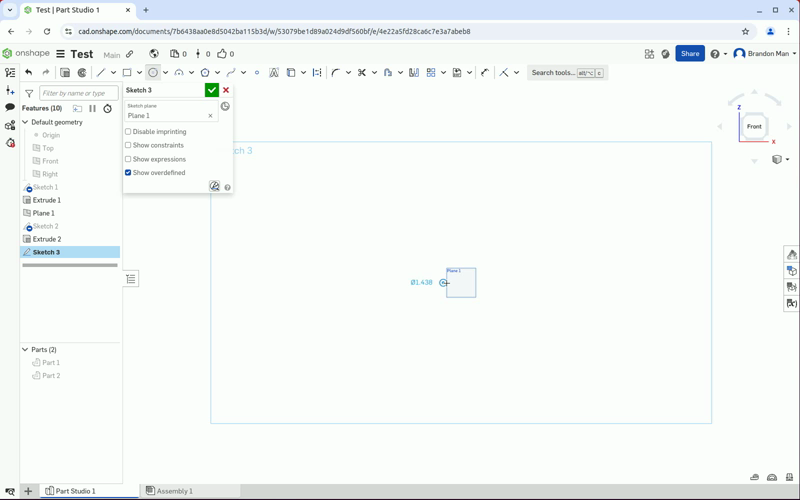
click(446, 282)
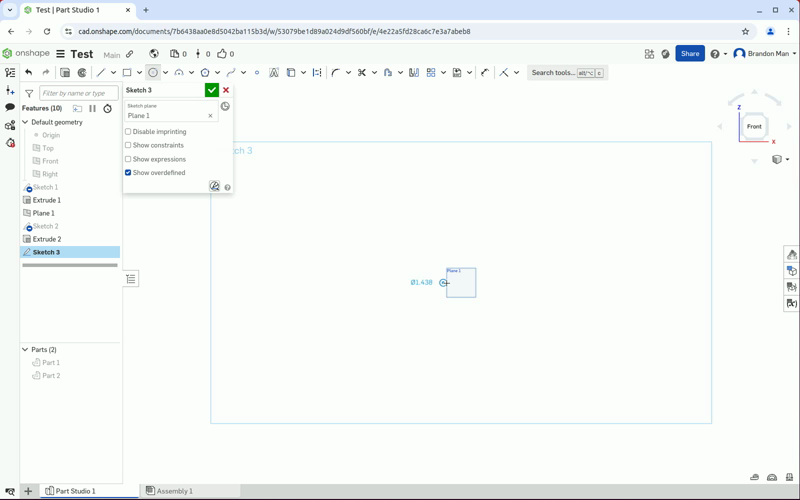
key(esc)
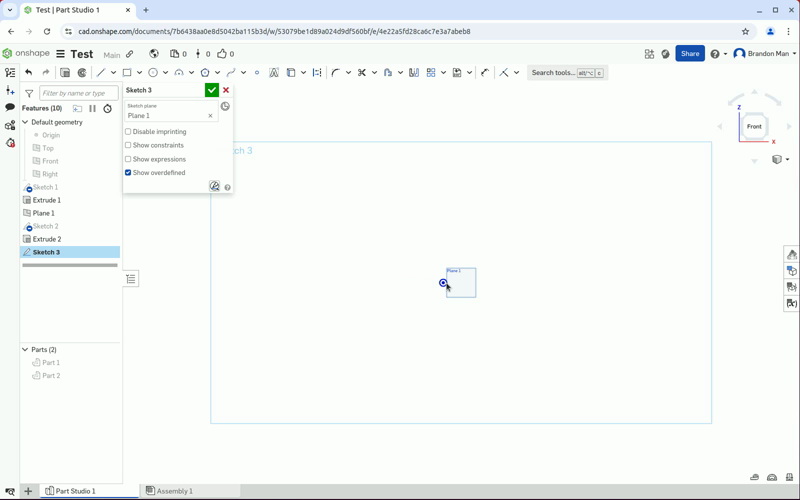
mouse_move(444, 284)
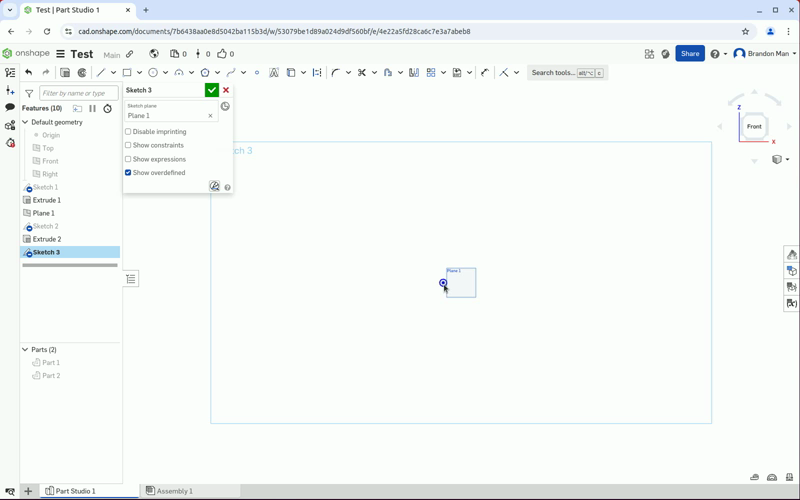
scroll(6)
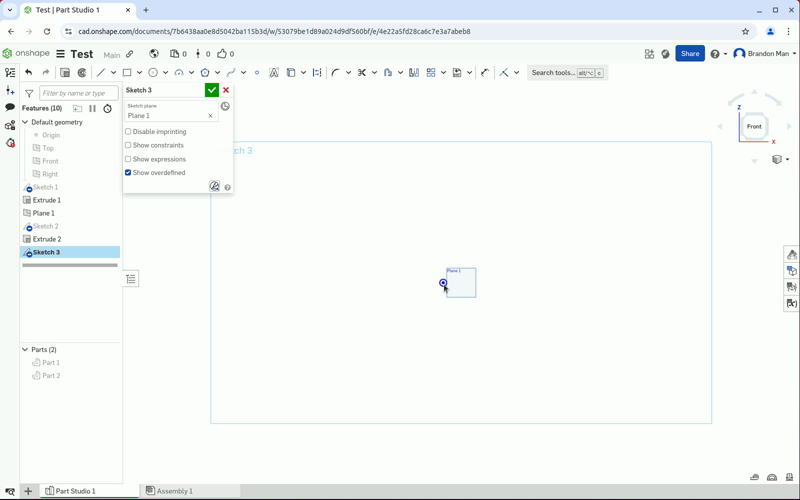
scroll(6)
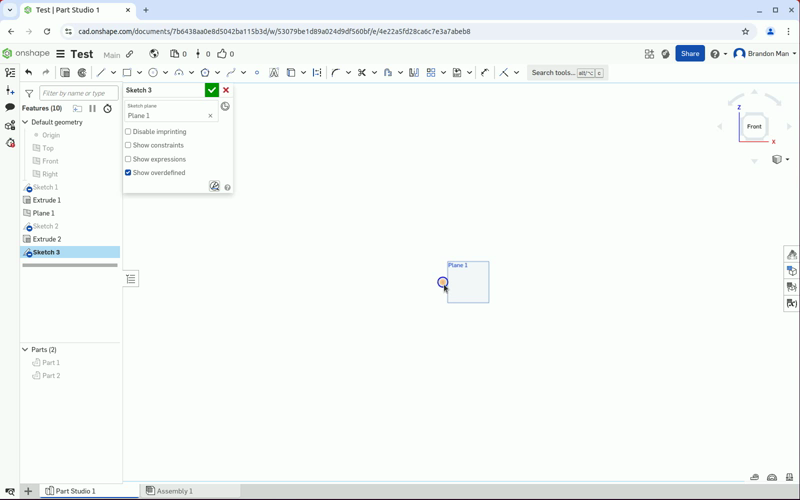
scroll(6)
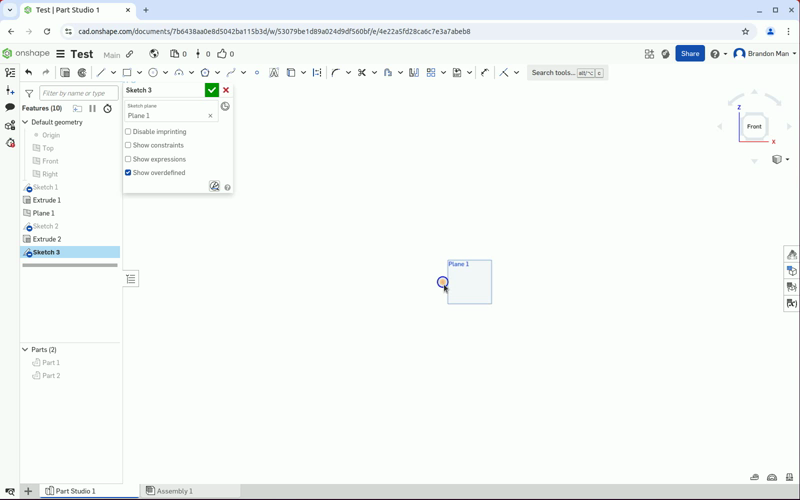
scroll(6)
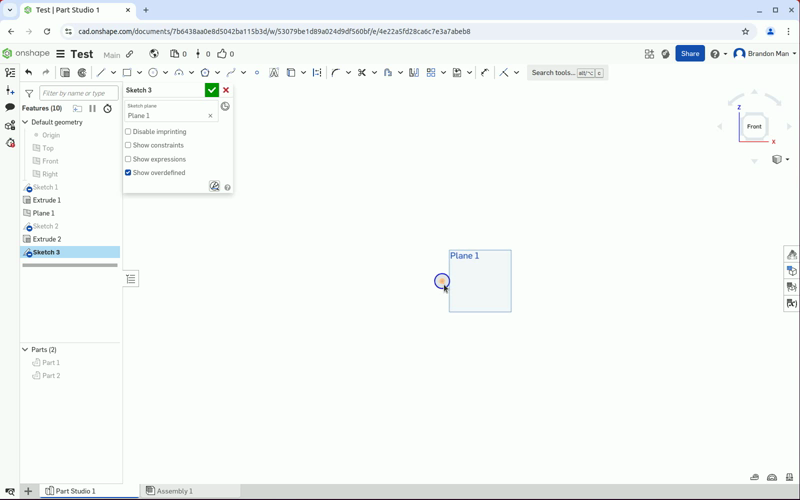
scroll(6)
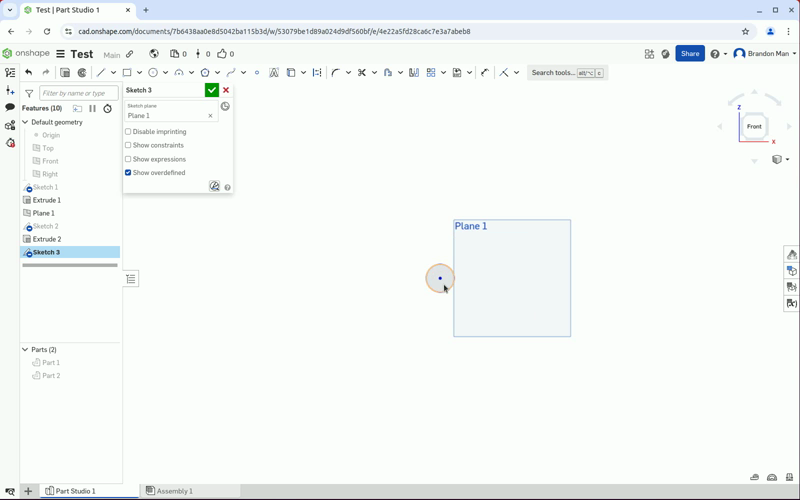
scroll(6)
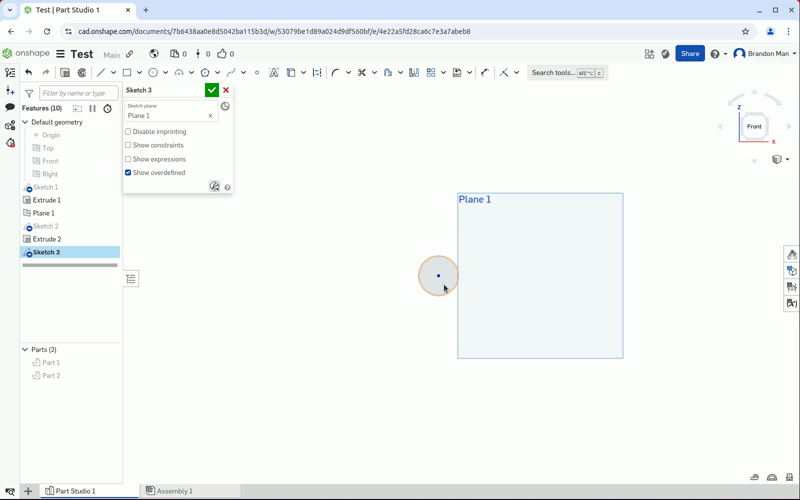
scroll(6)
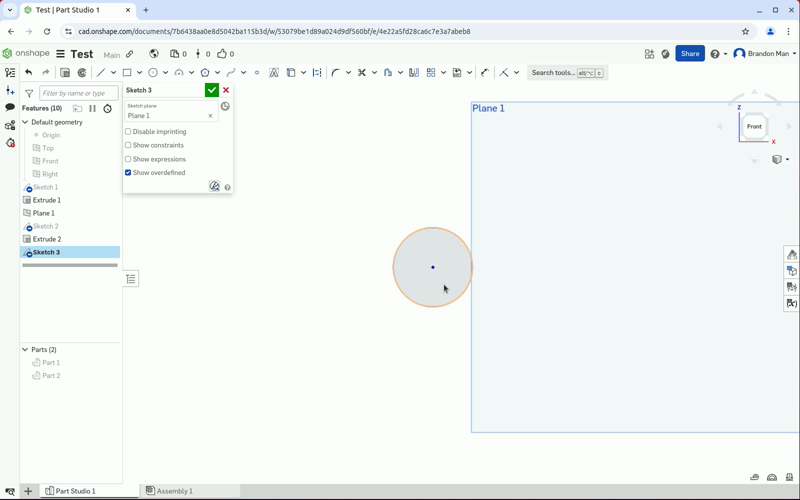
click(444, 284)
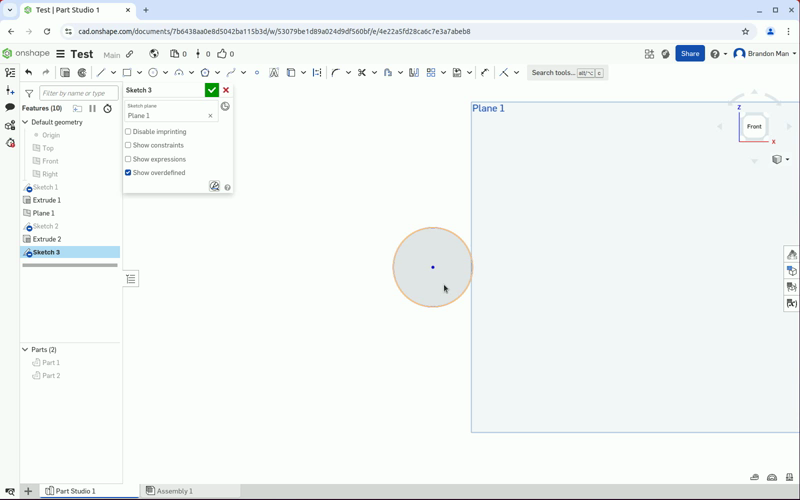
scroll(-6)
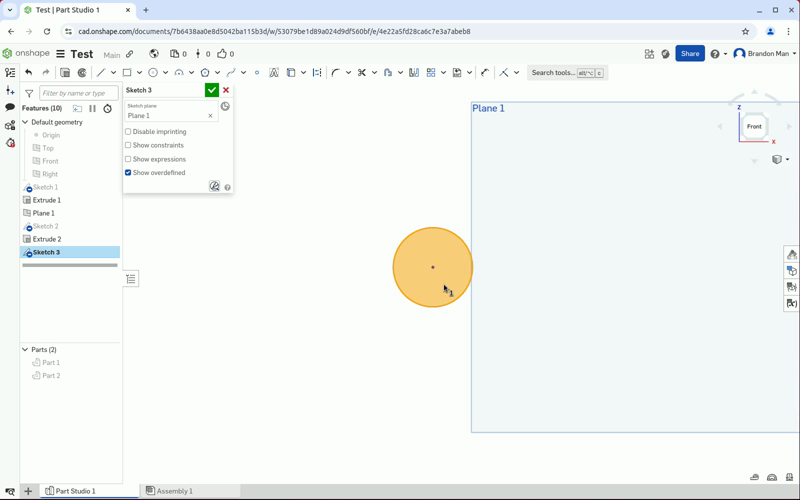
scroll(-6)
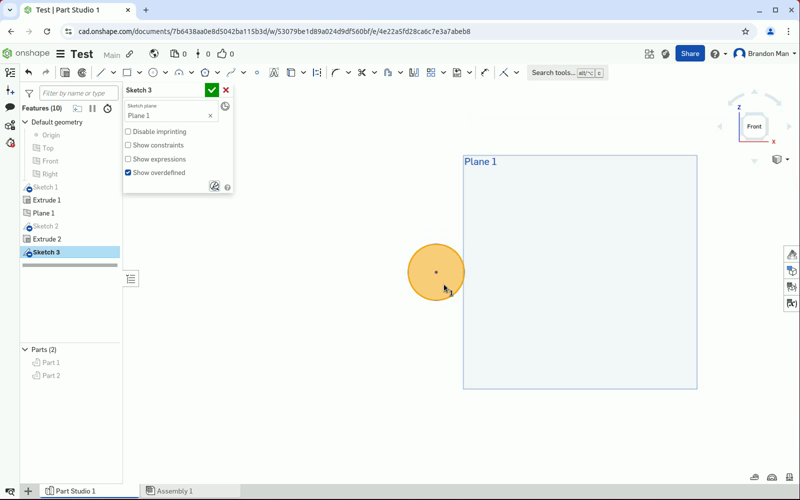
scroll(-6)
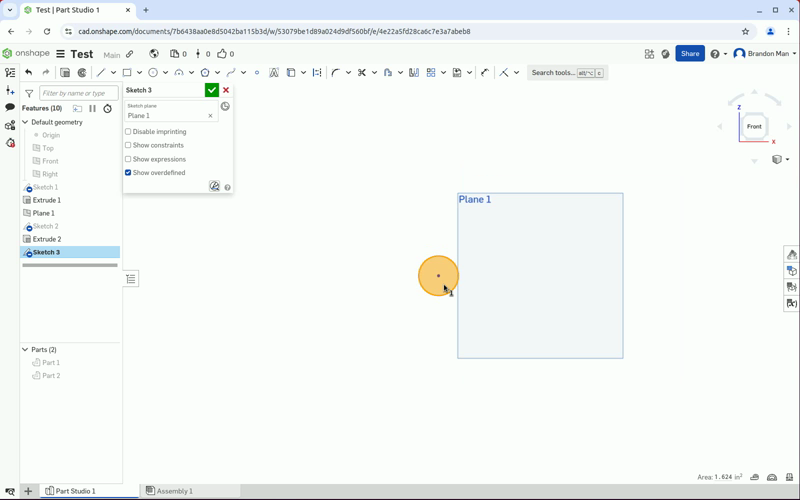
scroll(-6)
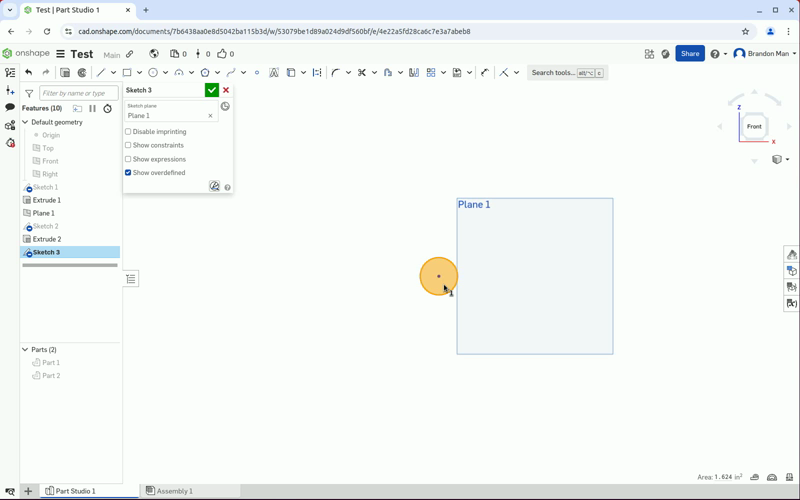
scroll(-6)
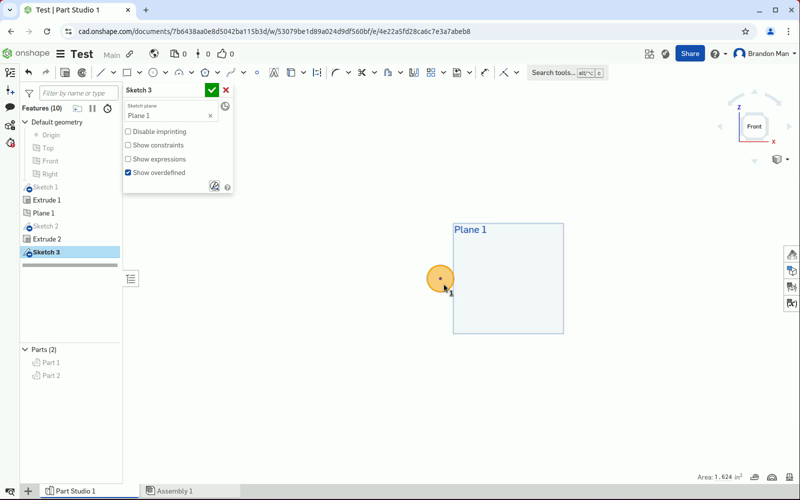
scroll(-6)
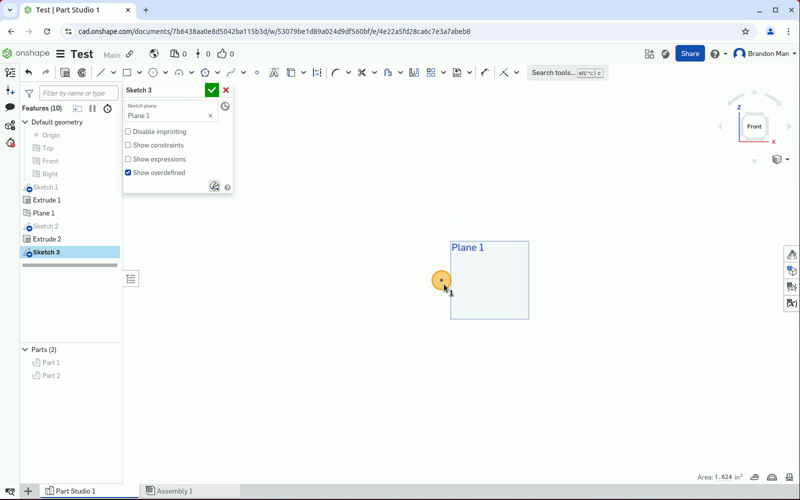
scroll(-6)
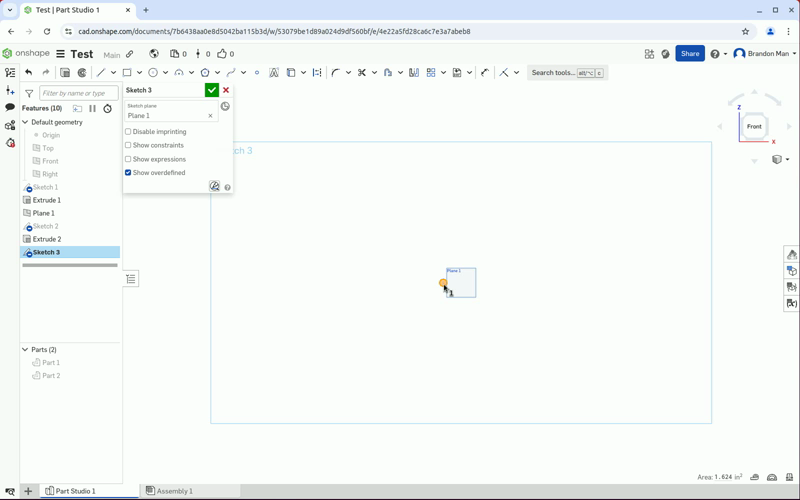
mouse_move(73, 352)
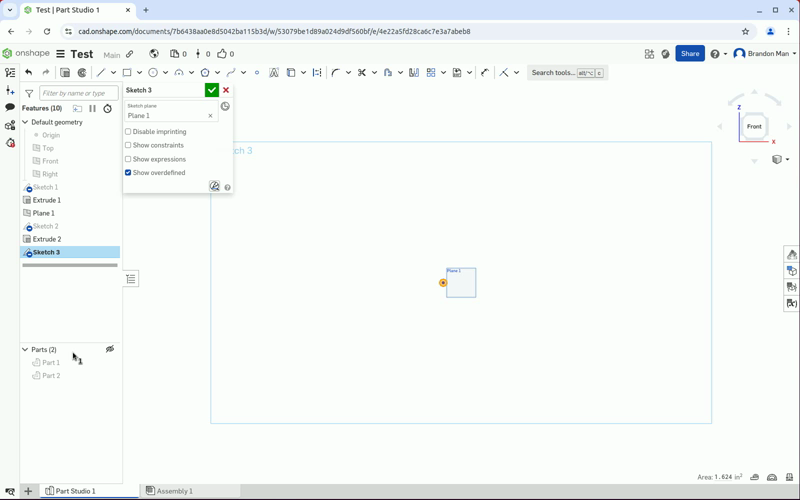
key(shift+y)
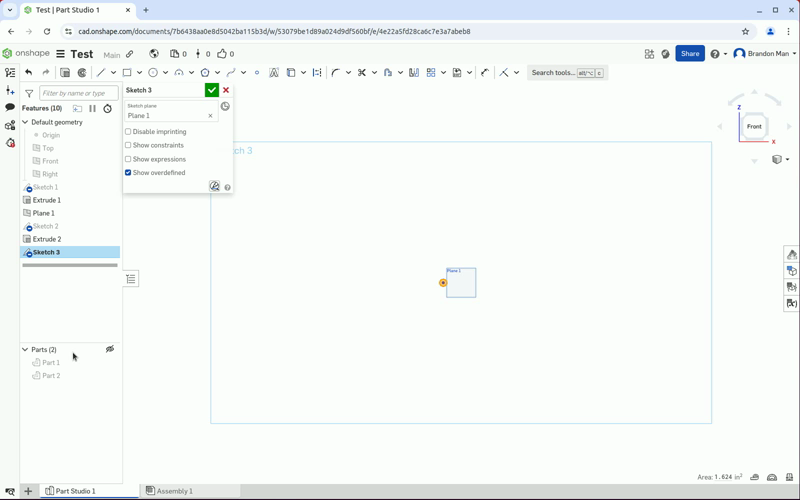
key(shift+e)
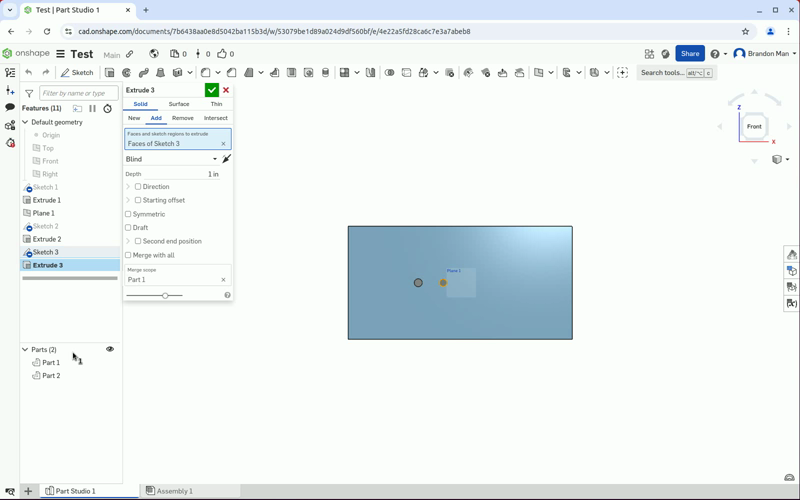
mouse_move(143, 106)
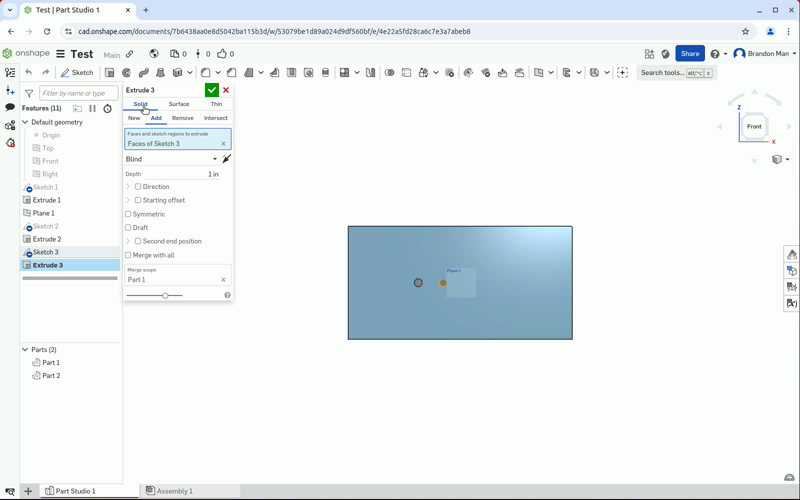
click(143, 106)
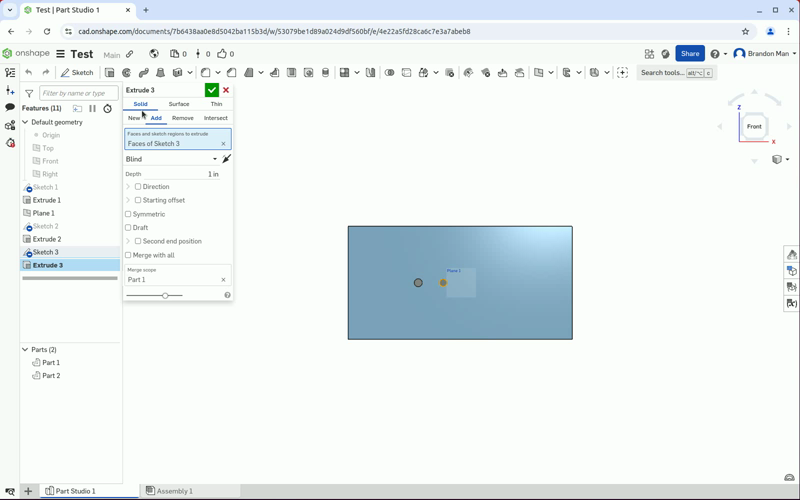
mouse_move(137, 120)
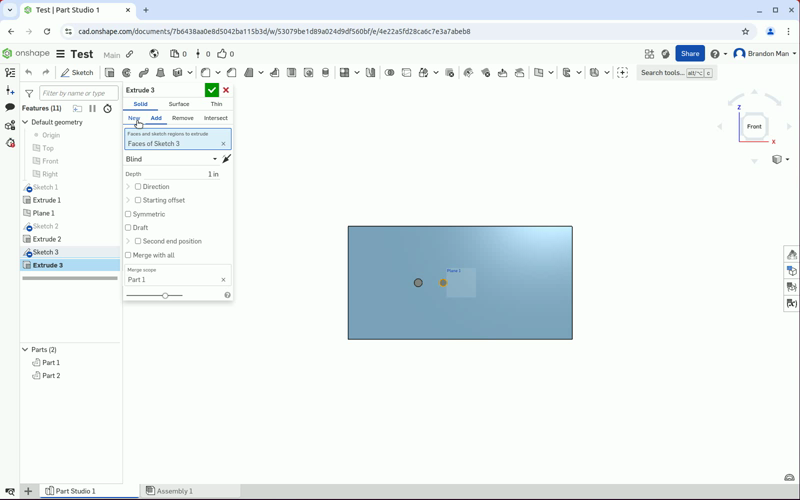
click(137, 120)
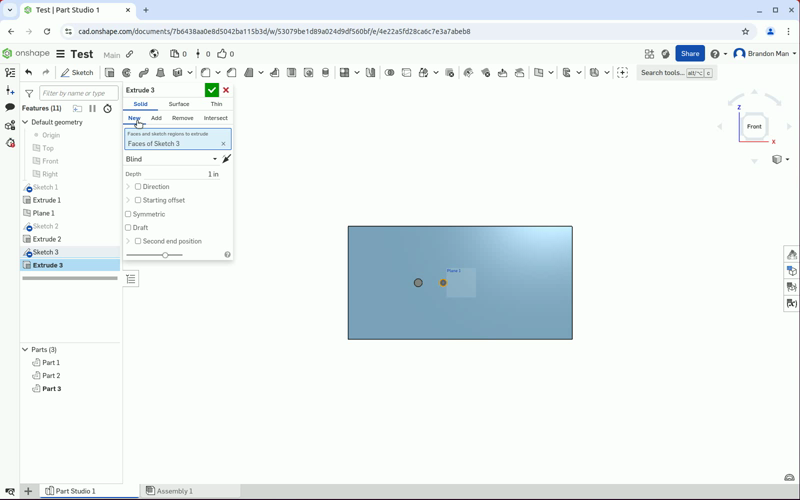
key(tab, 4)
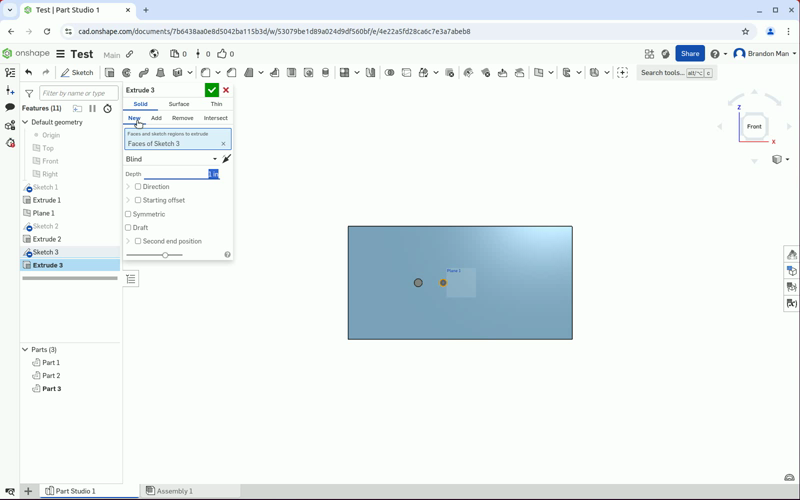
text(2.407)
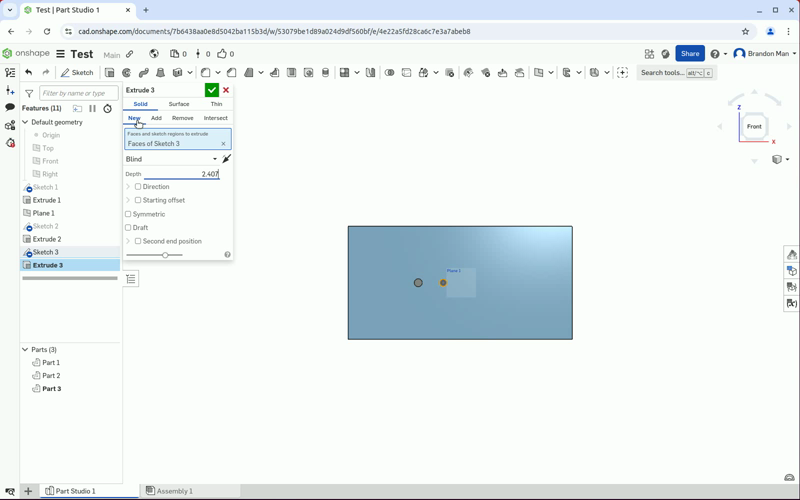
key(enter)
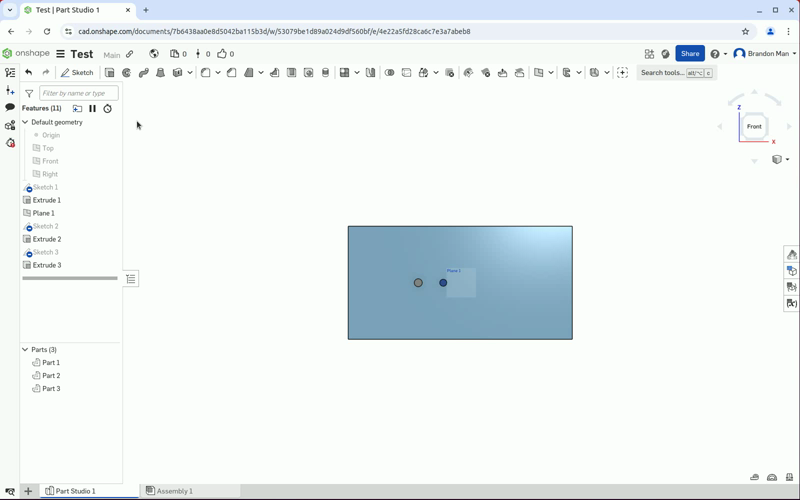
key(shift+h)
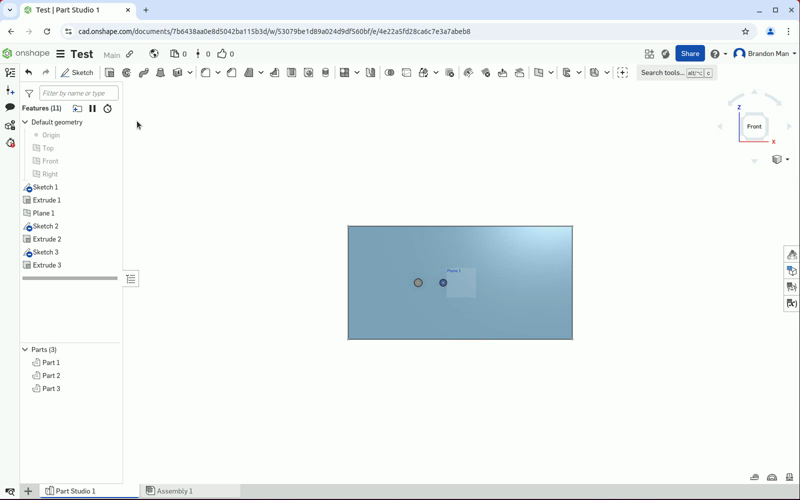
key(shift+h)
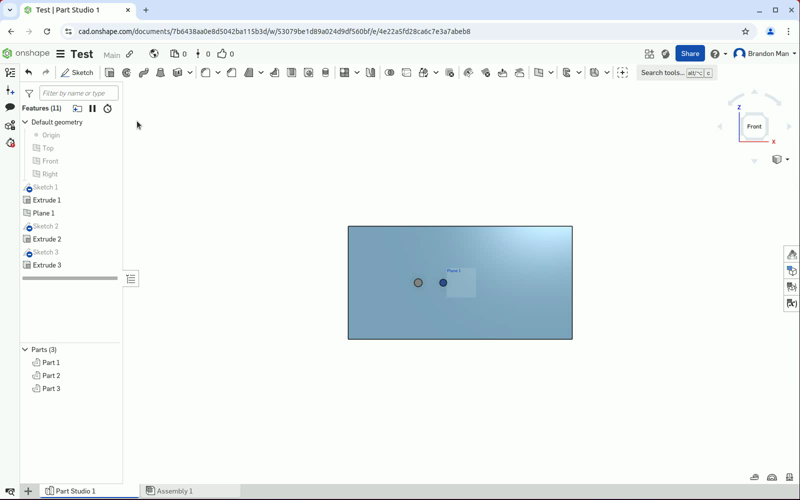
mouse_move(73, 189)
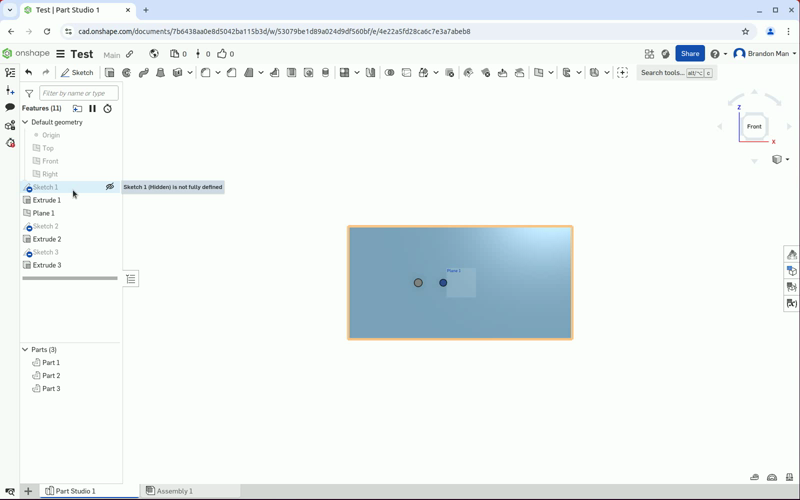
click(73, 189)
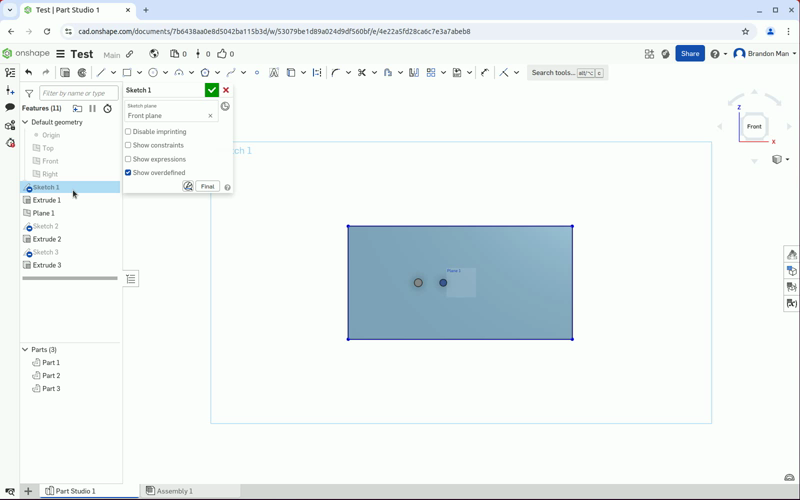
mouse_move(229, 92)
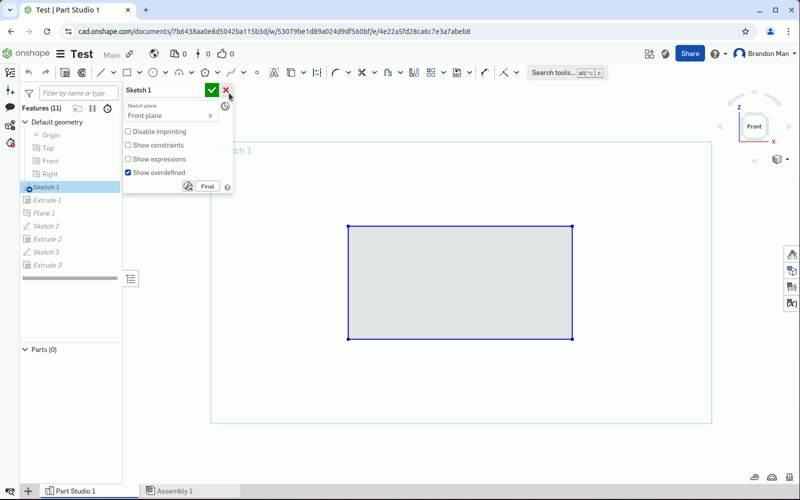
click(229, 92)
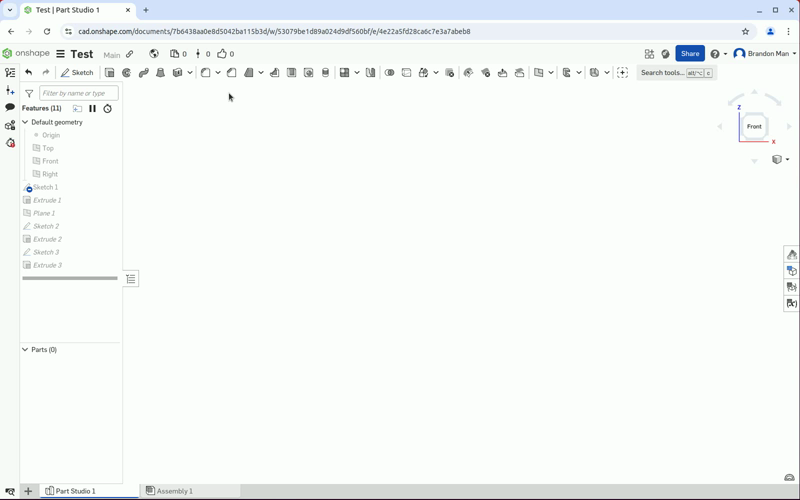
key(shift+s)
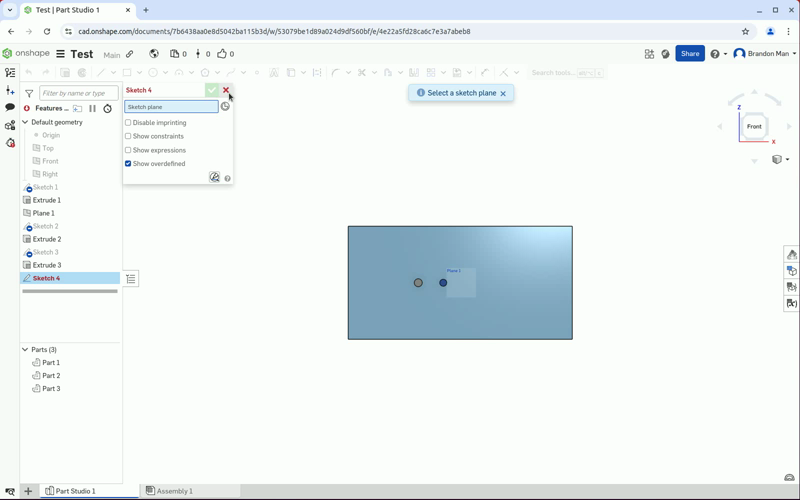
mouse_move(73, 215)
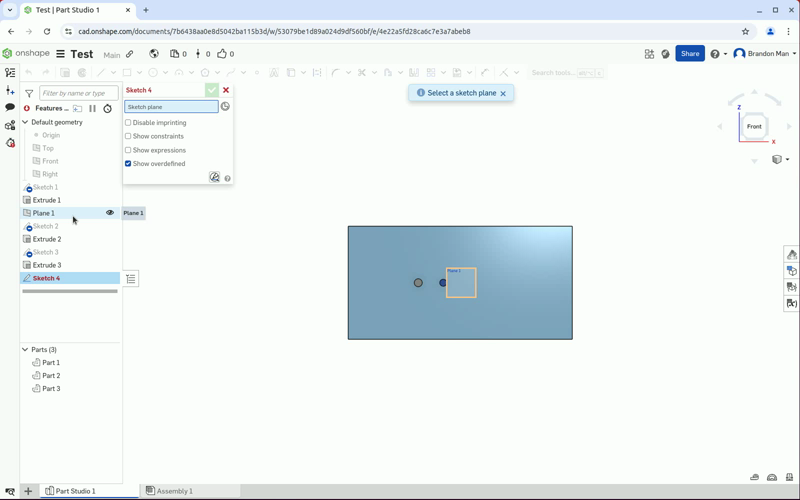
click(73, 215)
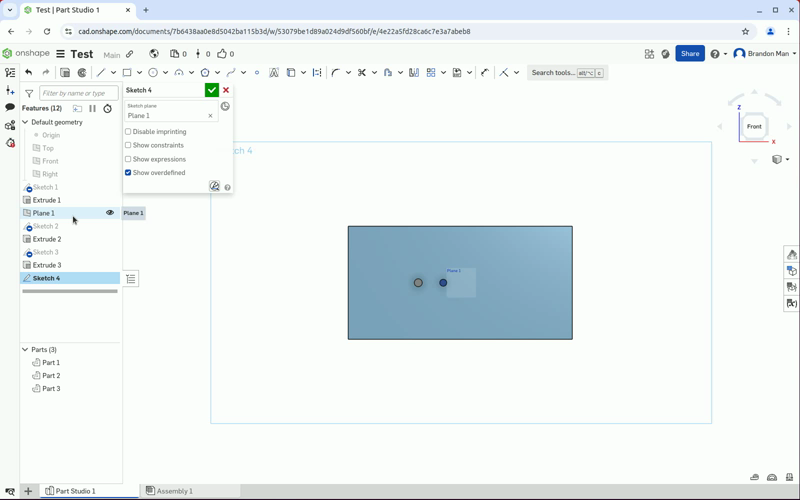
mouse_move(73, 352)
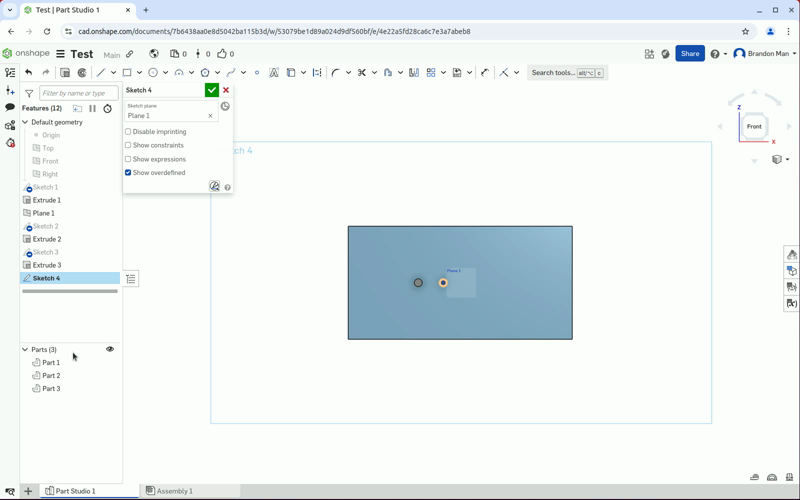
key(y)
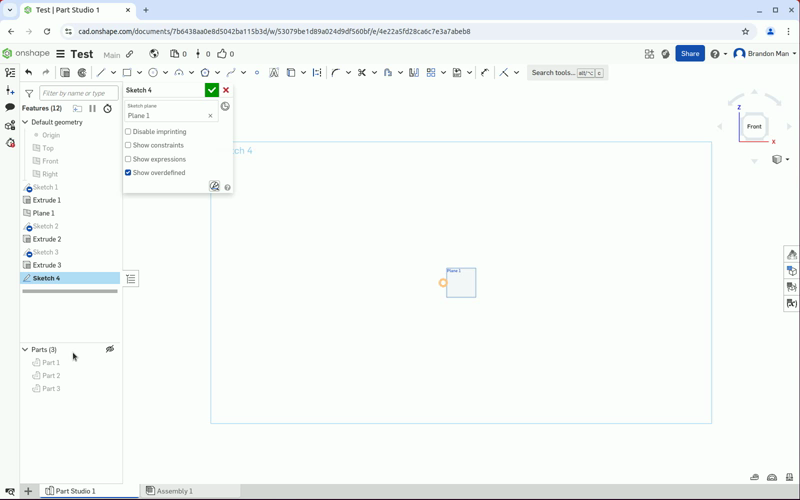
key(c)
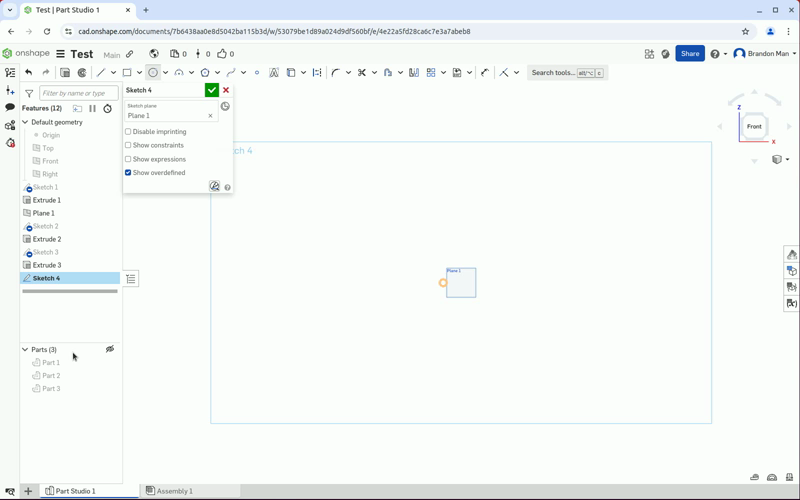
key_down(shift)
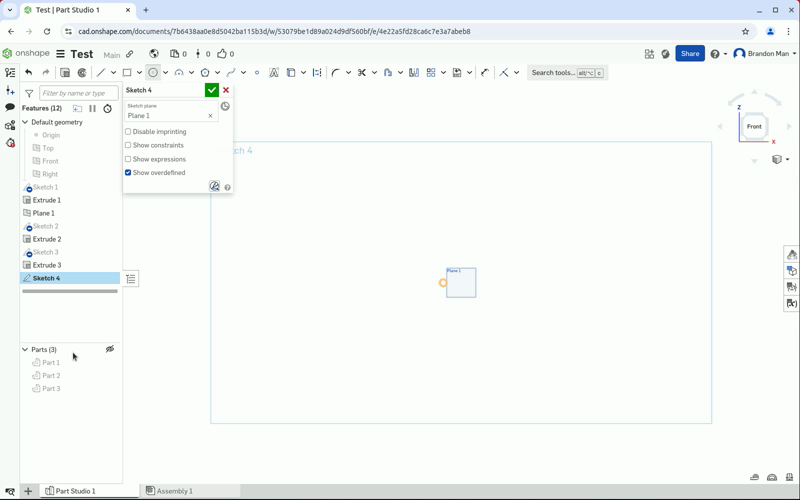
mouse_move(479, 282)
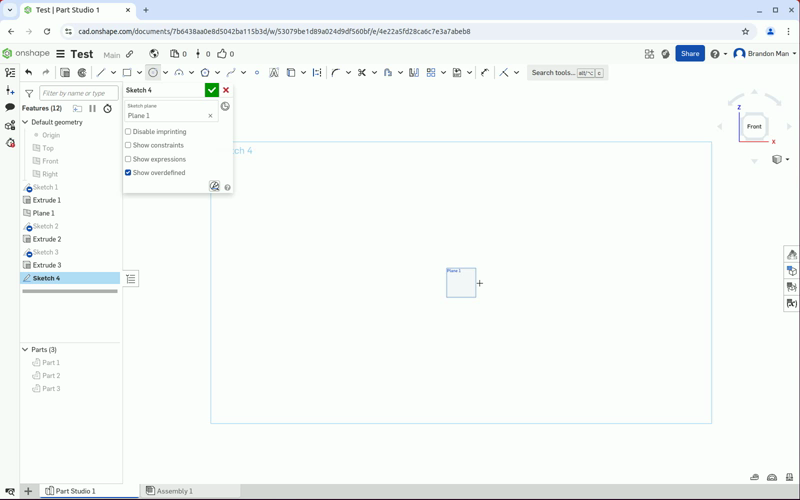
click(479, 282)
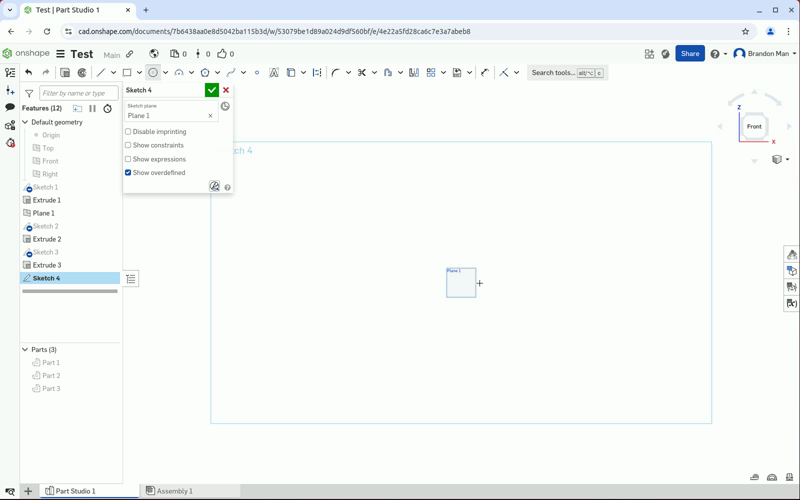
key_up(shift)
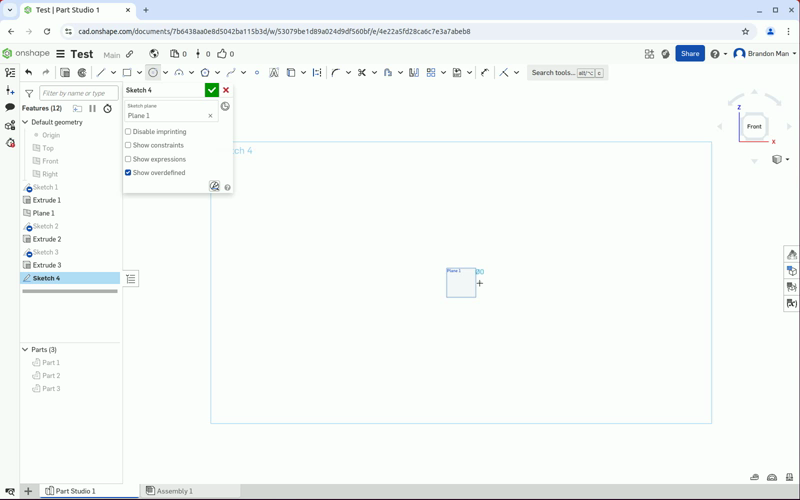
mouse_move(483, 282)
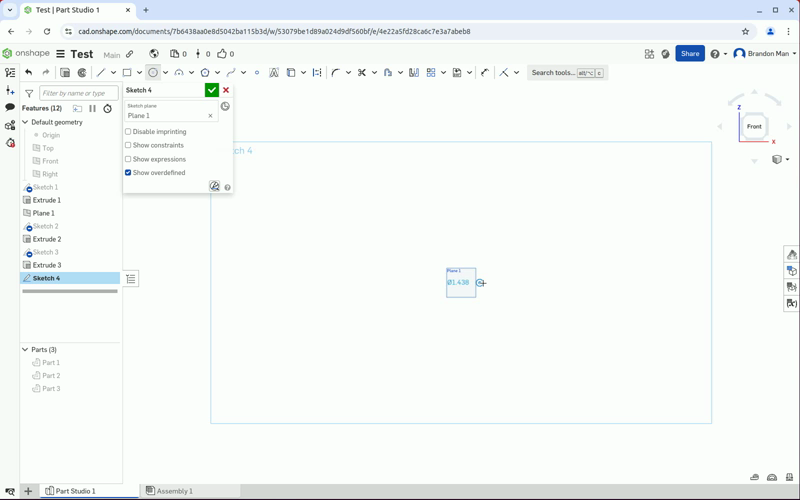
click(483, 282)
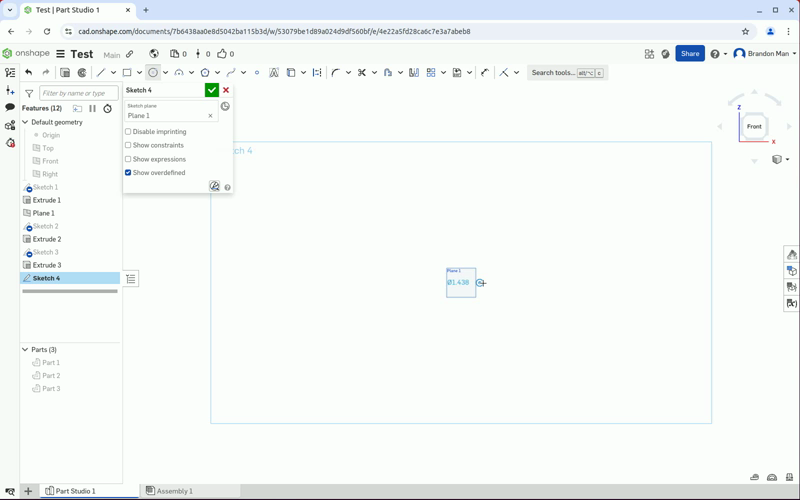
key(esc)
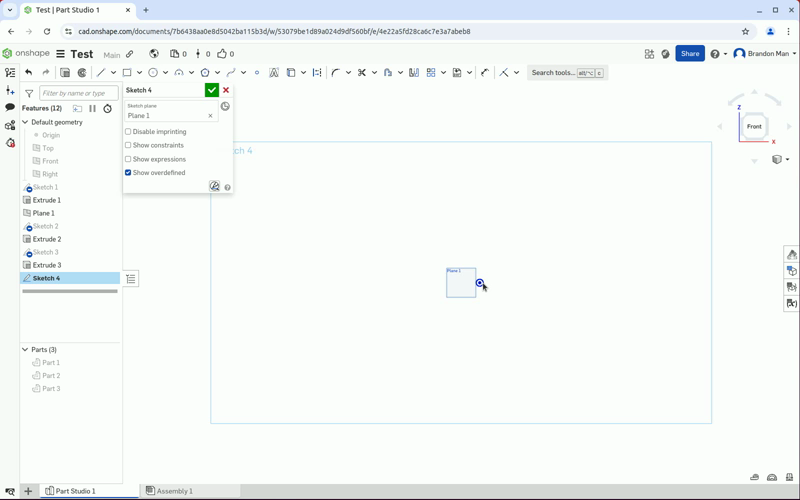
mouse_move(476, 283)
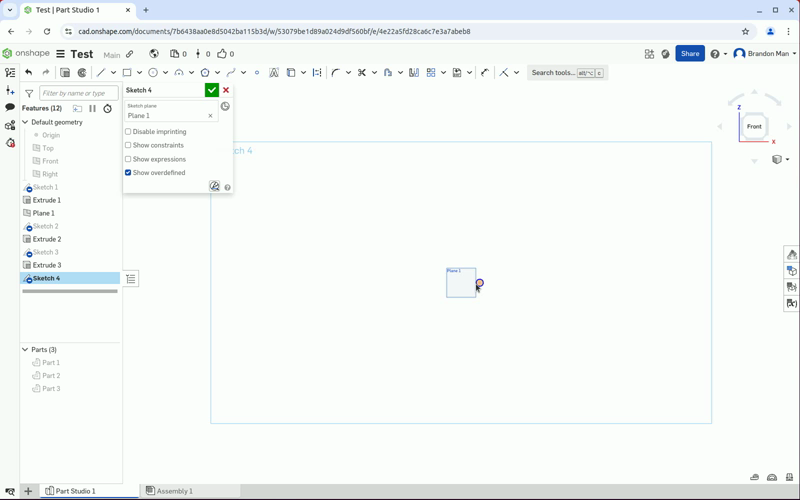
scroll(6)
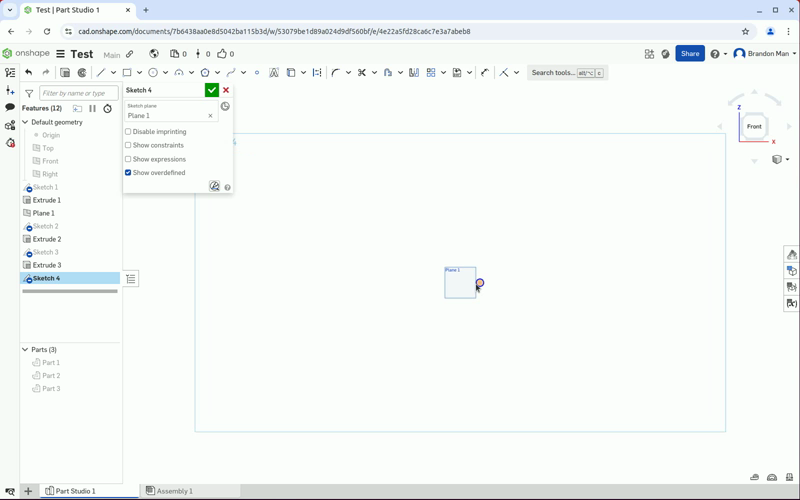
scroll(6)
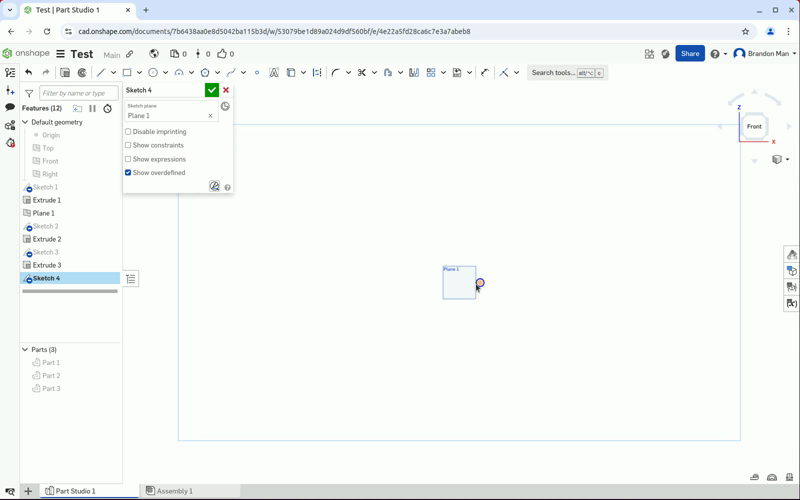
scroll(6)
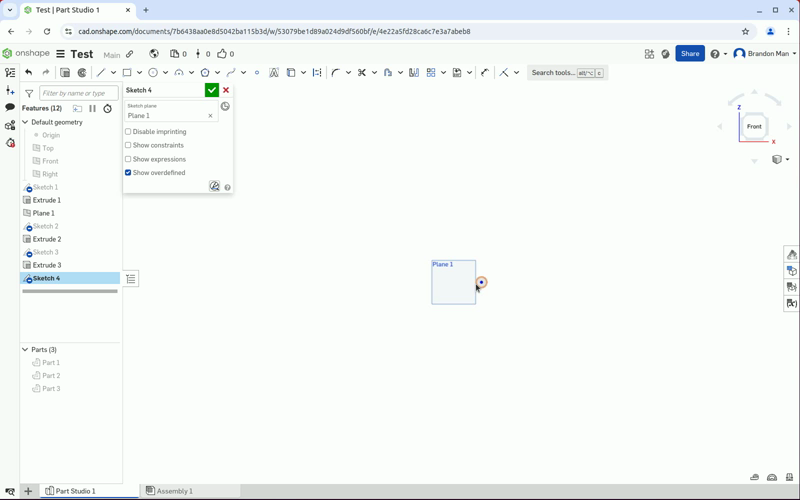
scroll(6)
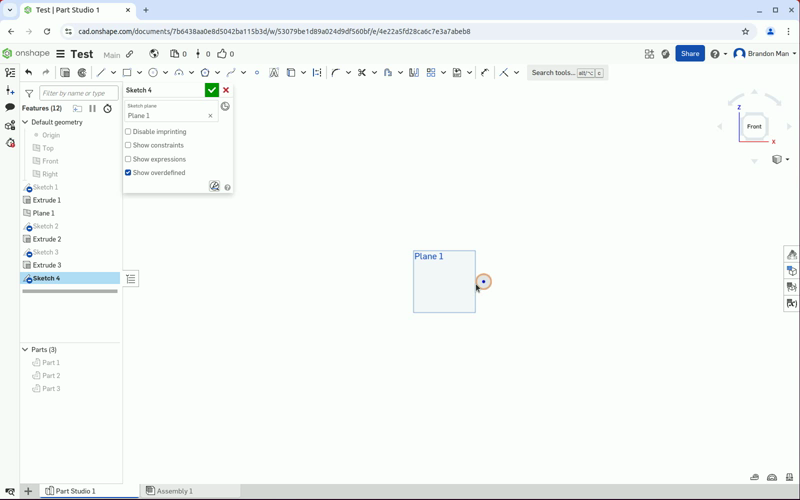
scroll(6)
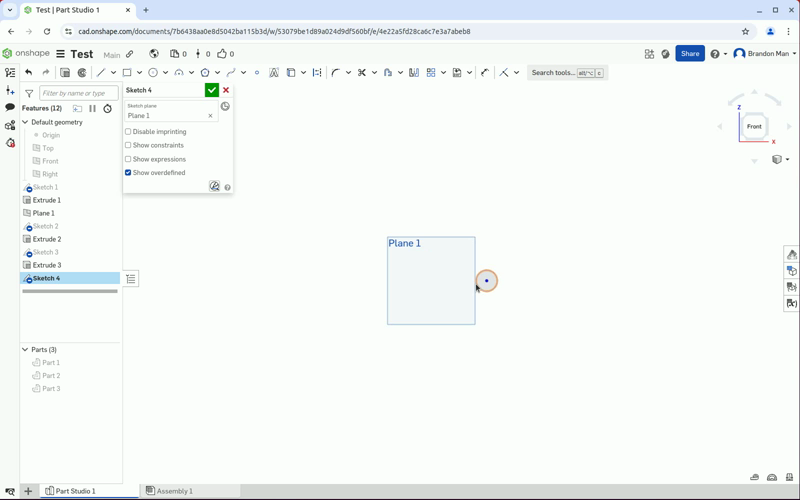
scroll(6)
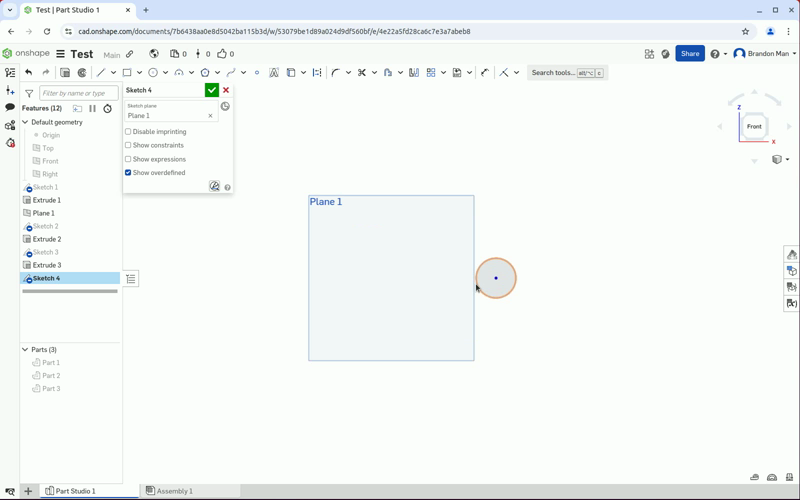
scroll(6)
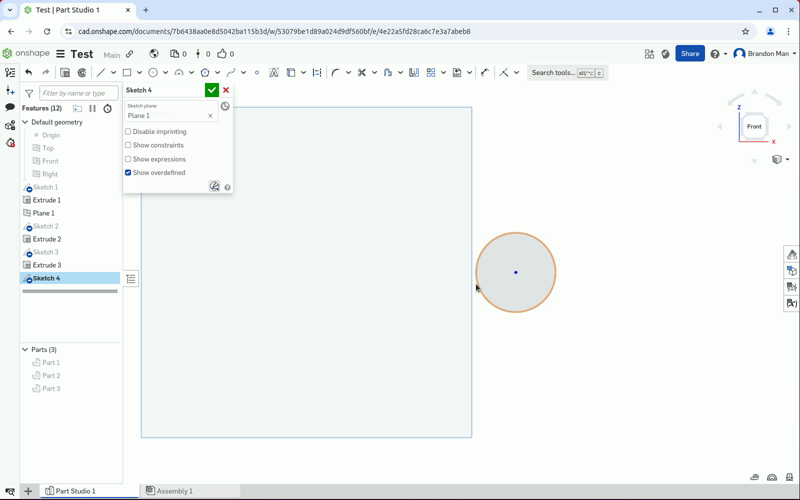
click(476, 283)
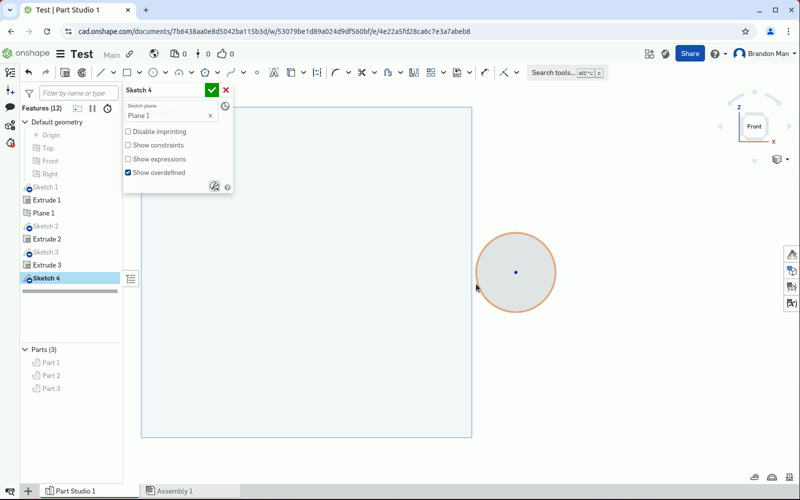
scroll(-6)
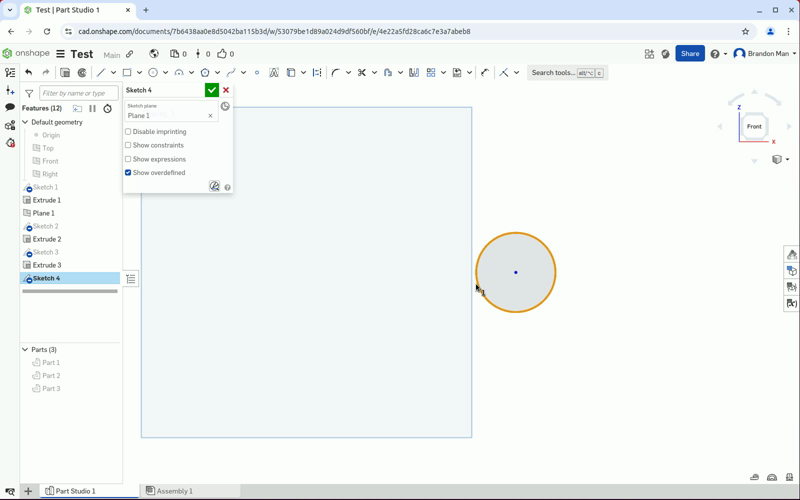
scroll(-6)
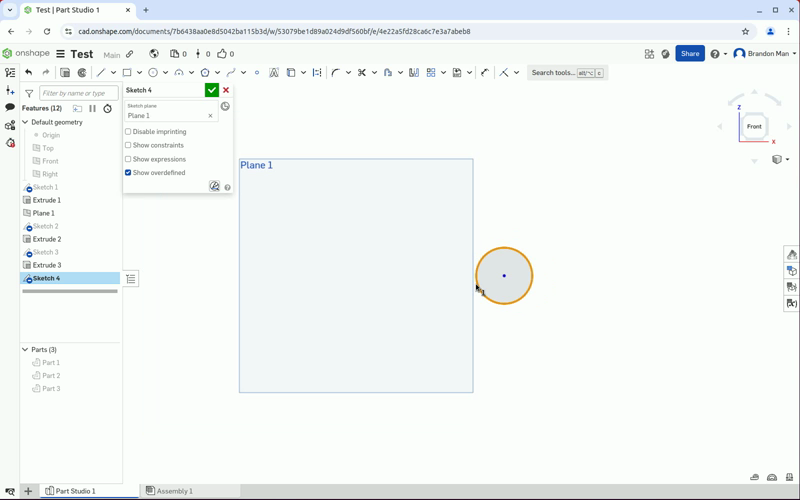
scroll(-6)
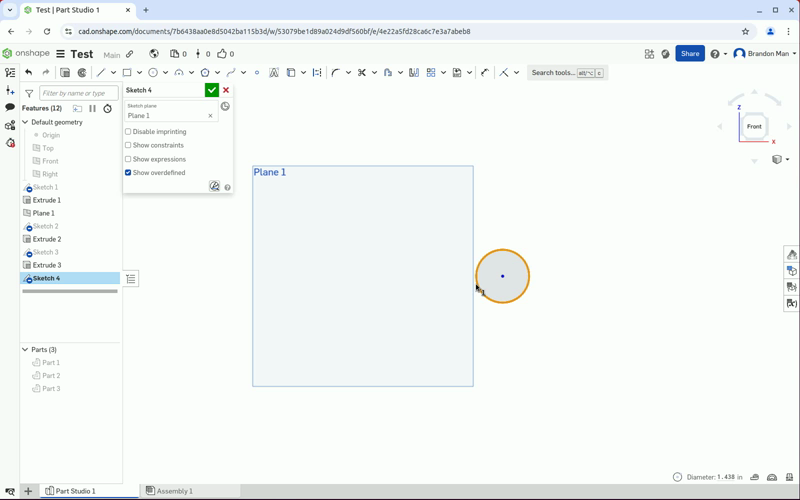
scroll(-6)
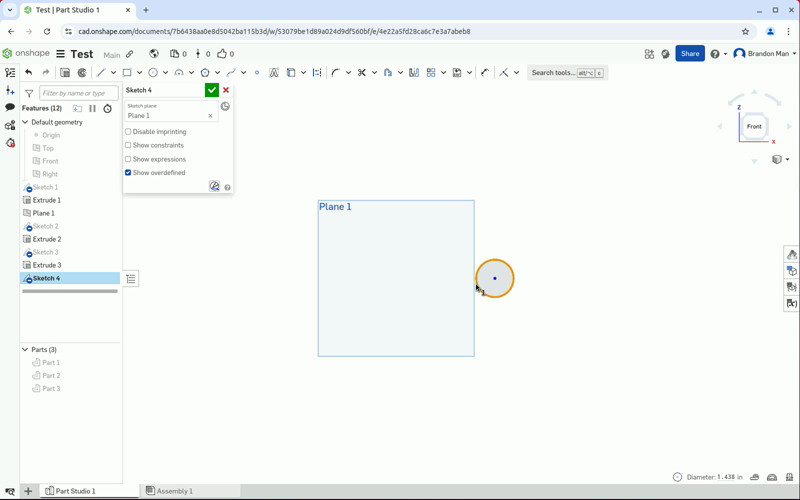
scroll(-6)
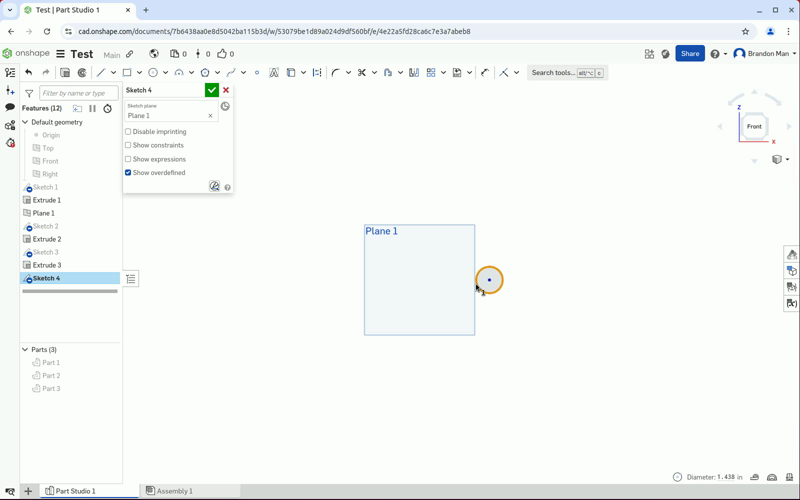
scroll(-6)
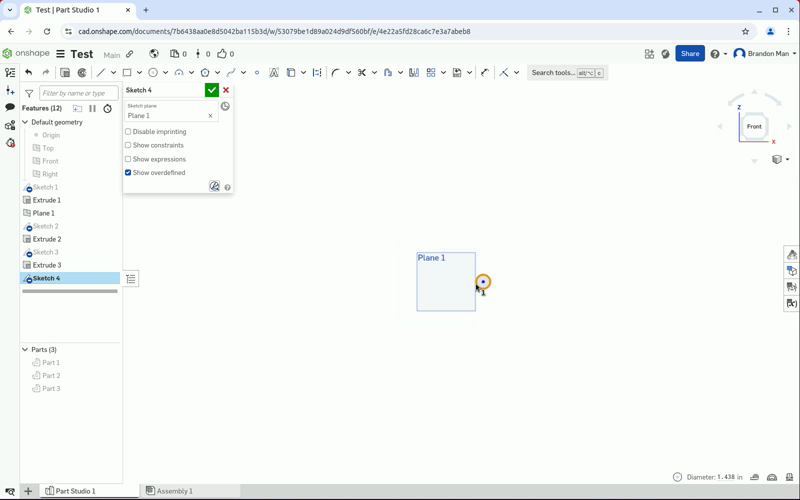
scroll(-6)
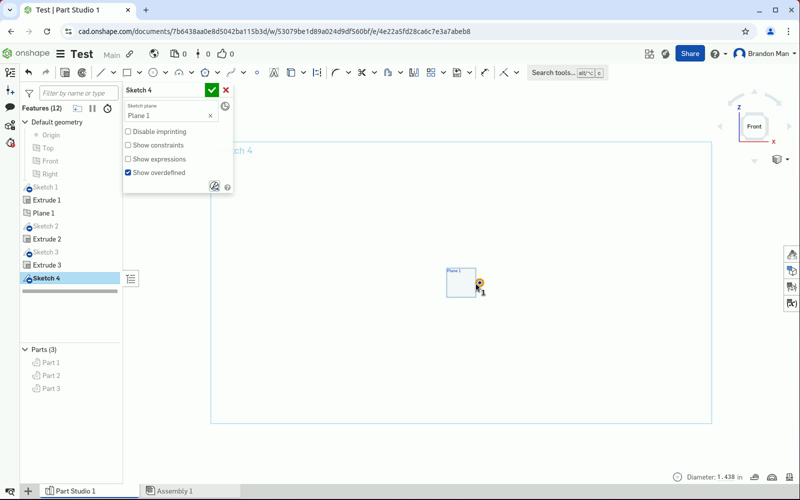
mouse_move(73, 352)
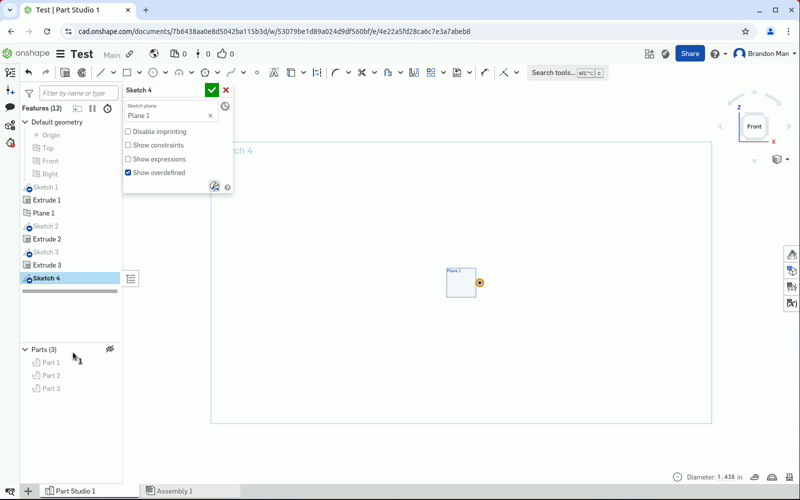
key(shift+y)
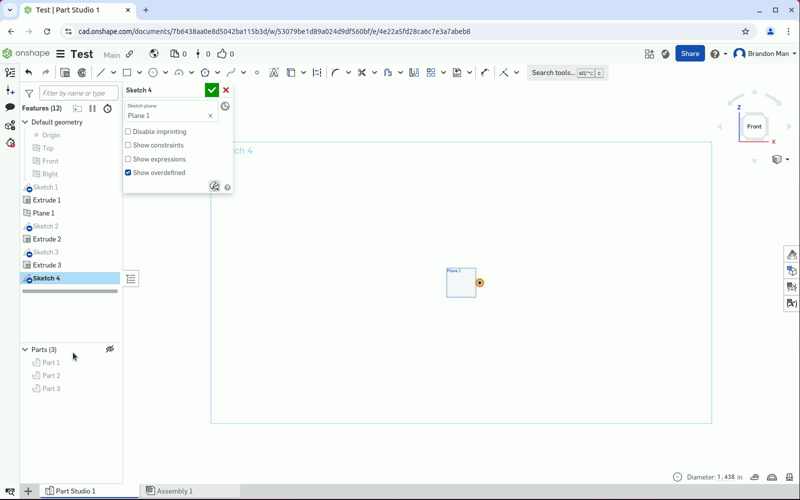
key(shift+e)
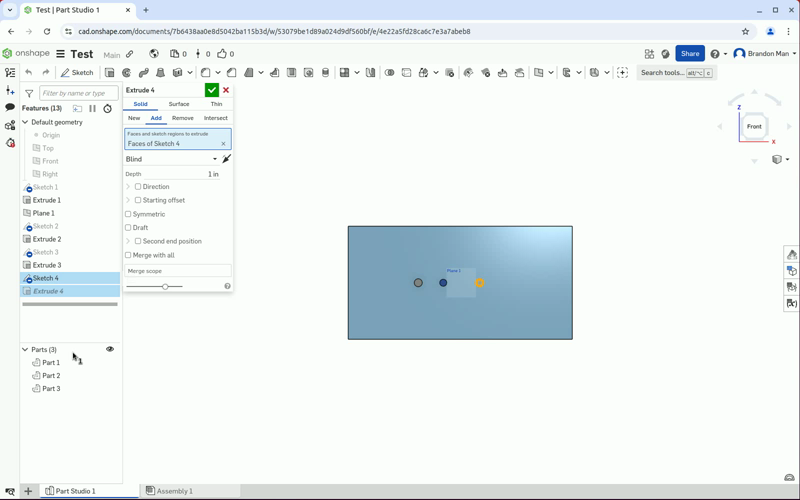
mouse_move(143, 106)
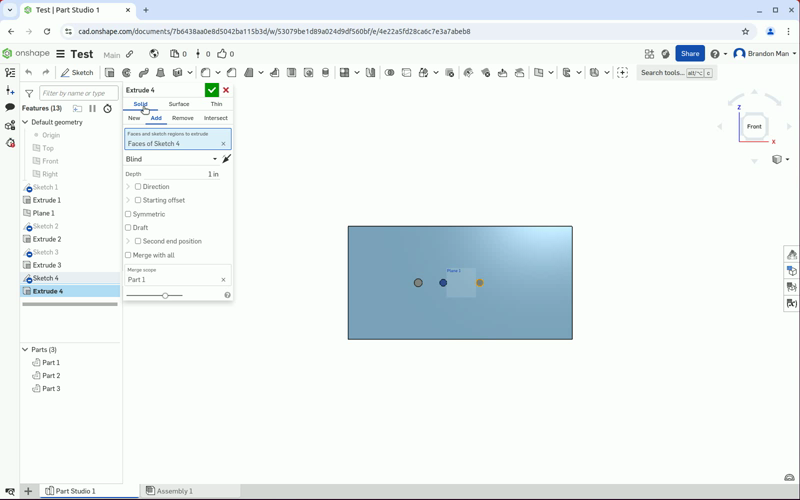
click(143, 106)
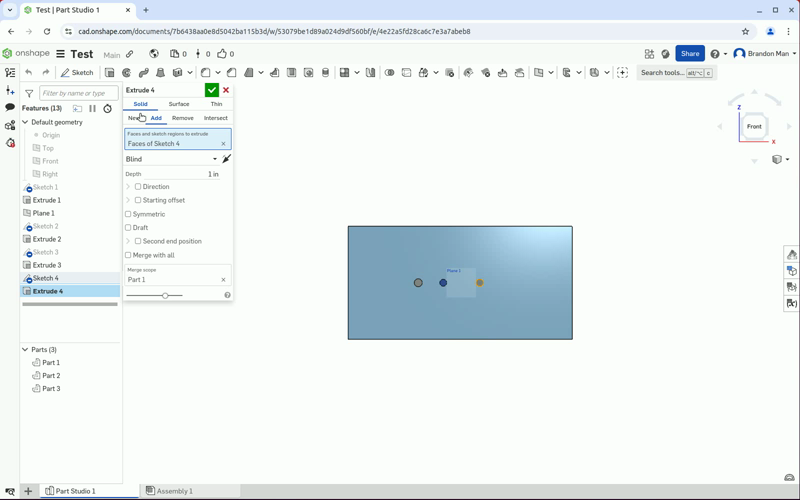
mouse_move(137, 120)
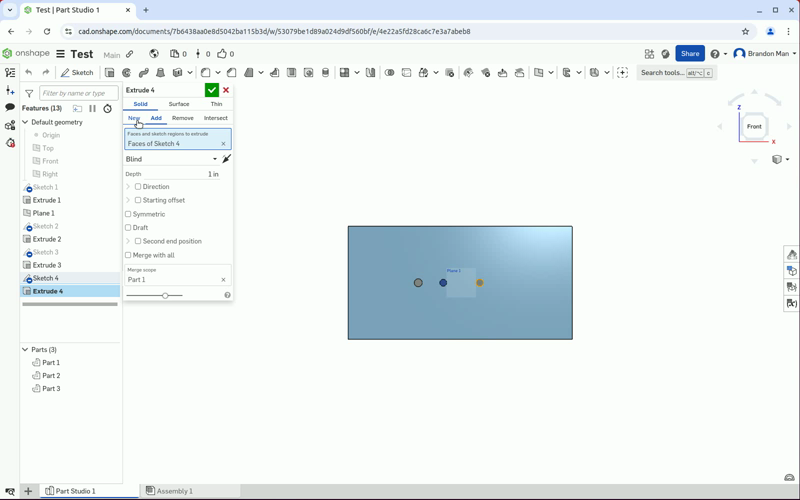
click(137, 120)
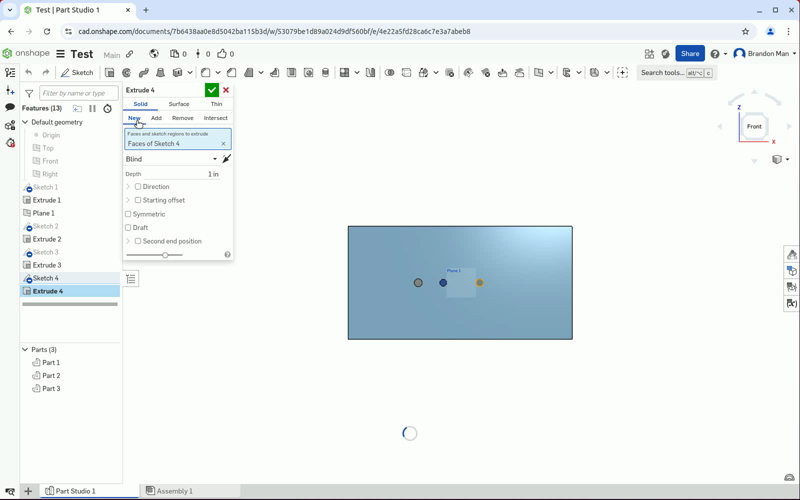
key(tab, 4)
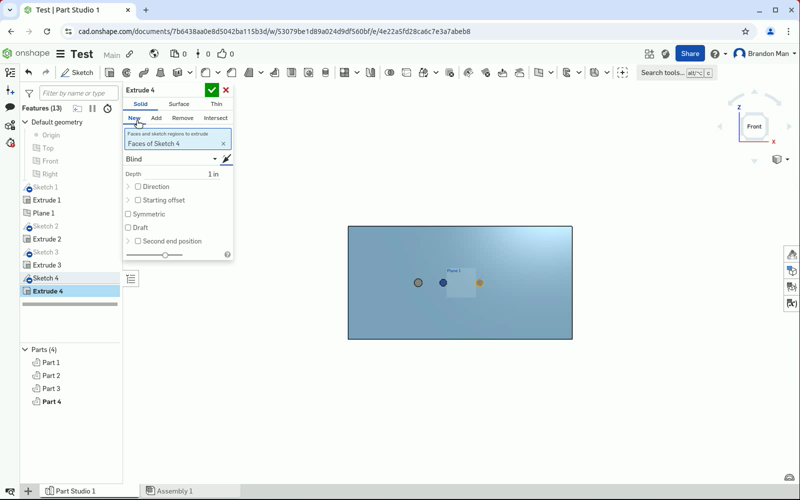
text(2.407)
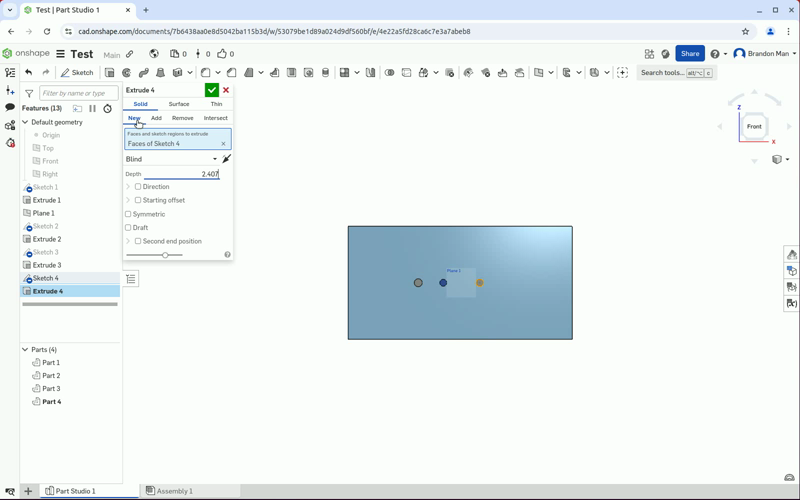
key(enter)
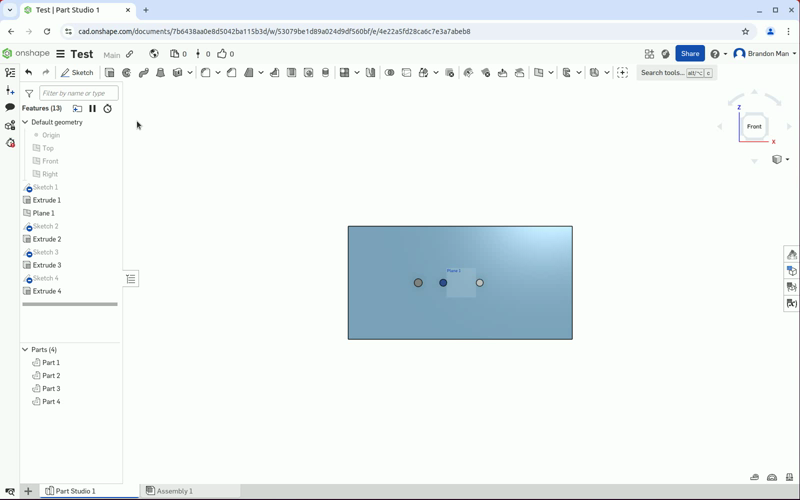
key(shift+h)
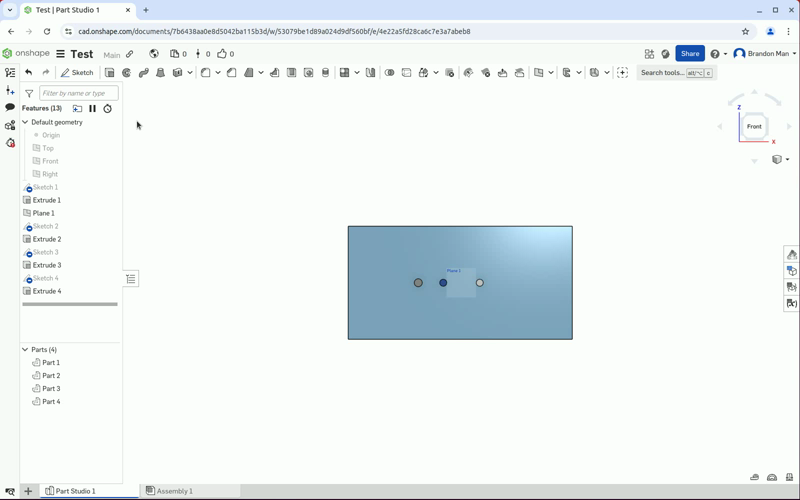
key(shift+h)
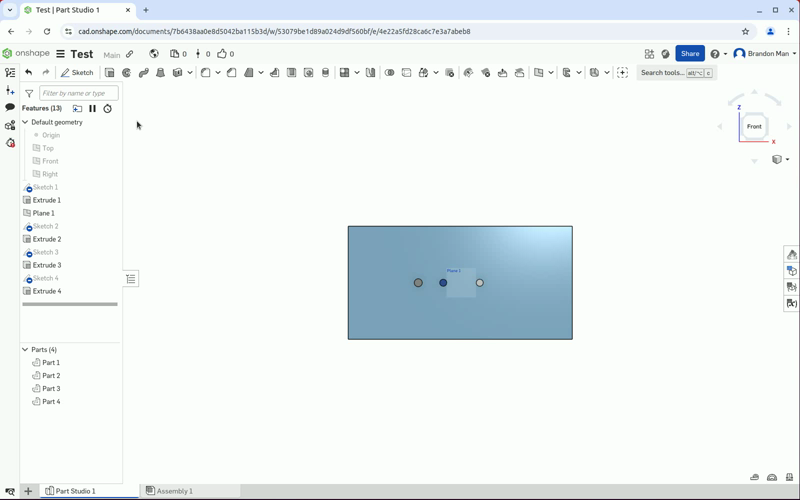
mouse_move(73, 189)
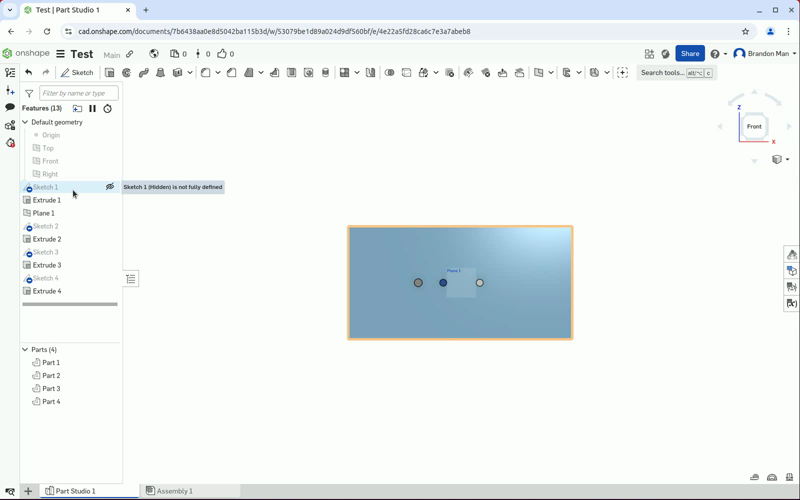
click(73, 189)
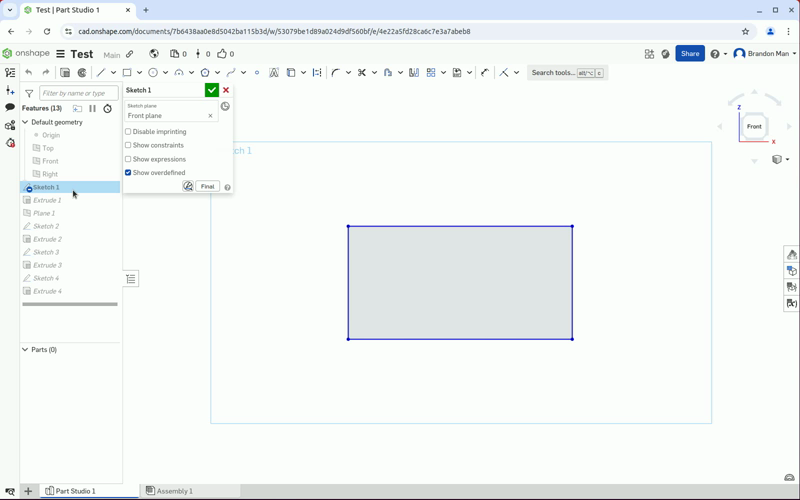
mouse_move(229, 92)
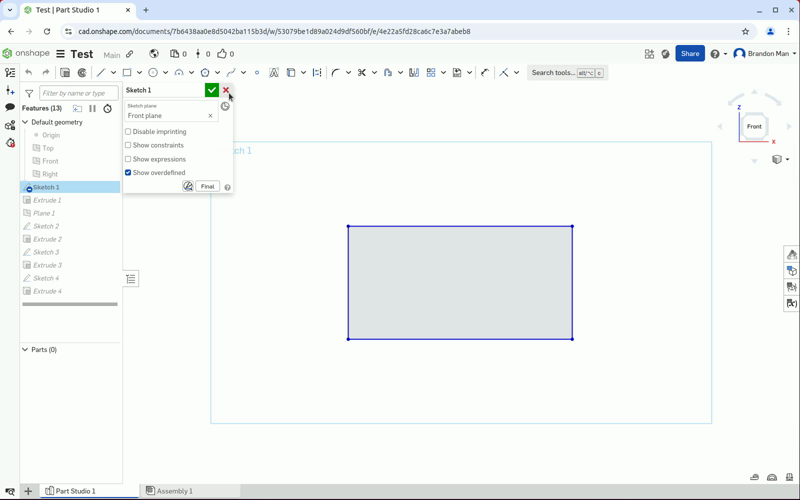
click(229, 92)
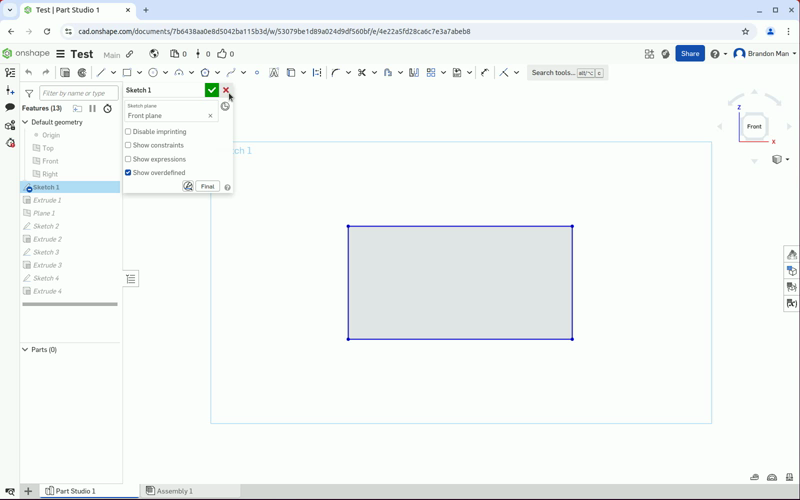
key(shift+s)
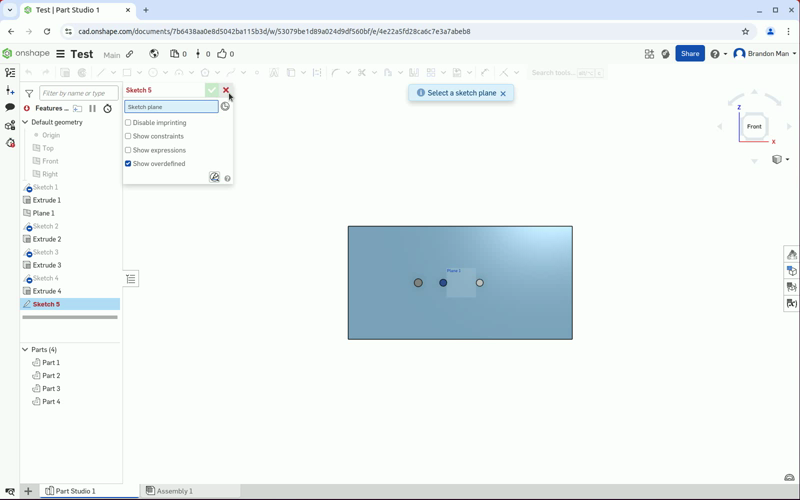
mouse_move(73, 215)
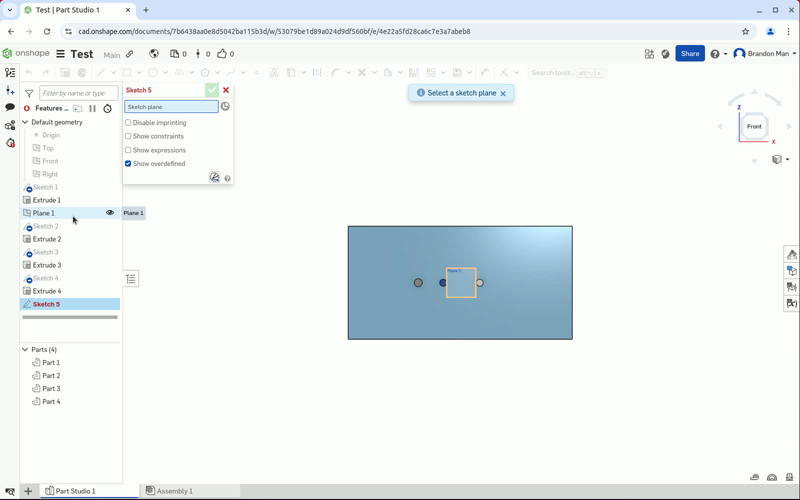
click(73, 215)
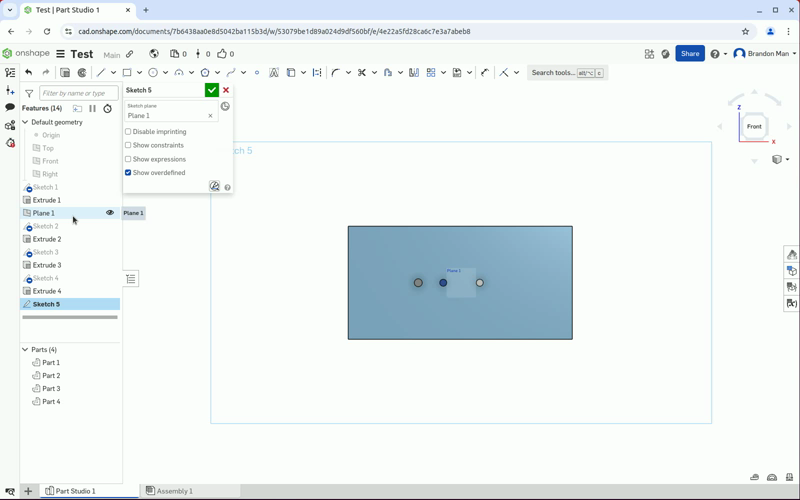
mouse_move(73, 352)
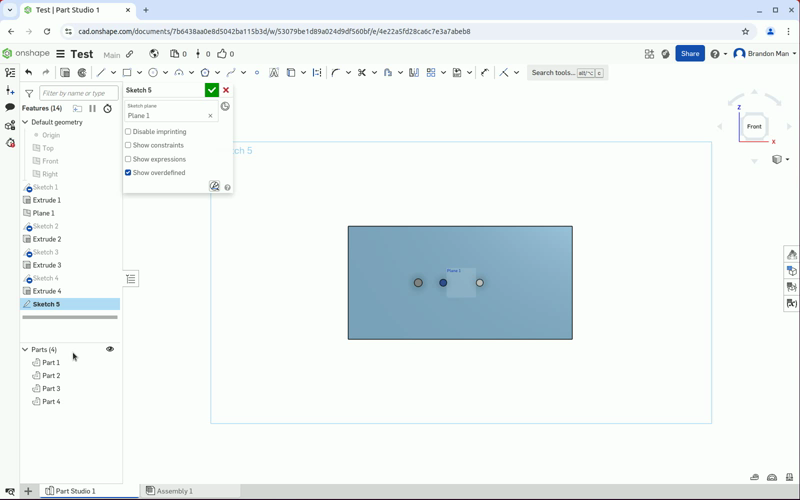
key(y)
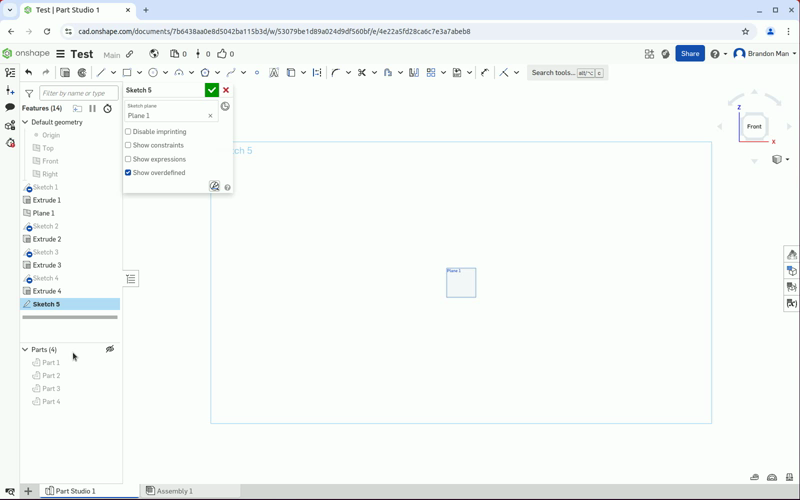
key(c)
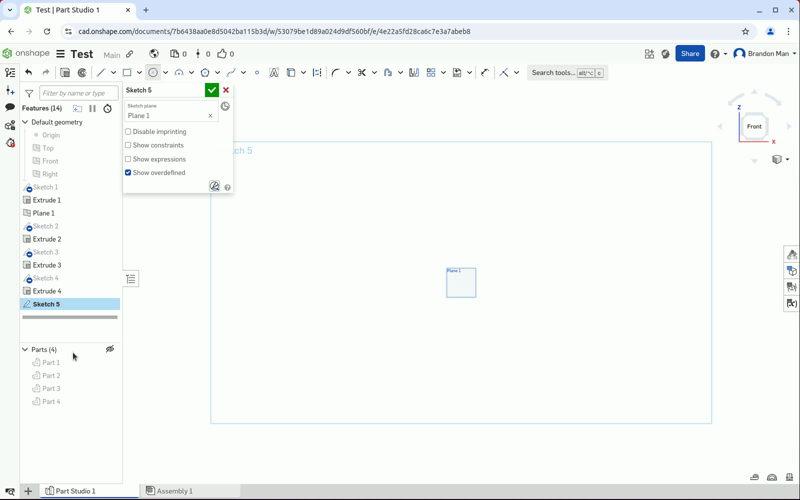
key_down(shift)
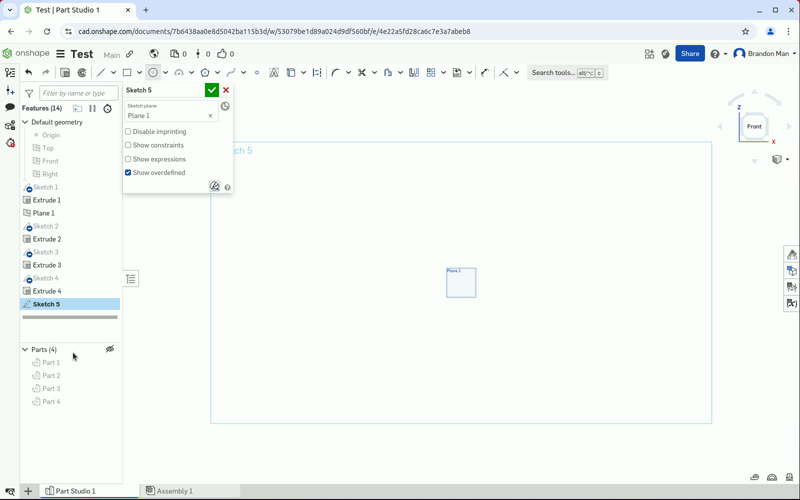
mouse_move(507, 282)
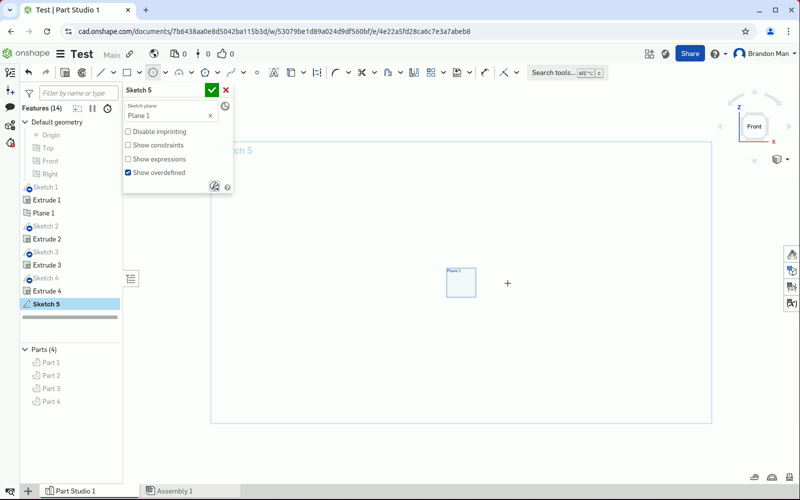
click(507, 282)
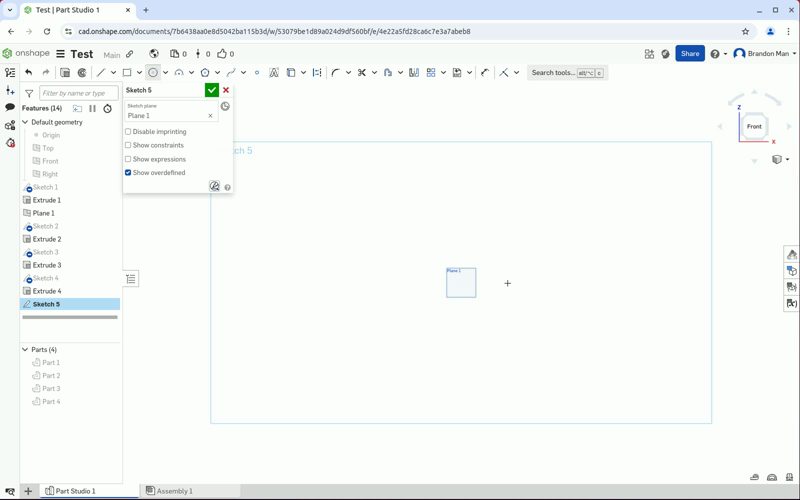
key_up(shift)
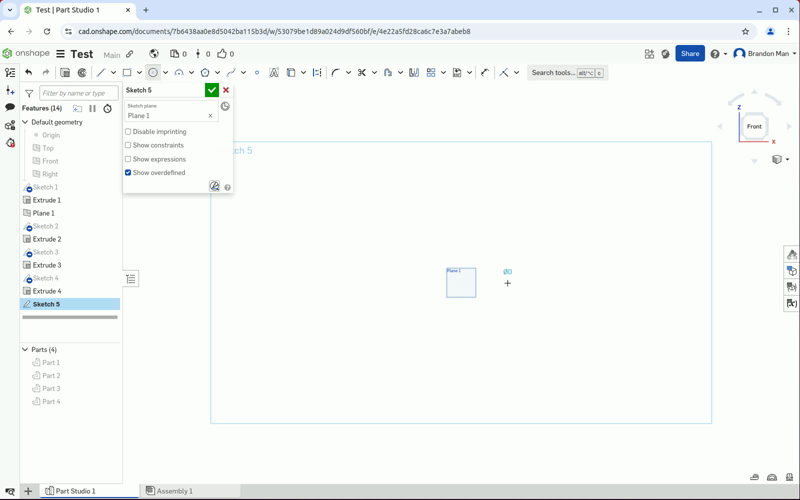
mouse_move(510, 282)
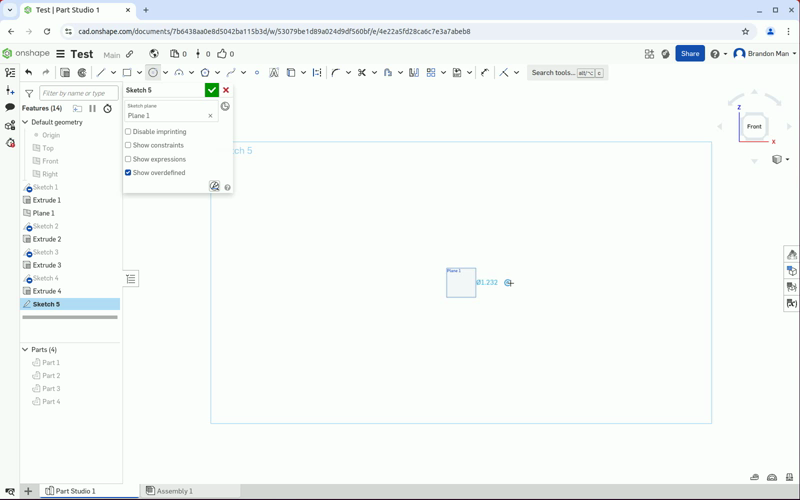
click(510, 282)
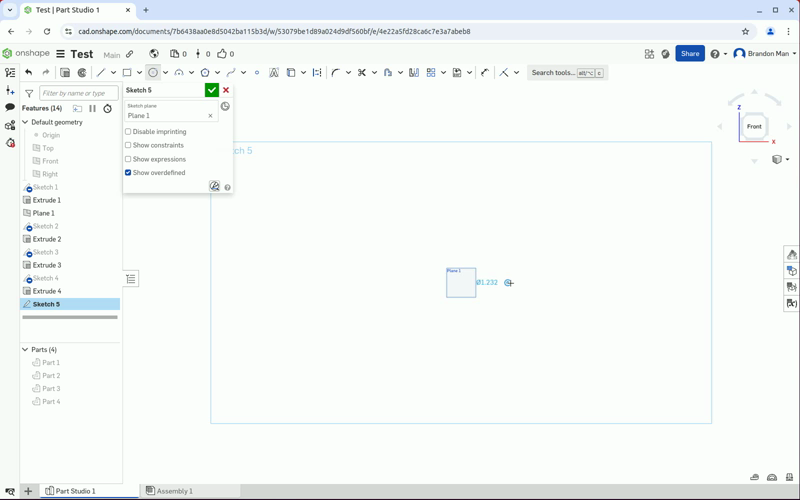
key(esc)
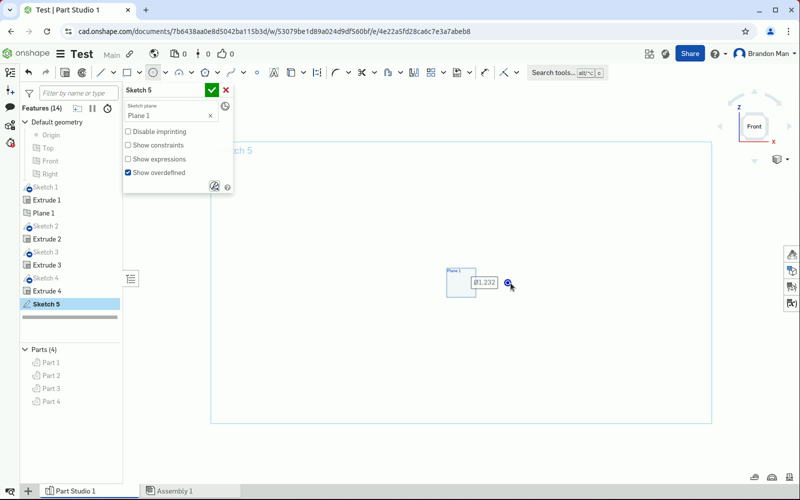
mouse_move(507, 280)
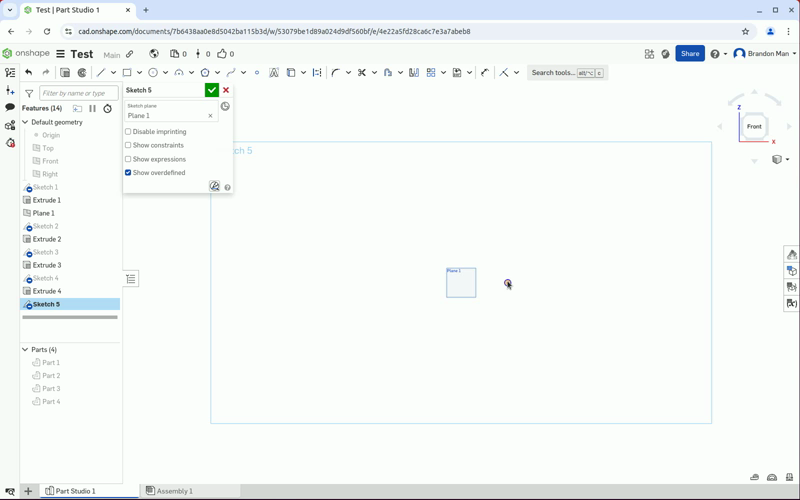
scroll(6)
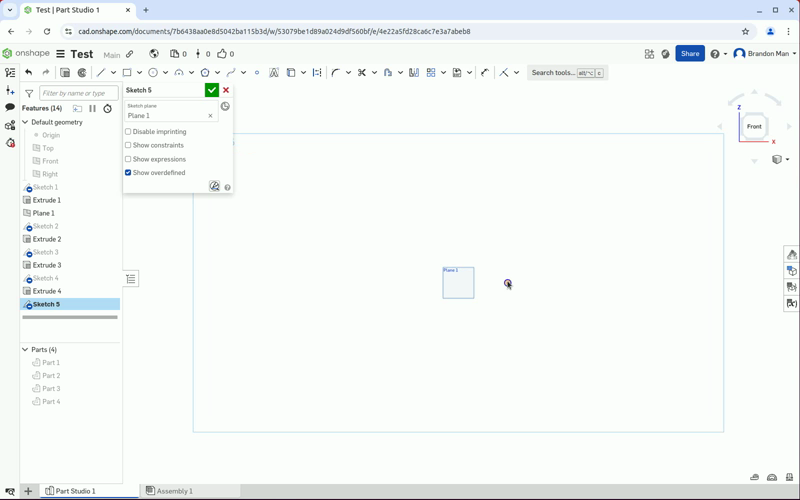
scroll(6)
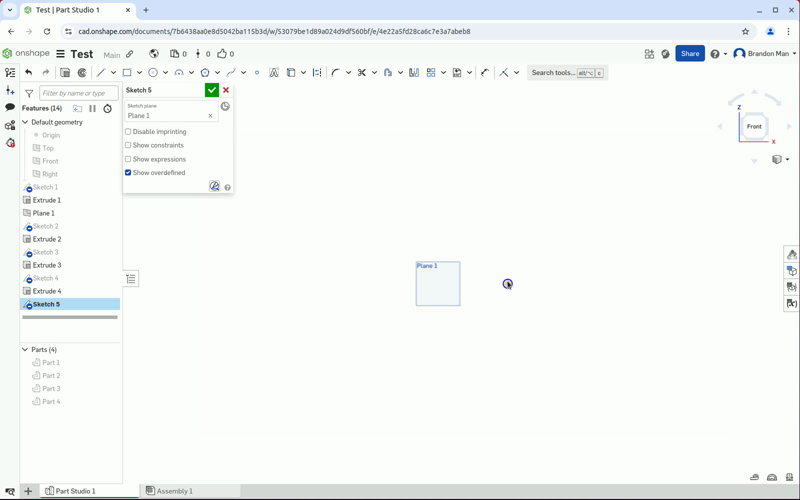
scroll(6)
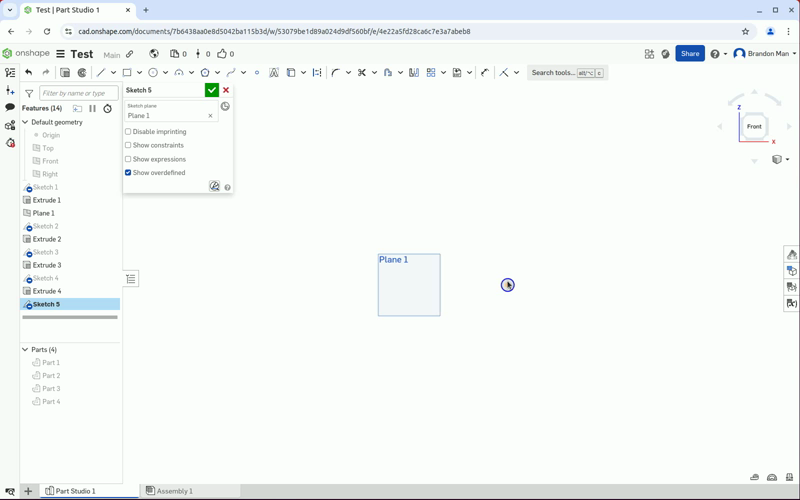
scroll(6)
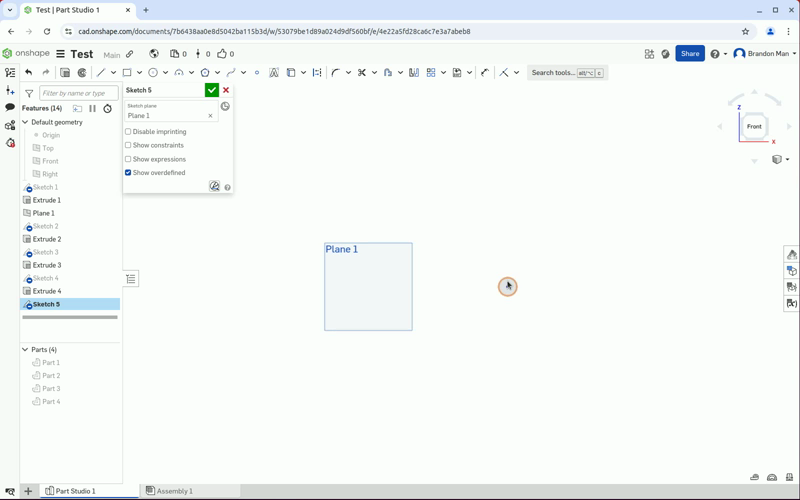
scroll(6)
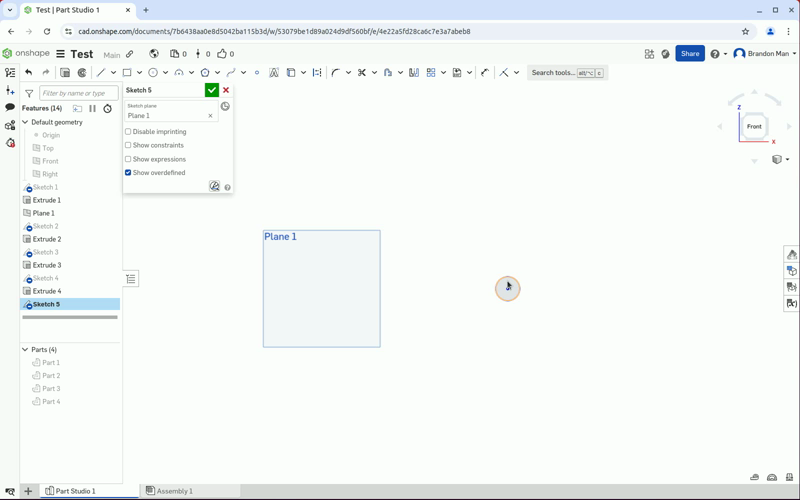
scroll(6)
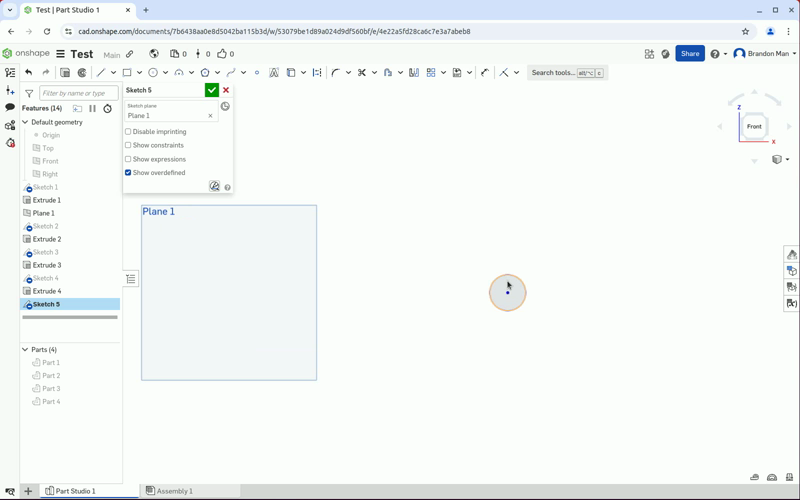
scroll(6)
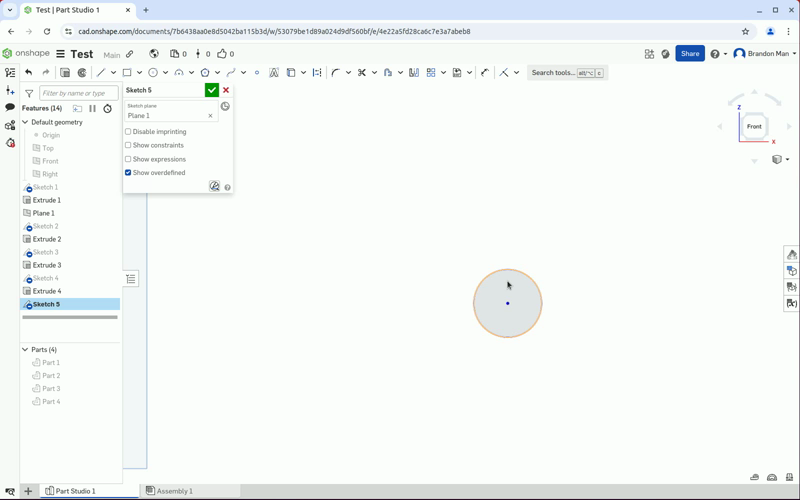
click(507, 280)
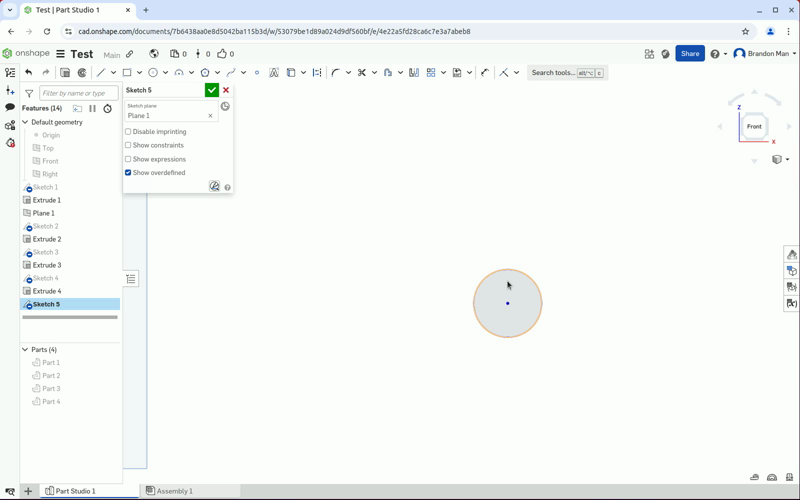
scroll(-6)
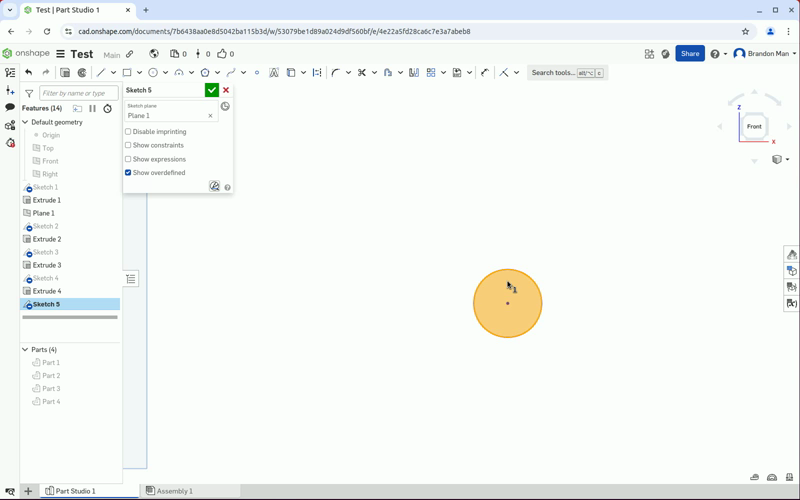
scroll(-6)
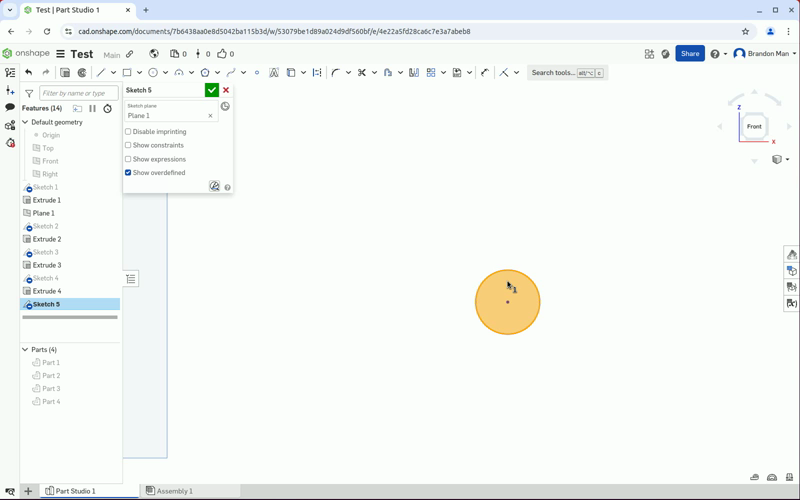
scroll(-6)
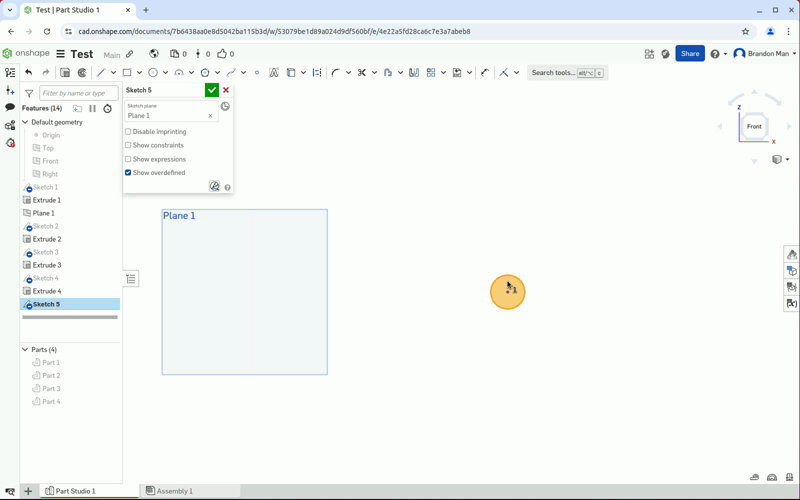
scroll(-6)
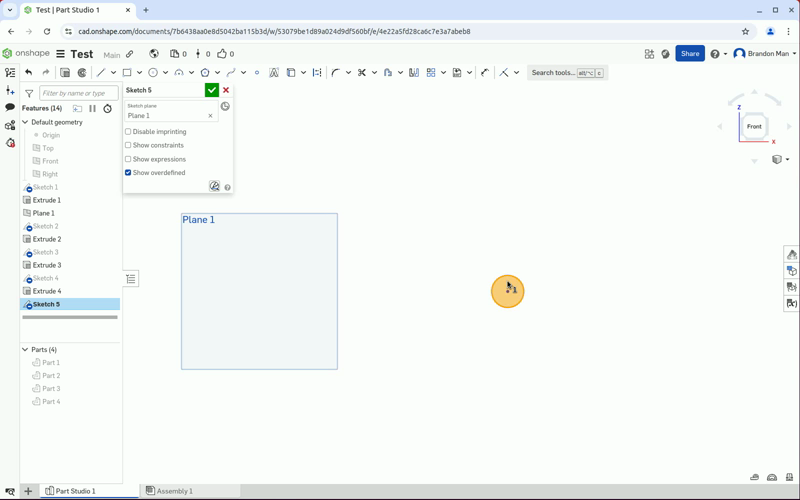
scroll(-6)
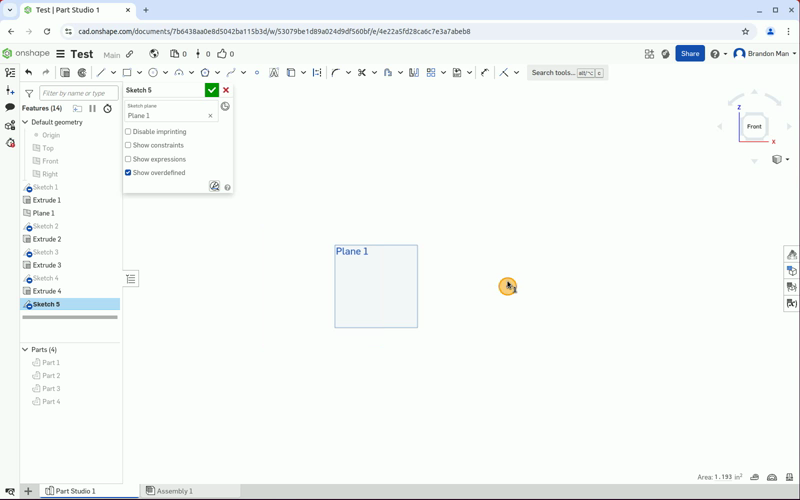
scroll(-6)
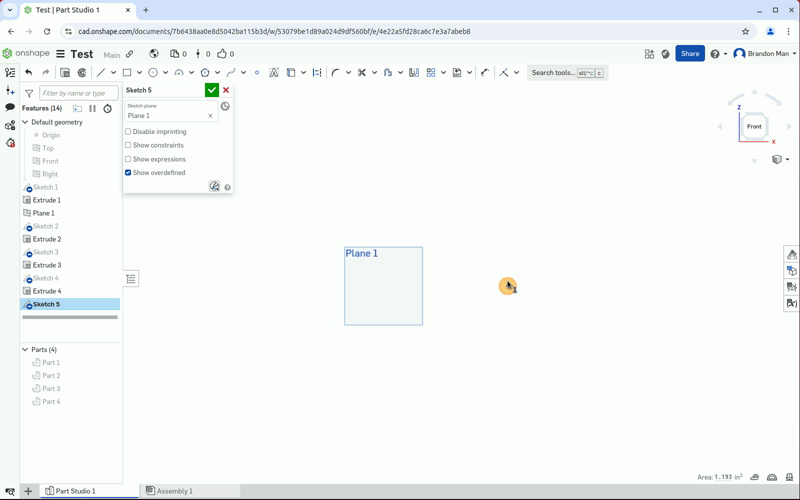
scroll(-6)
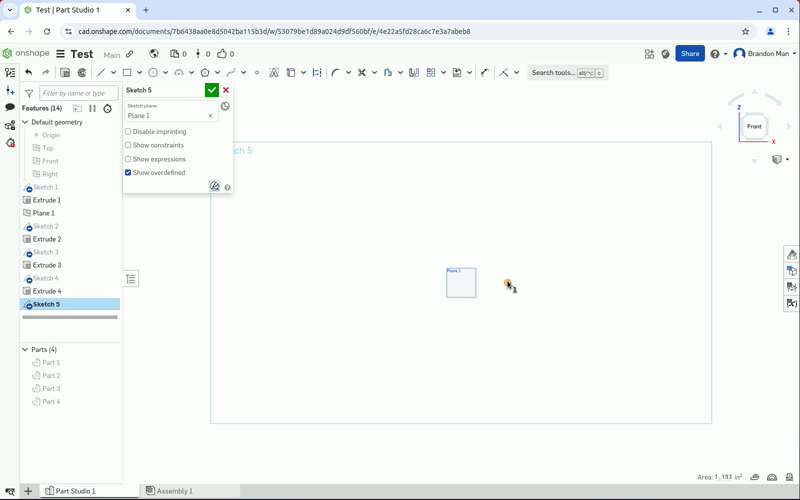
mouse_move(73, 352)
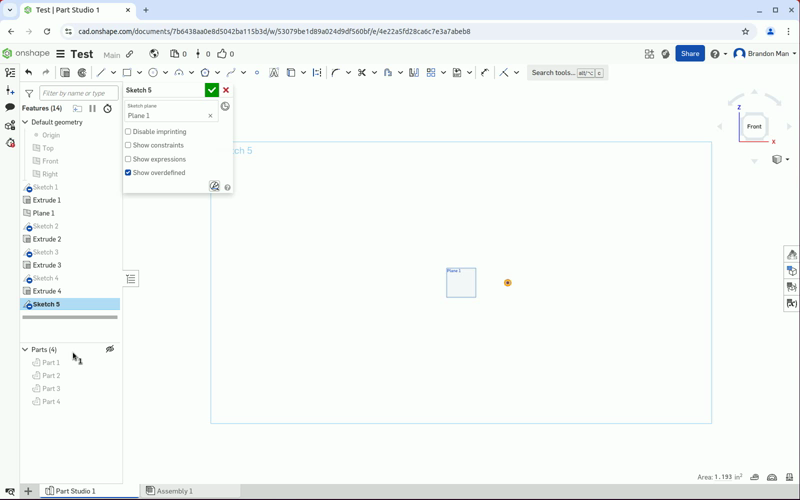
key(shift+y)
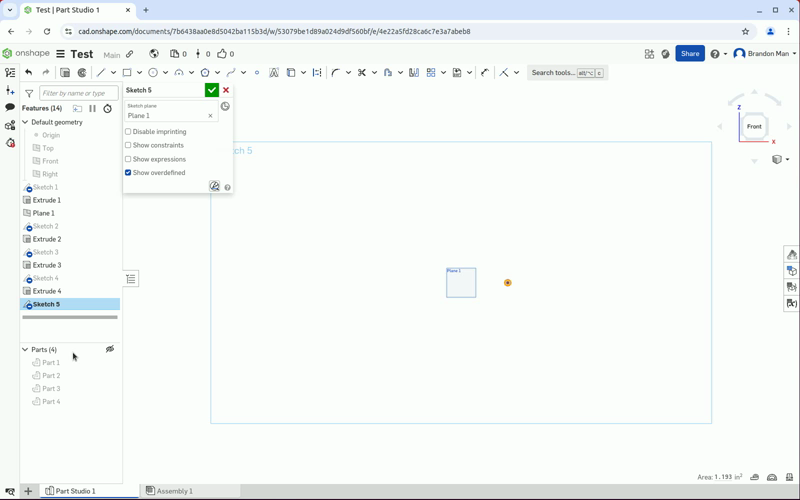
key(shift+e)
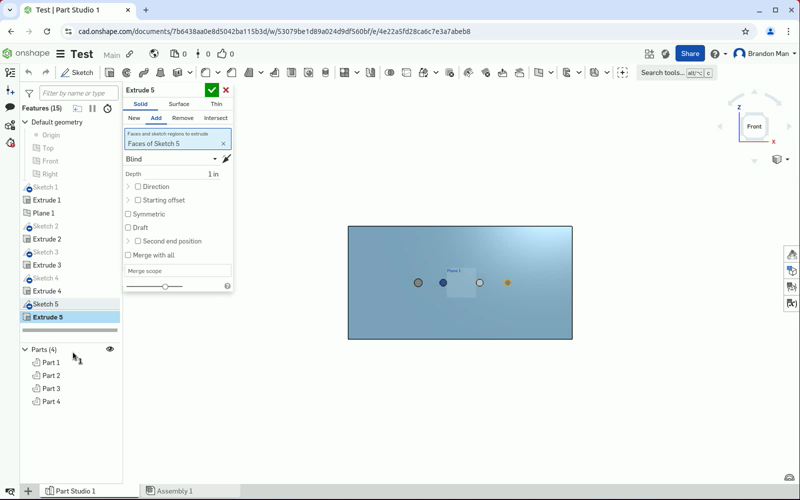
mouse_move(143, 106)
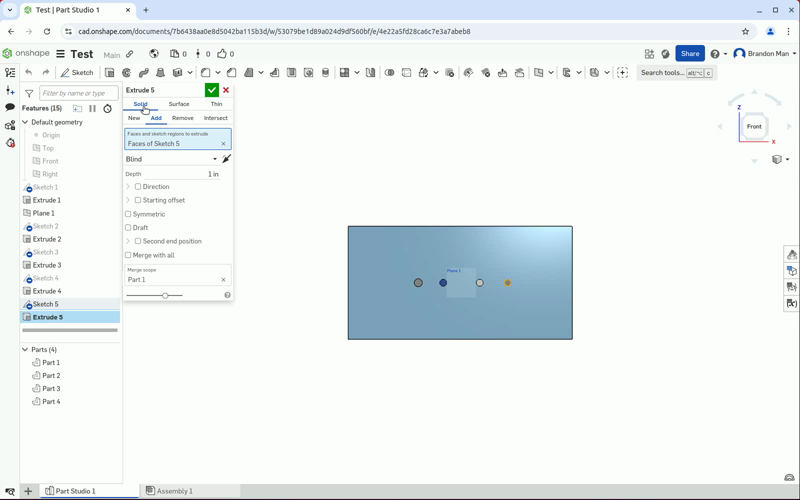
click(143, 106)
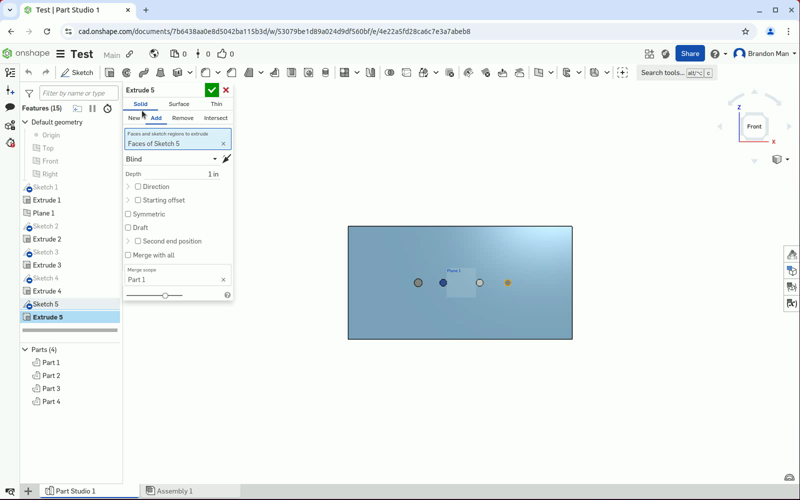
mouse_move(137, 120)
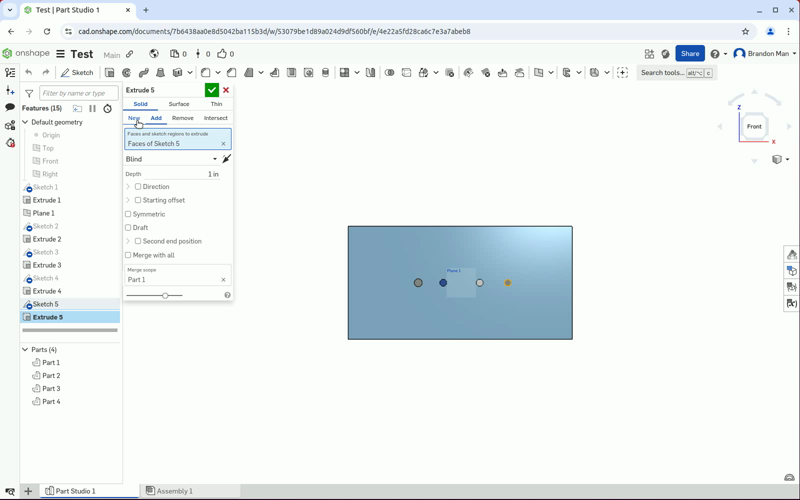
click(137, 120)
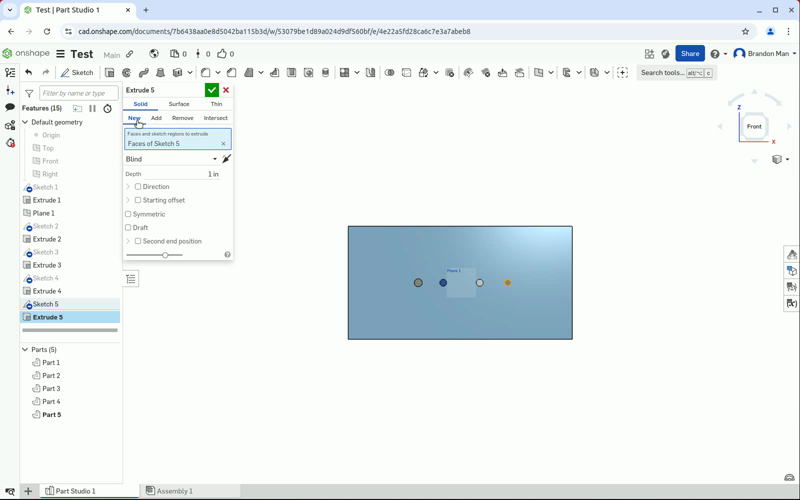
key(tab, 4)
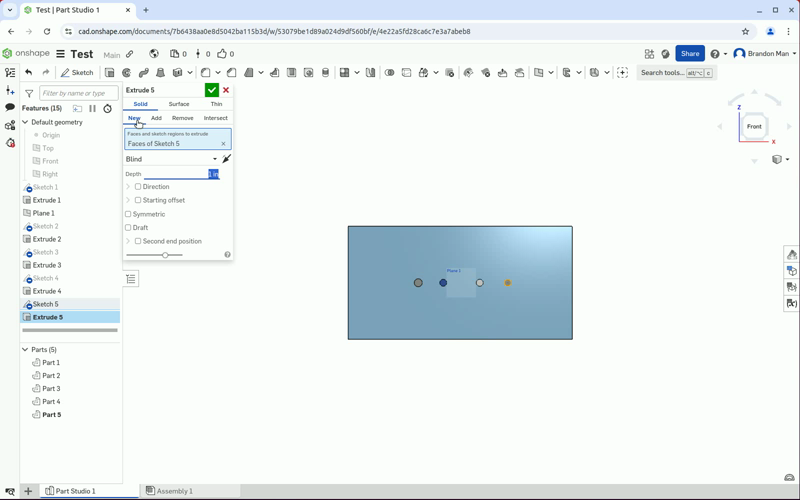
text(2.407)
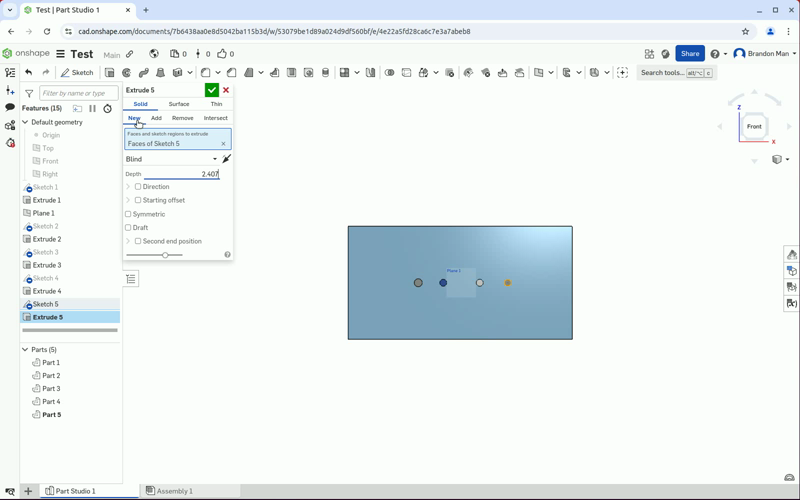
key(enter)
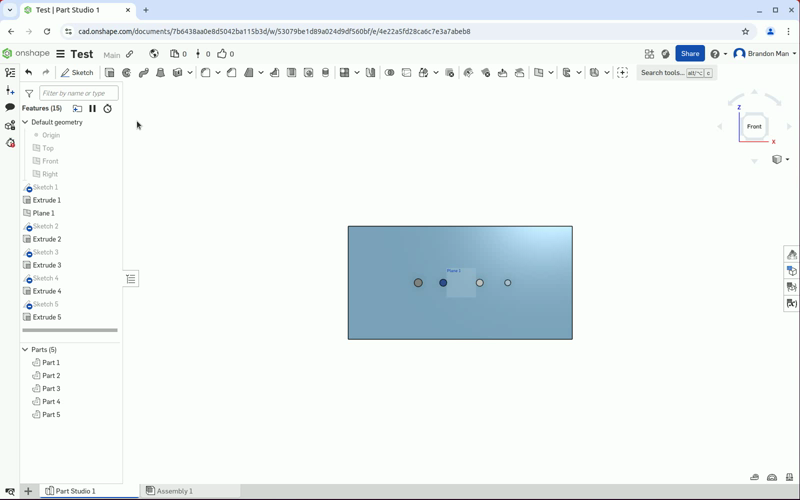
key(shift+h)
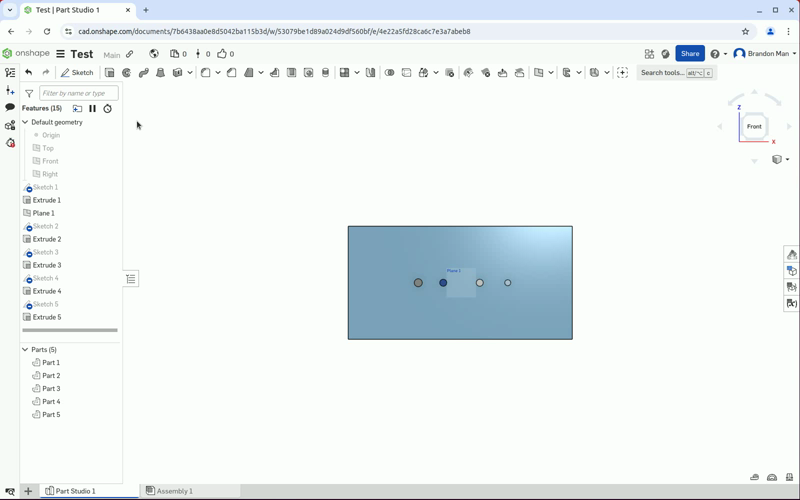
key(shift+h)
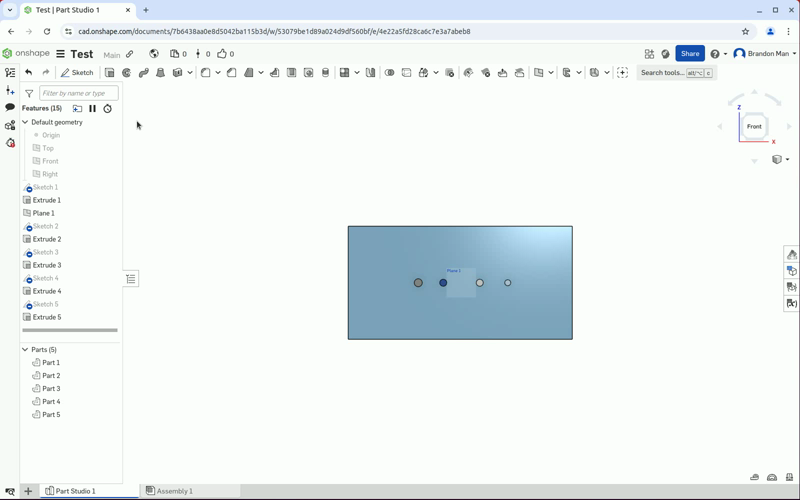
key(shift+7)
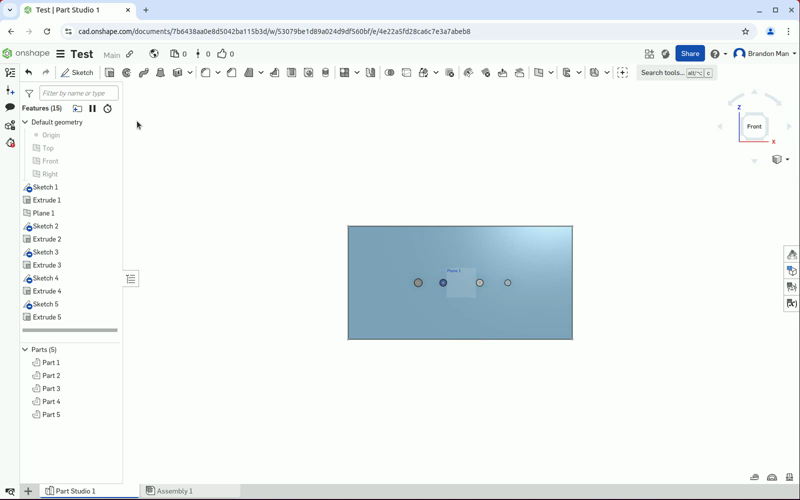
key(left, 2)
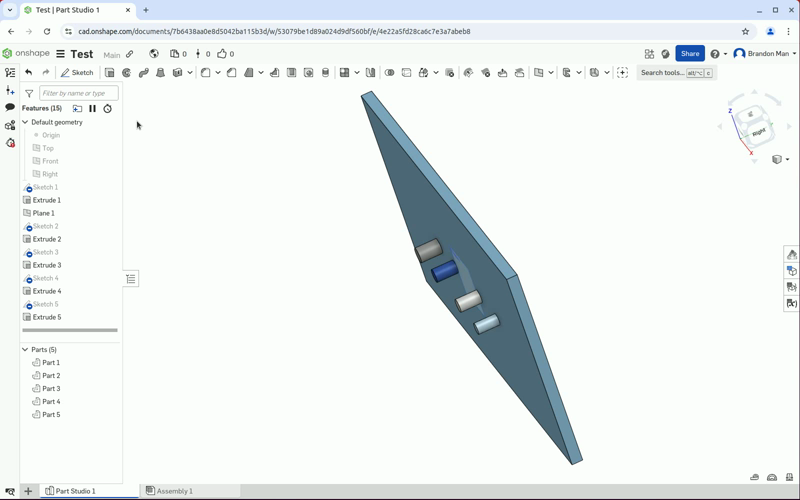
key(down, 2)
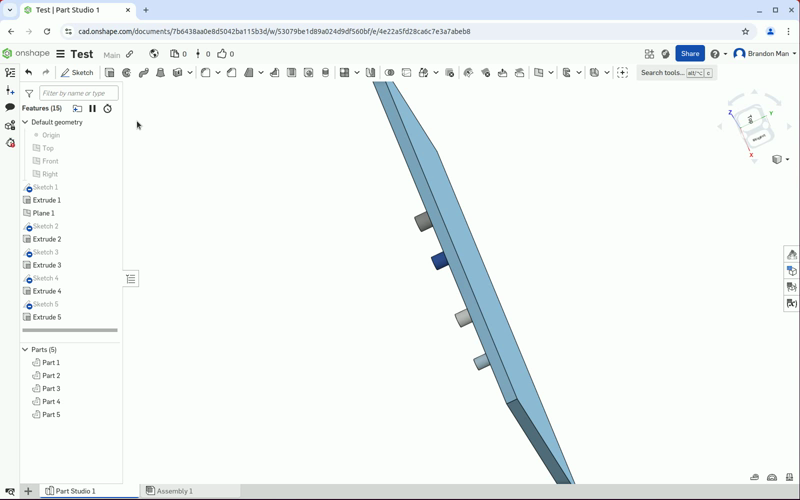
key(up, 2)
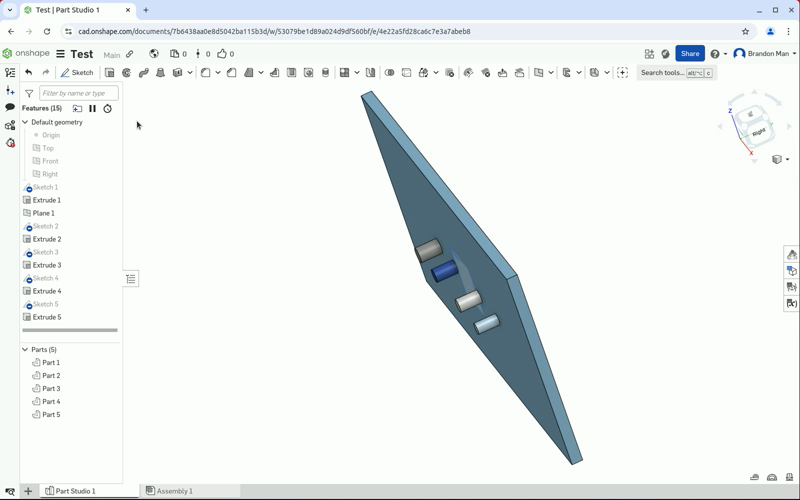
key(right, 2)
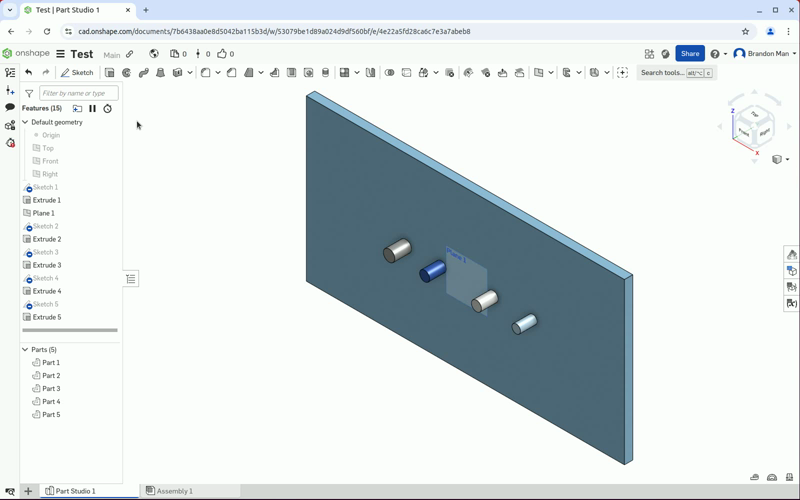
mouse_move(73, 189)
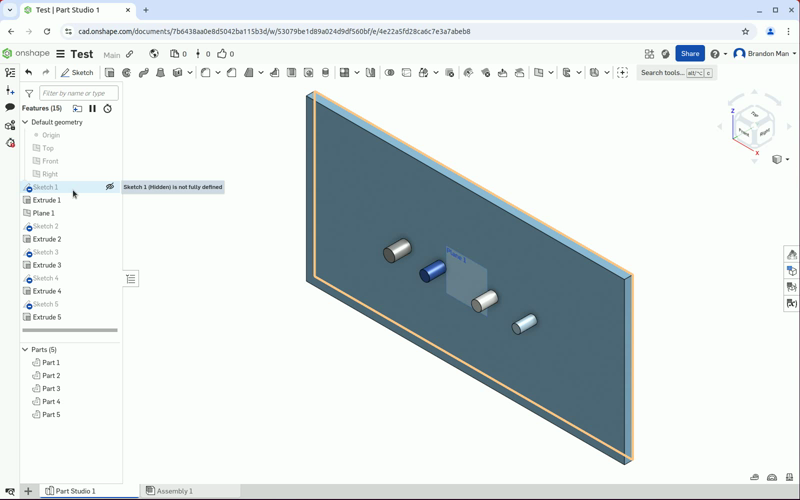
click(73, 189)